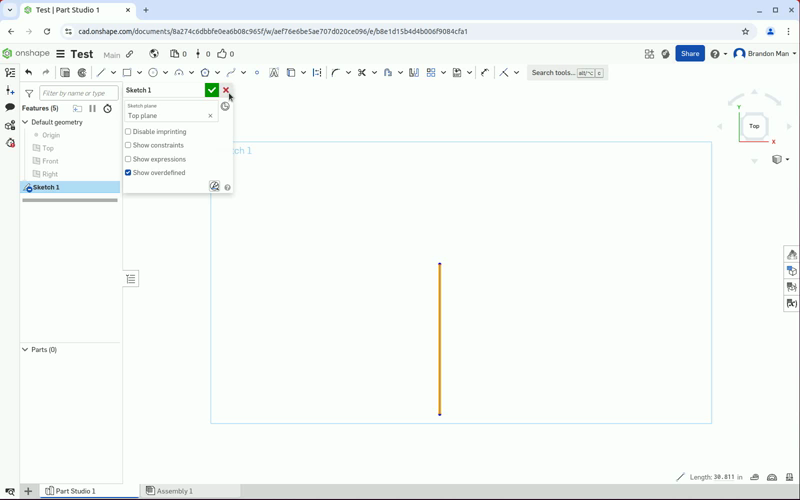
key(shift+h)
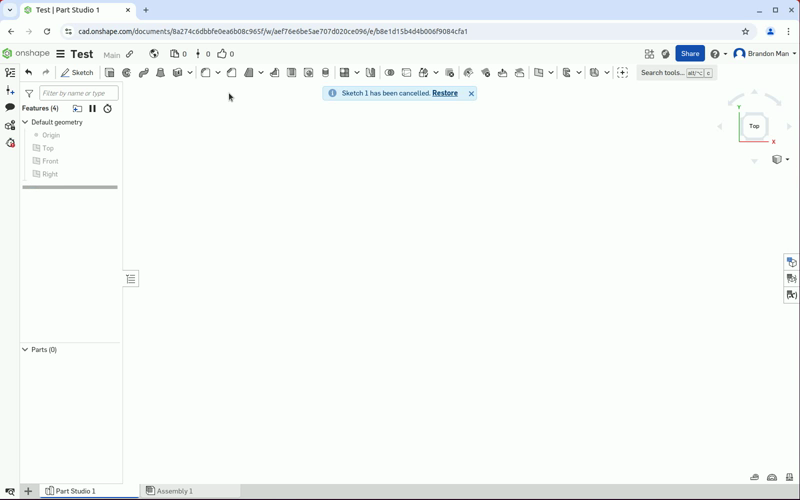
mouse_move(73, 352)
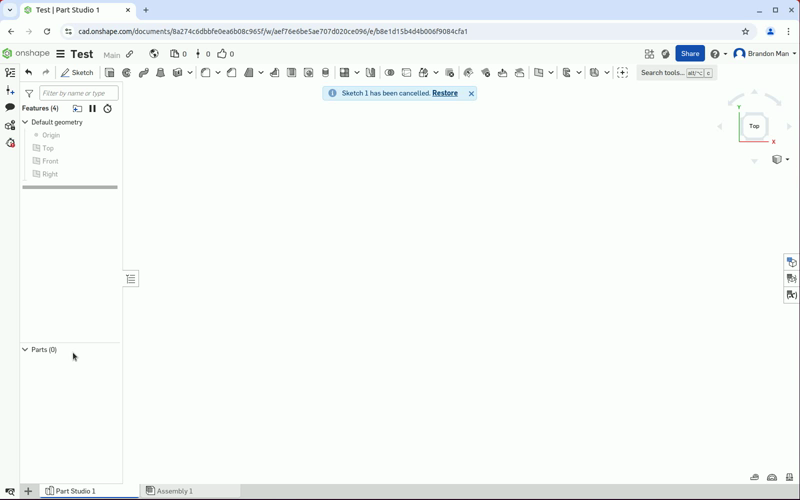
key(y)
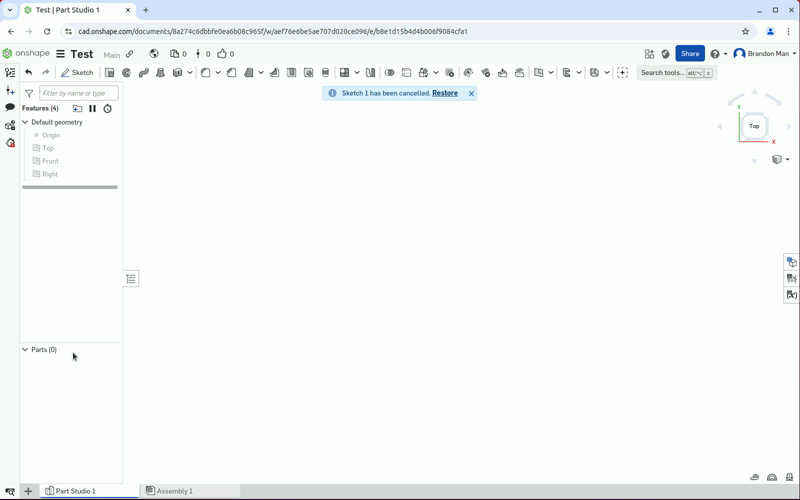
key(shift+p)
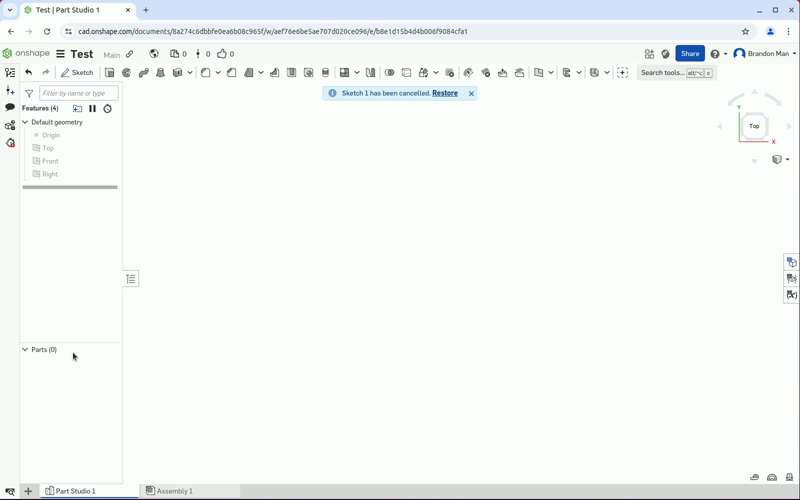
key(space)
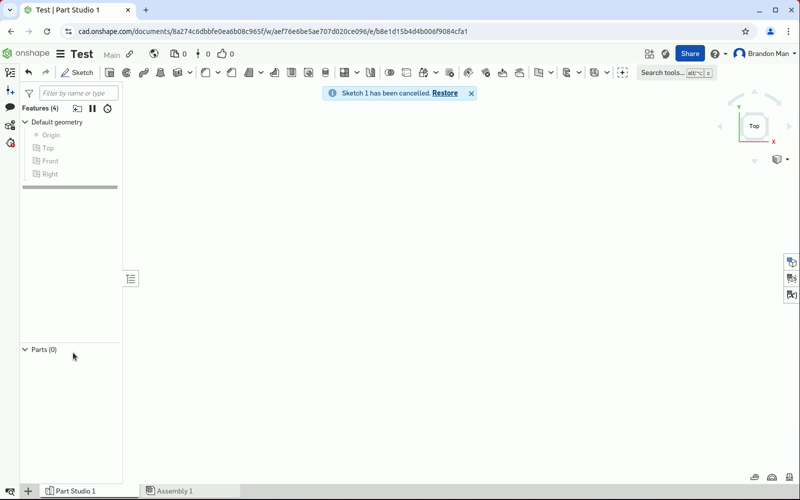
key_down(shift)
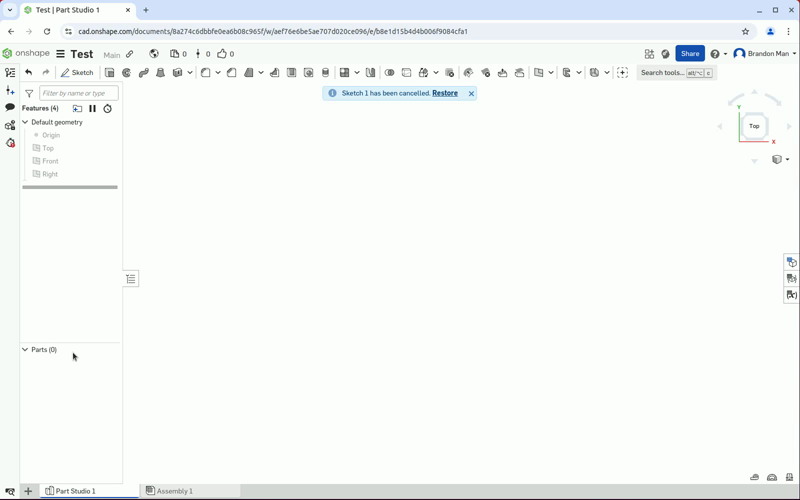
key(up)
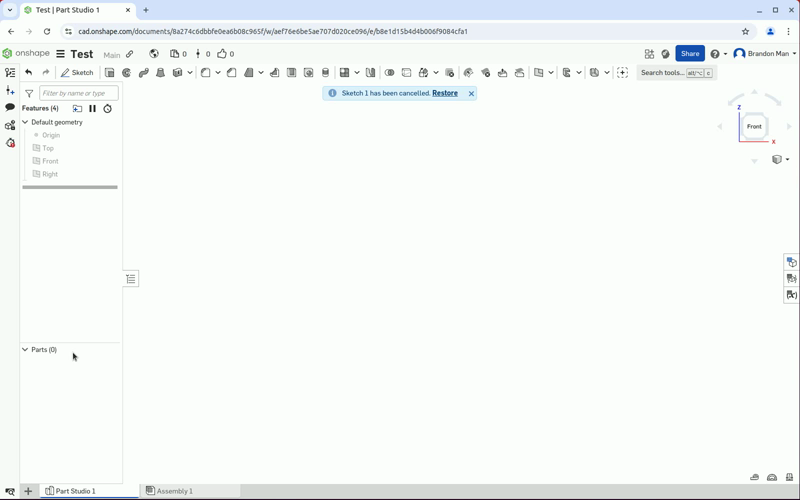
key_up(shift)
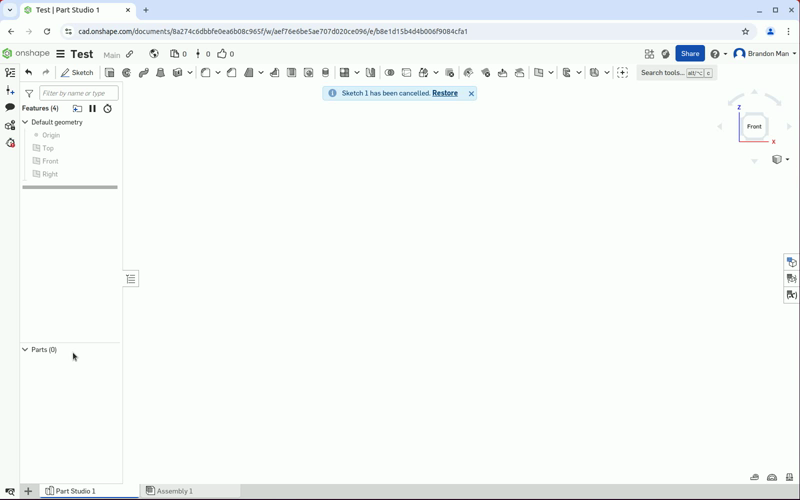
mouse_move(73, 352)
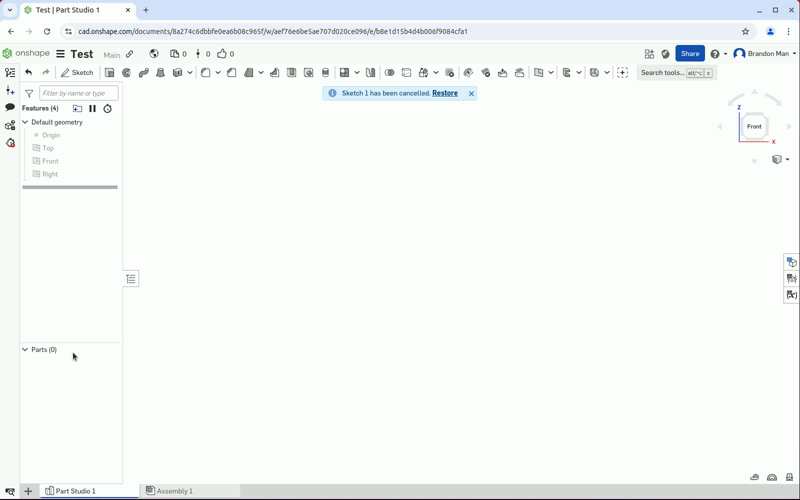
key(shift+y)
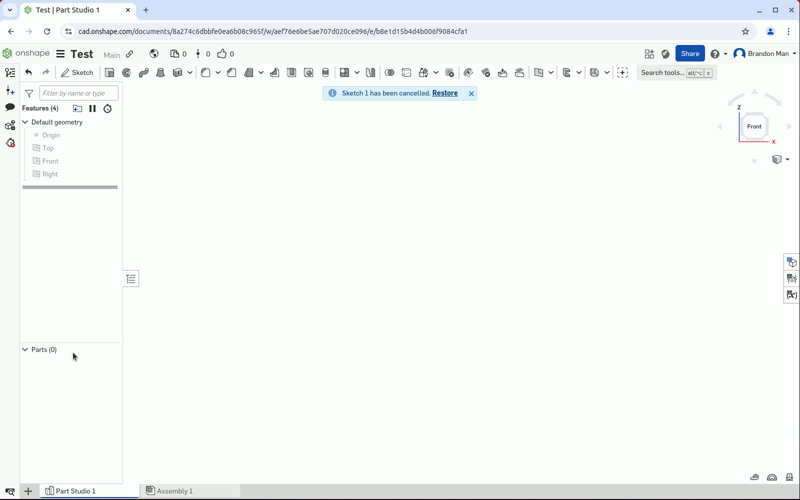
key(shift+s)
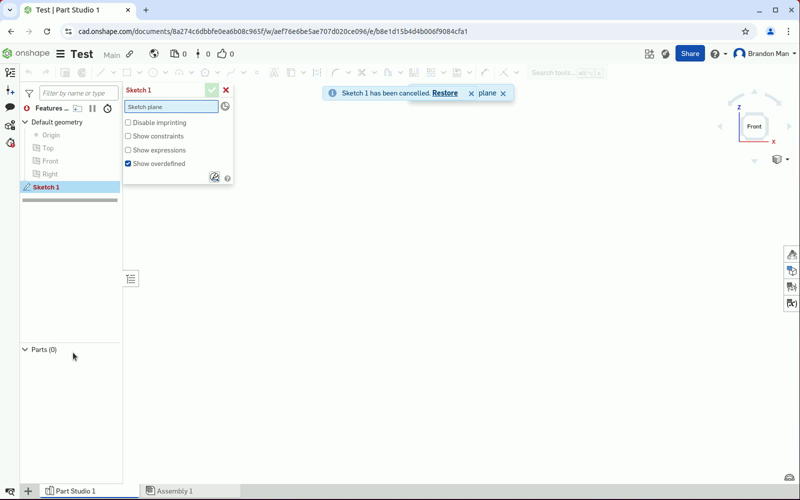
mouse_move(73, 163)
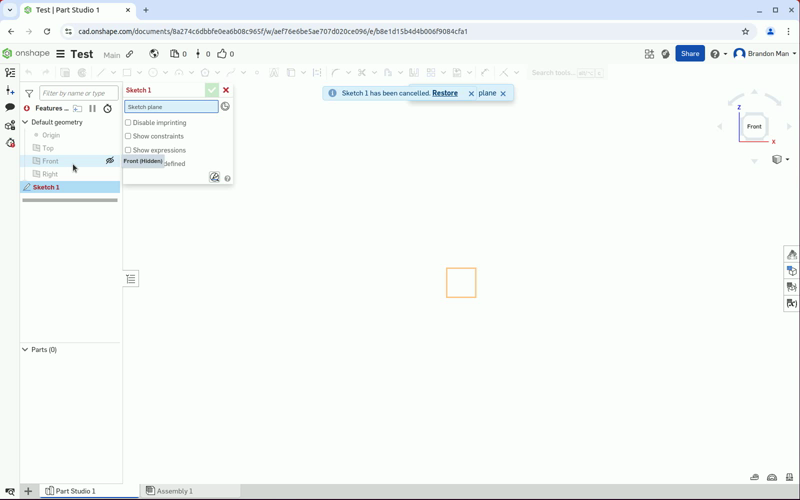
click(73, 163)
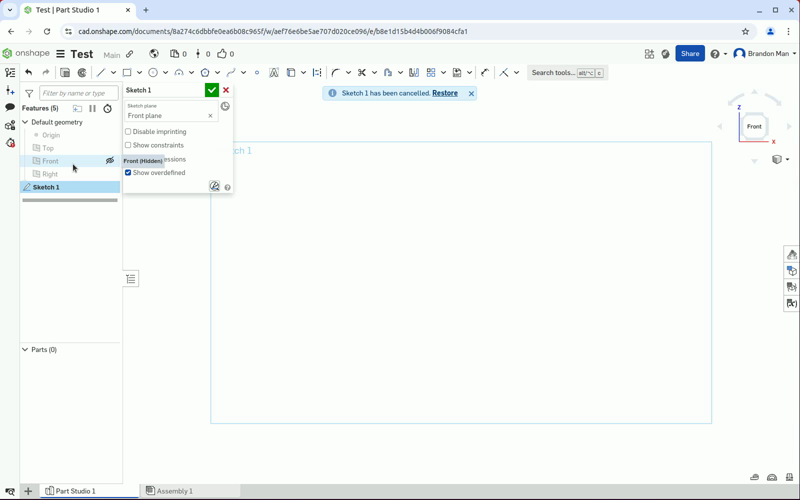
mouse_move(73, 352)
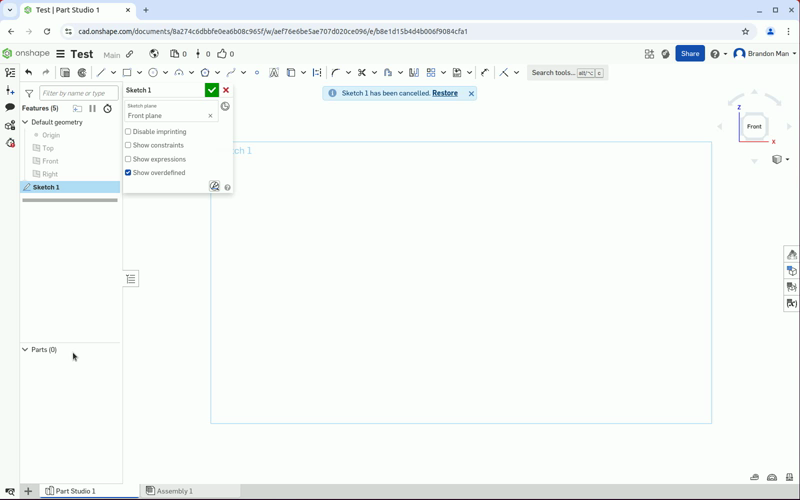
key(y)
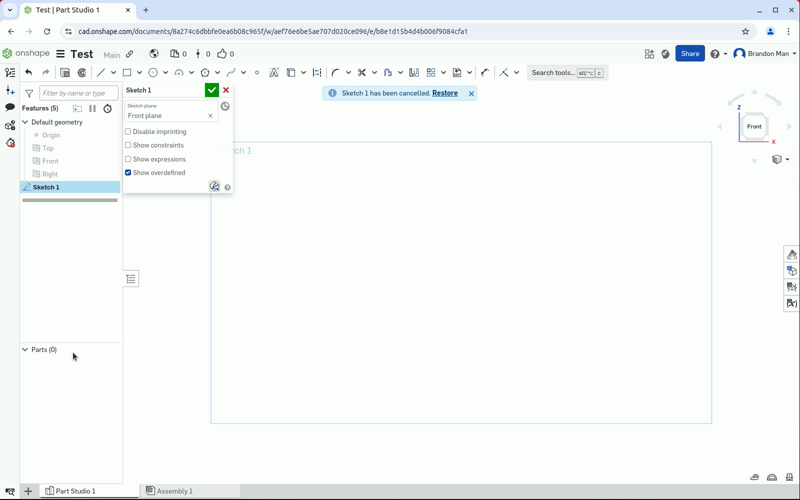
key(a)
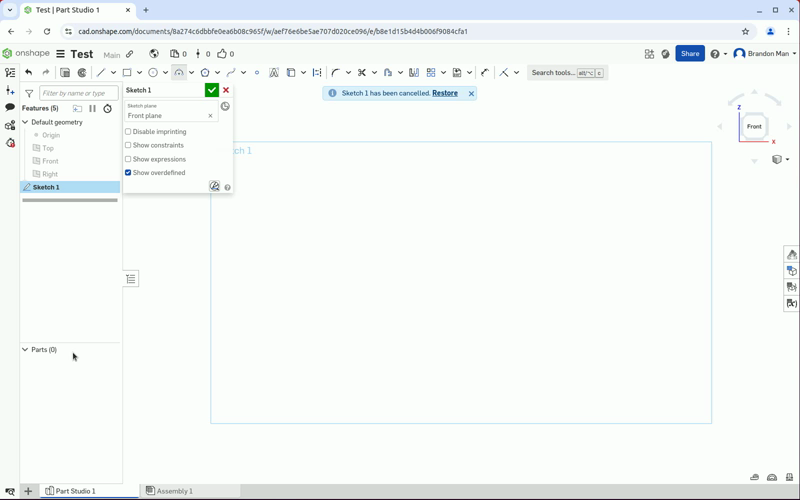
key_down(shift)
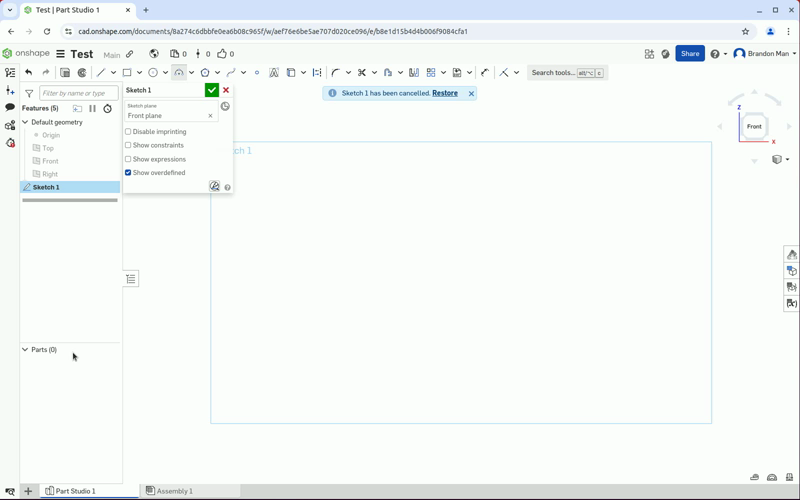
mouse_move(453, 282)
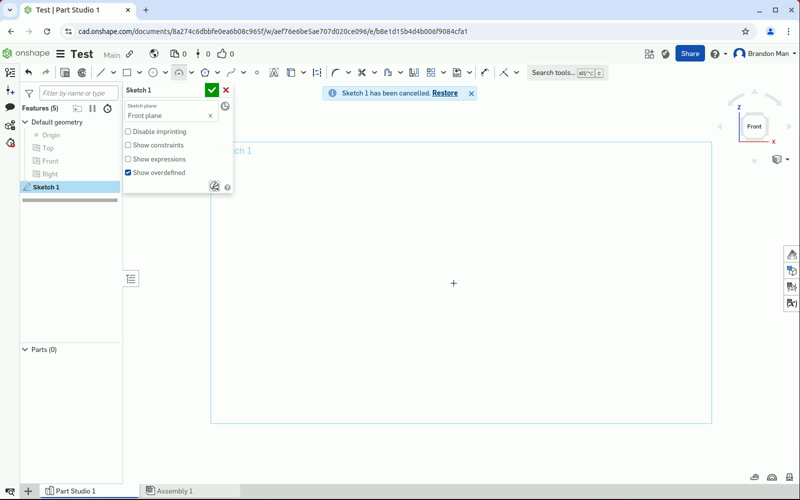
click(453, 282)
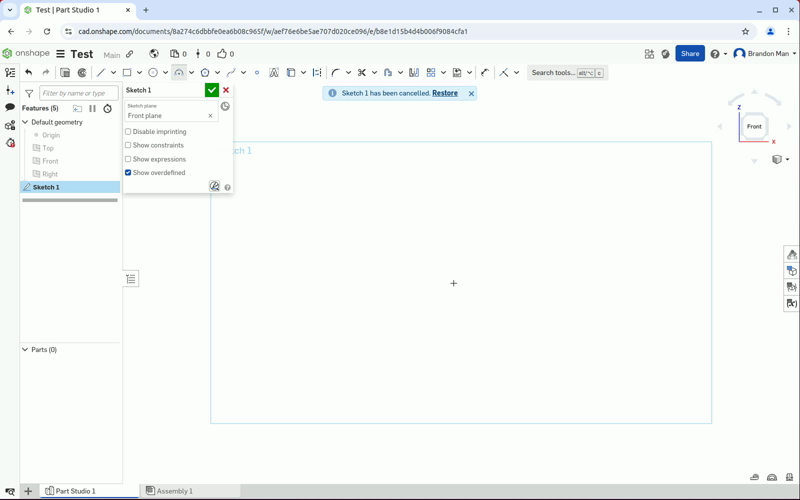
key_up(shift)
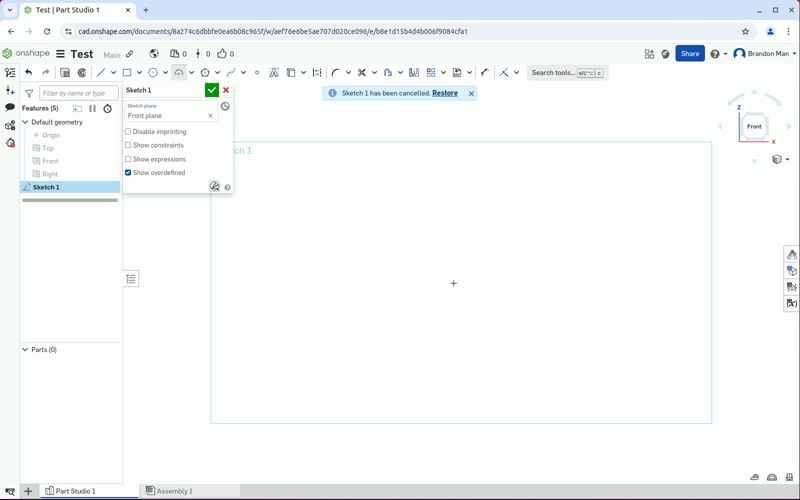
key_down(shift)
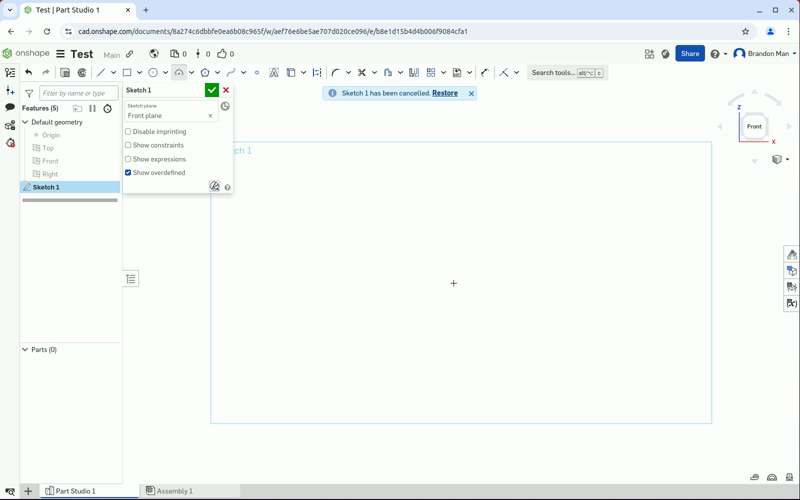
mouse_move(468, 284)
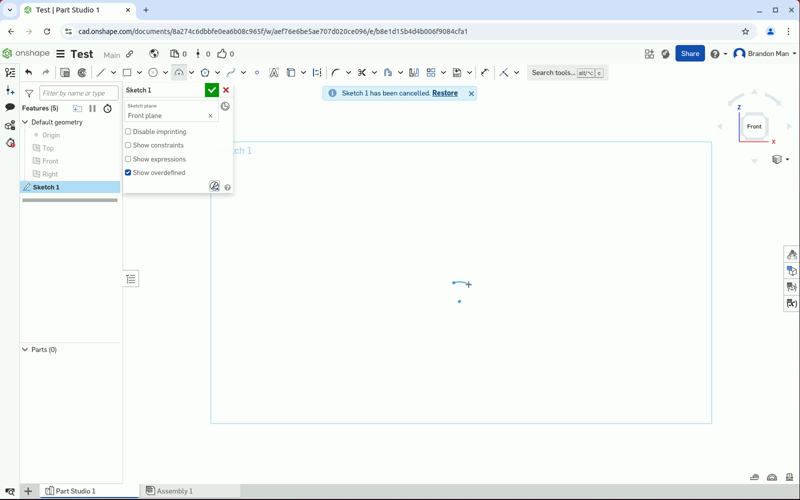
click(468, 284)
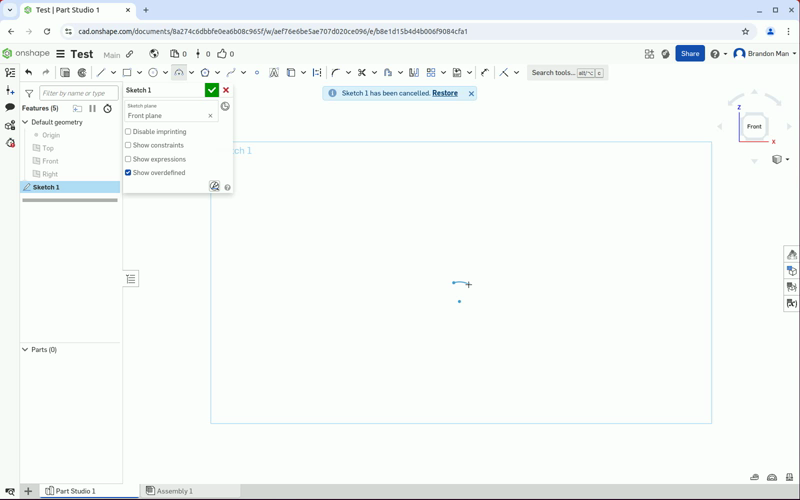
mouse_move(460, 290)
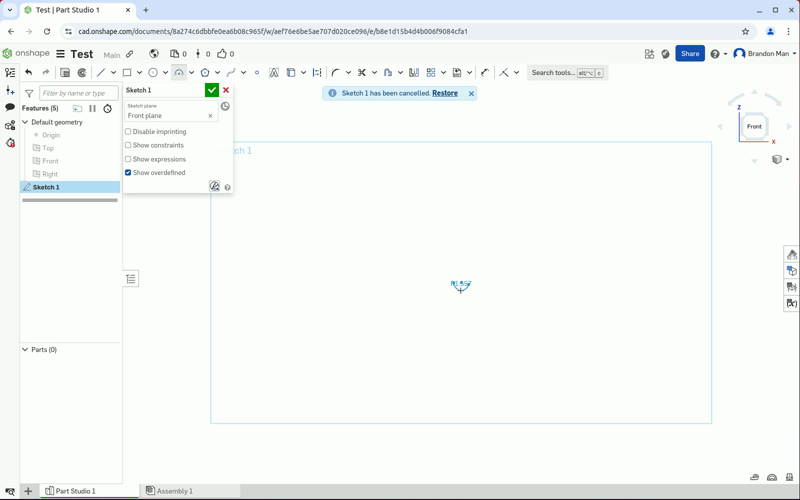
click(460, 290)
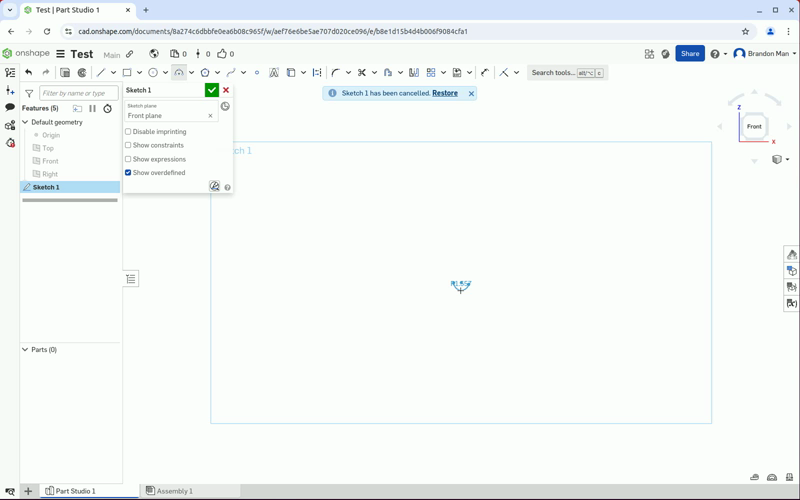
key_up(shift)
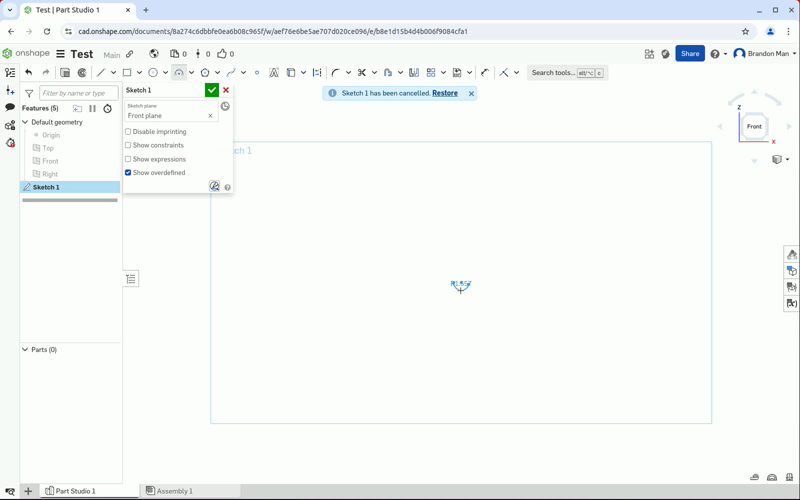
key(esc)
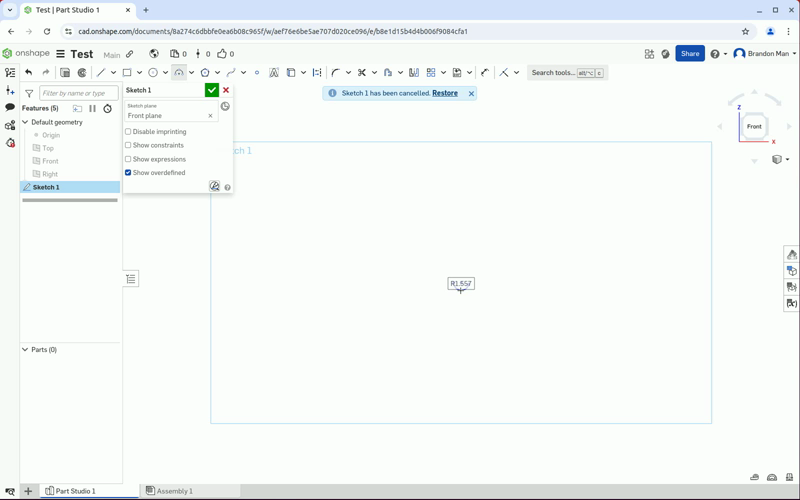
key(l)
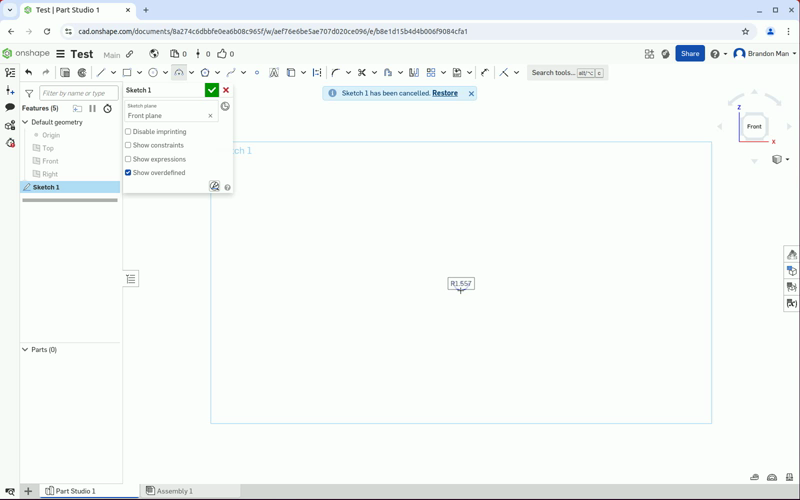
mouse_move(468, 284)
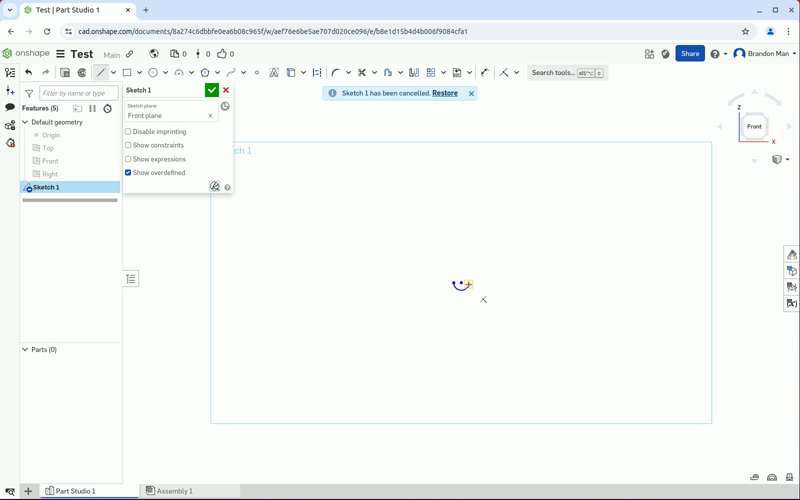
click(468, 284)
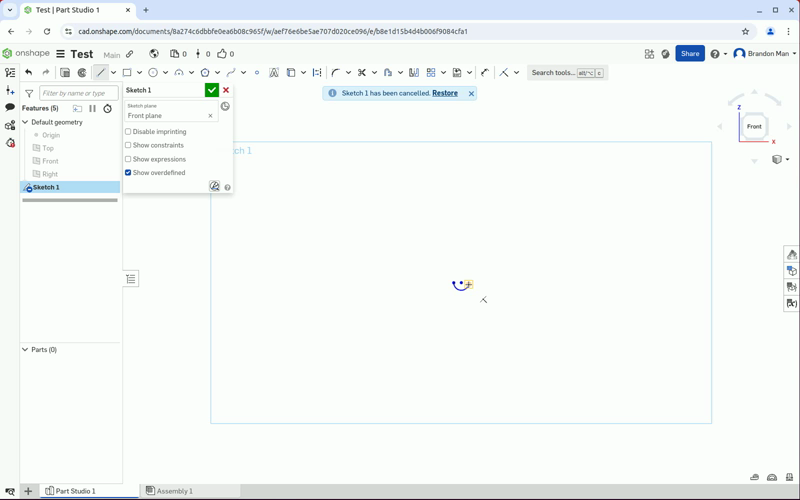
key_down(shift)
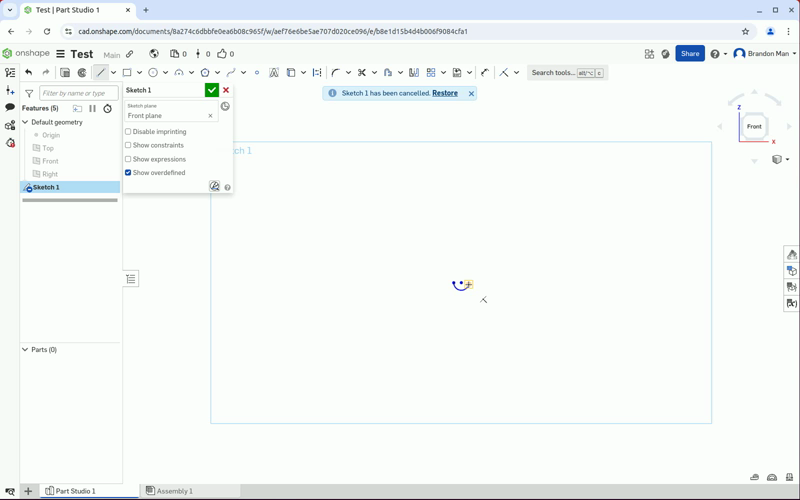
mouse_move(498, 284)
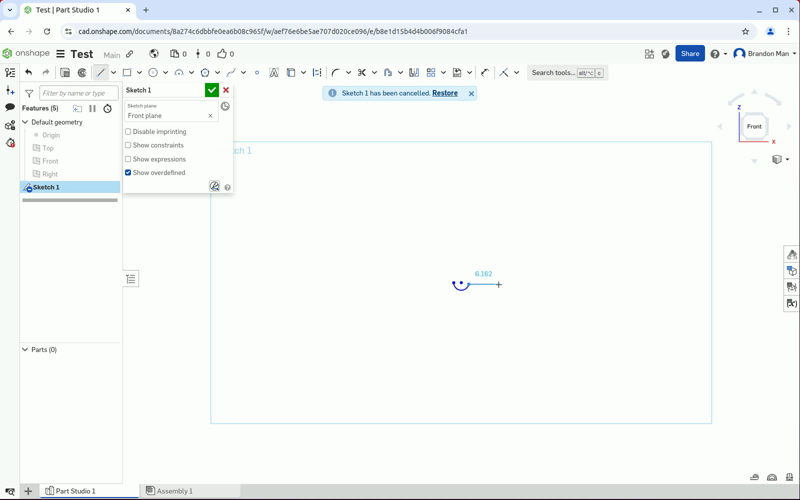
mouse_move(468, 280)
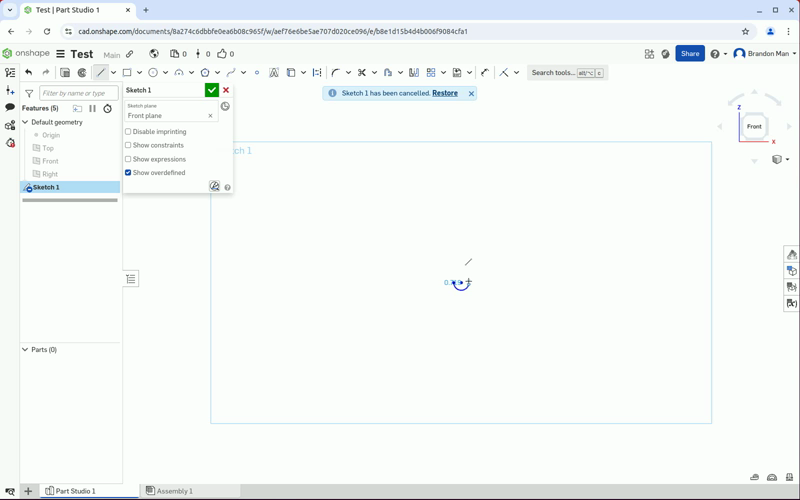
scroll(6)
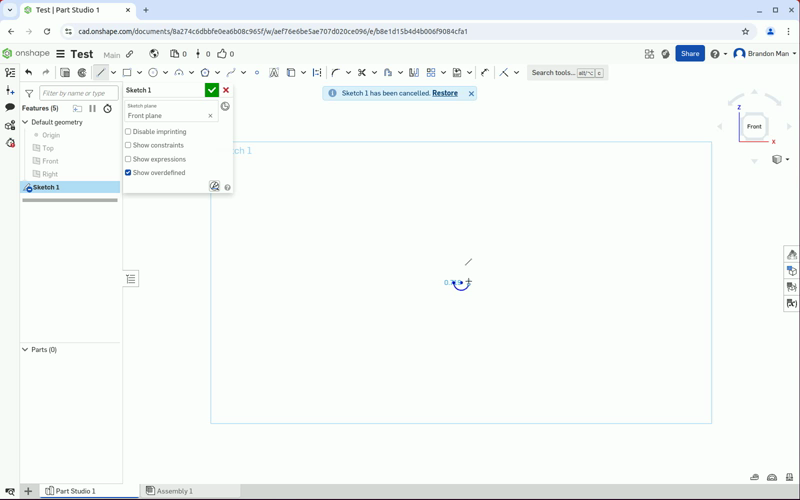
scroll(6)
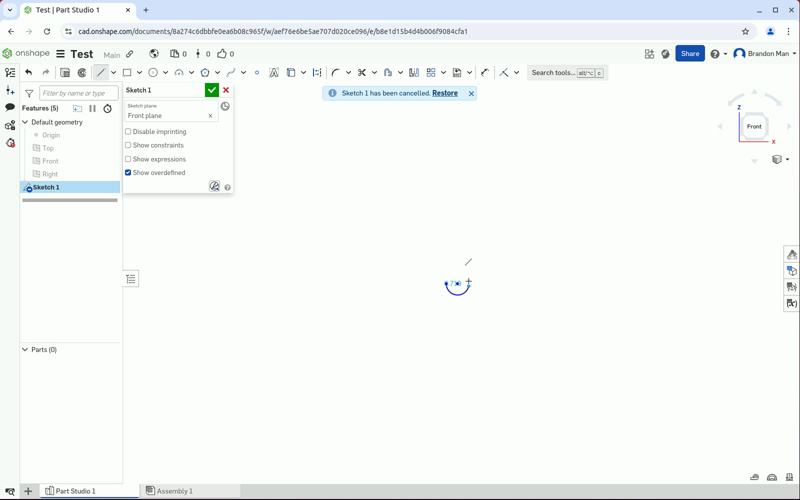
scroll(6)
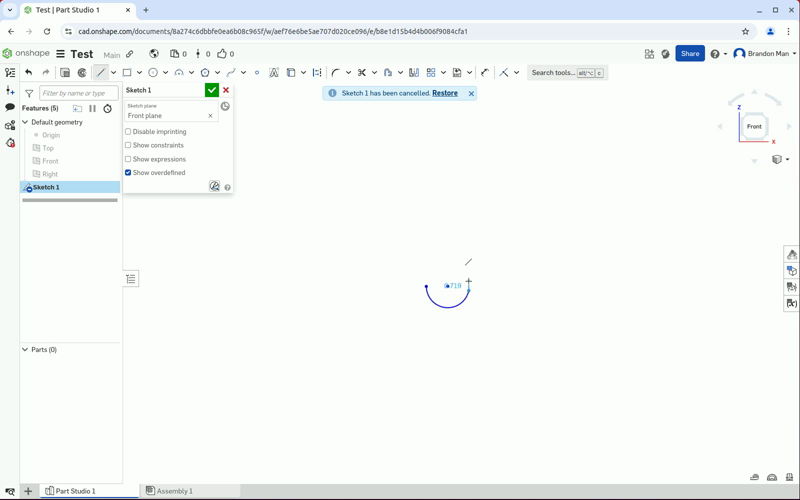
scroll(6)
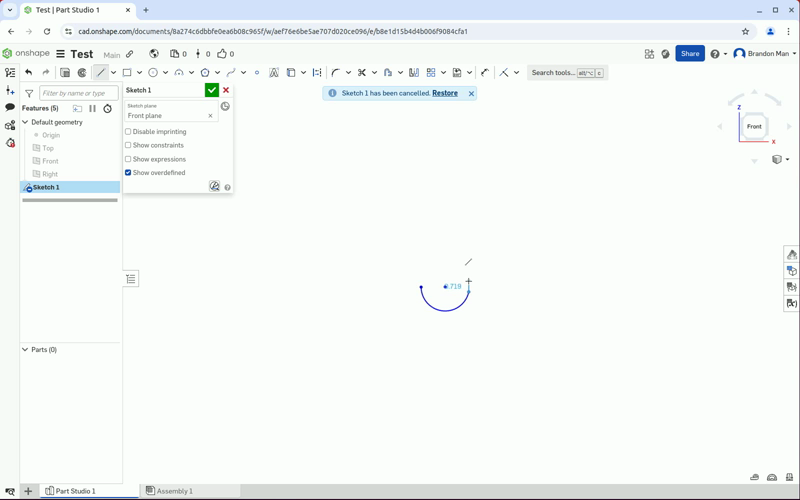
scroll(6)
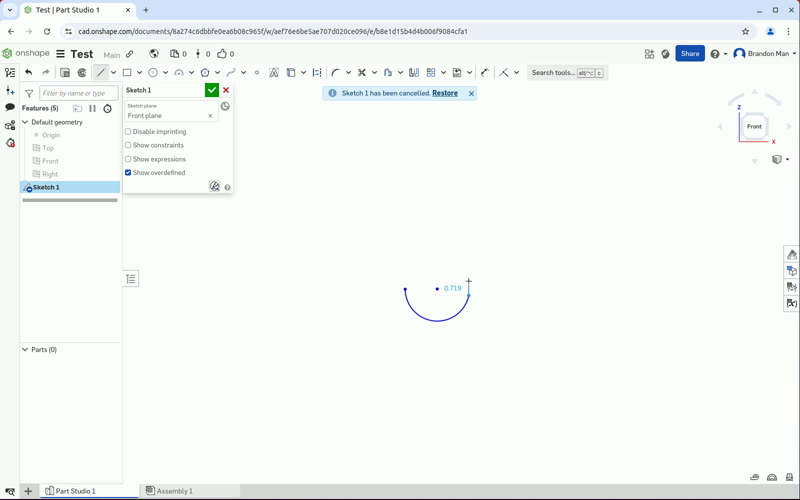
scroll(6)
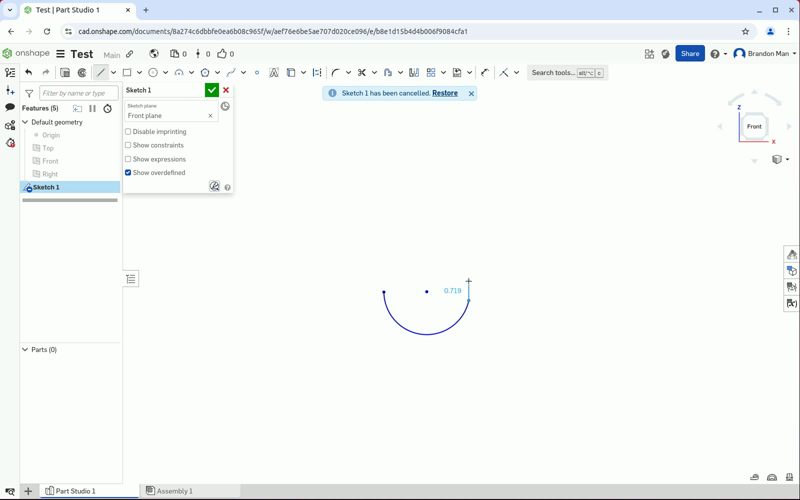
scroll(6)
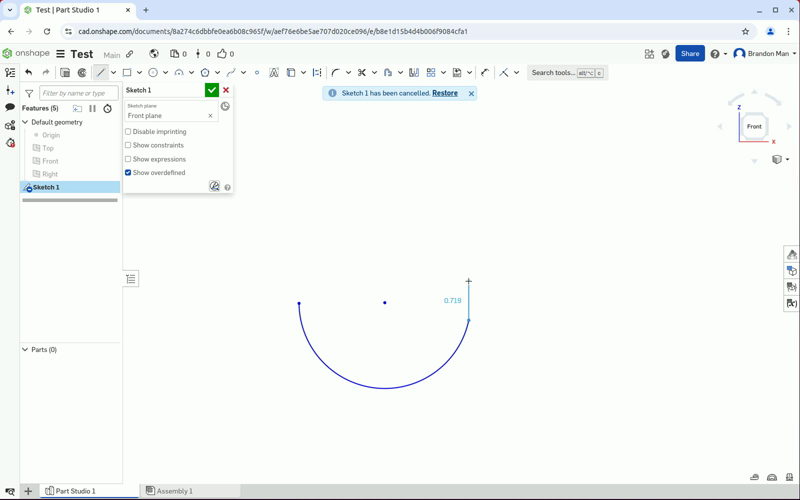
click(468, 280)
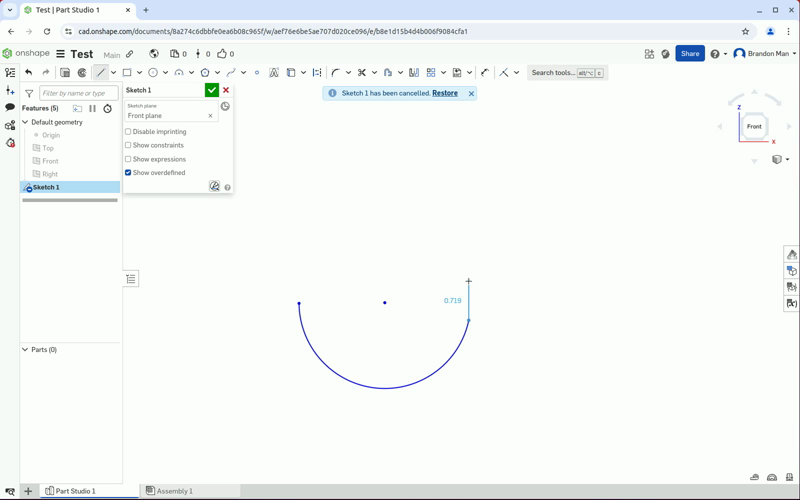
scroll(-6)
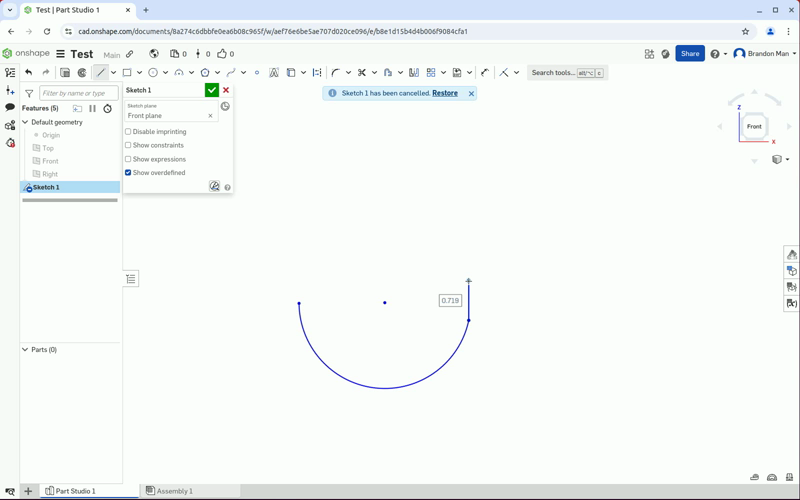
scroll(-6)
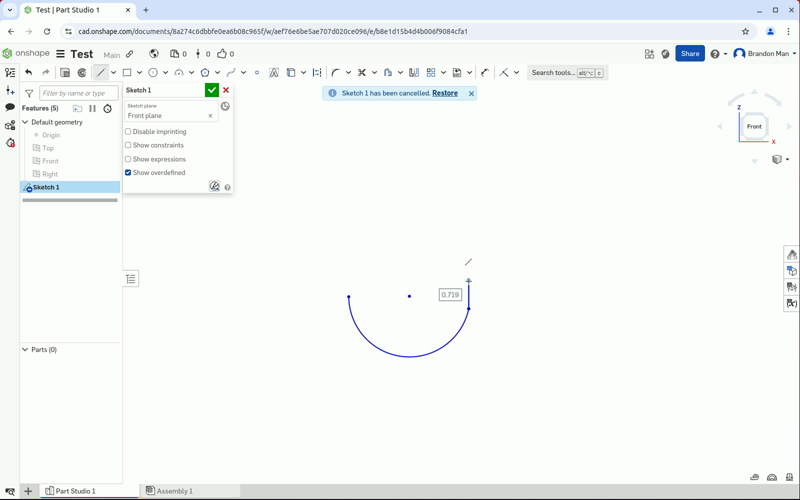
scroll(-6)
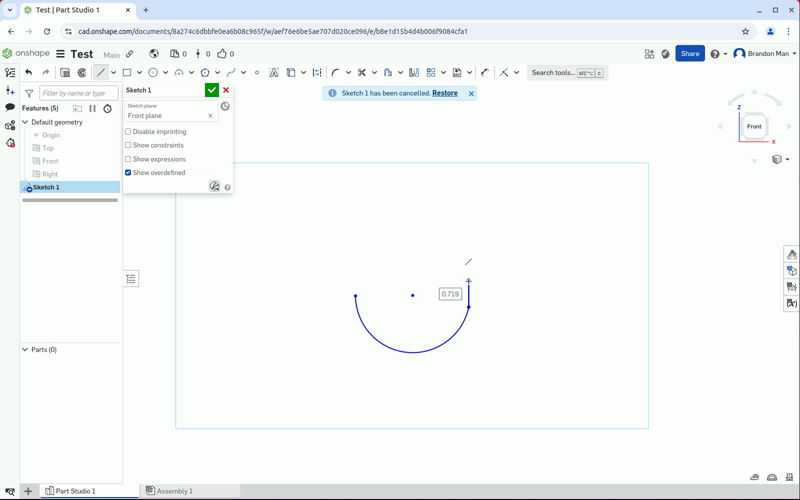
scroll(-6)
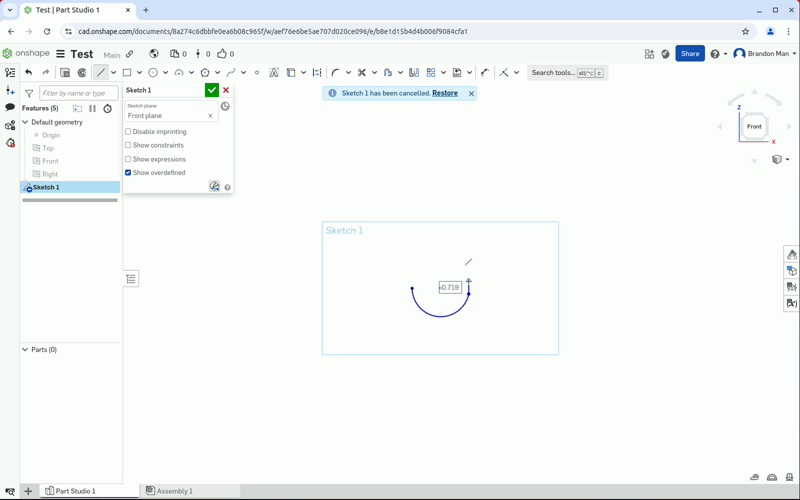
scroll(-6)
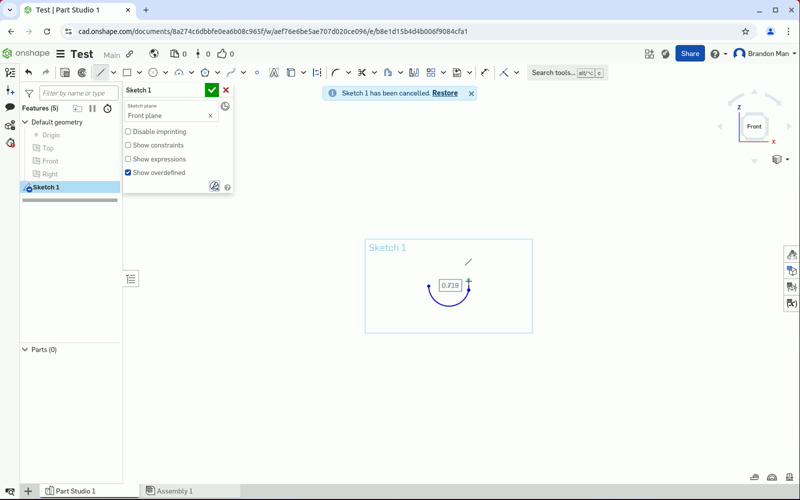
scroll(-6)
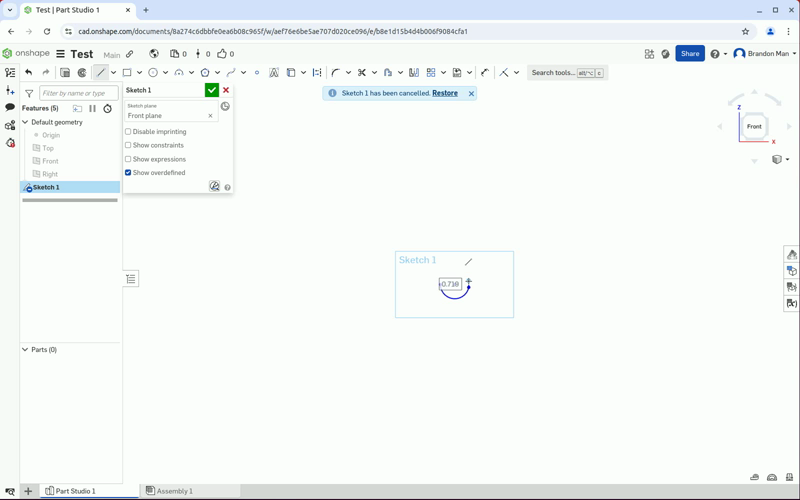
scroll(-6)
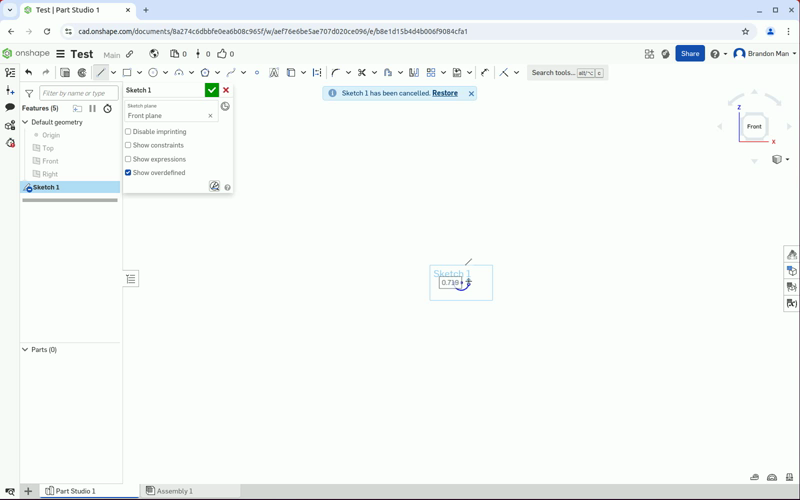
key_up(shift)
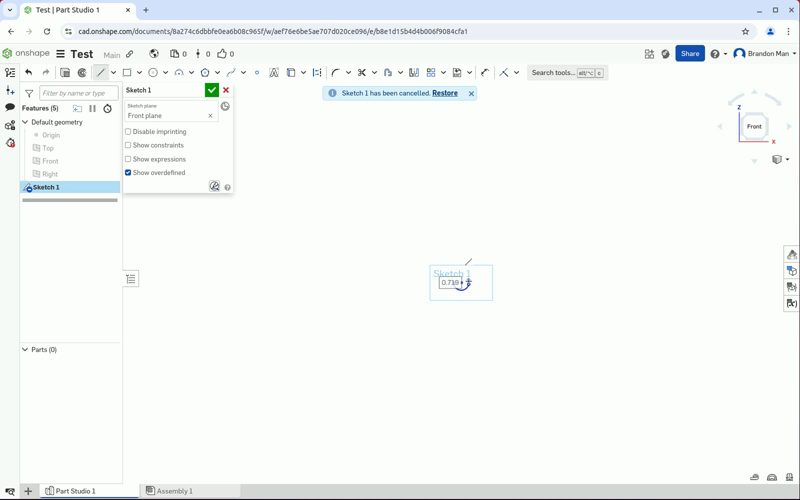
key(esc)
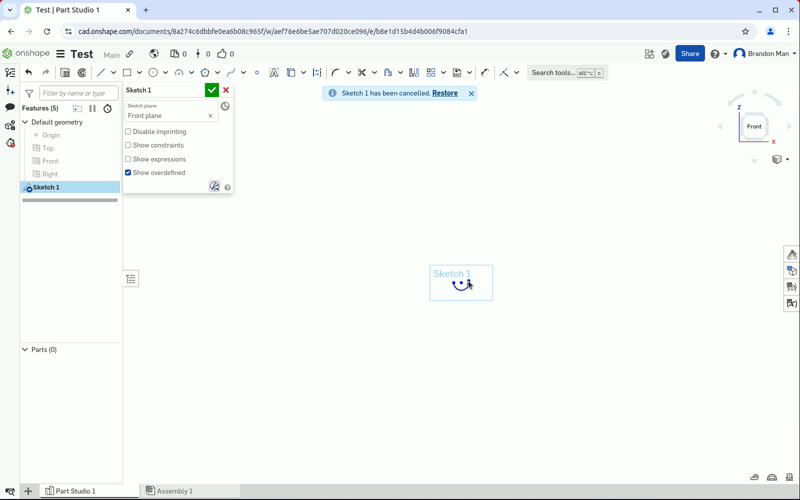
key(a)
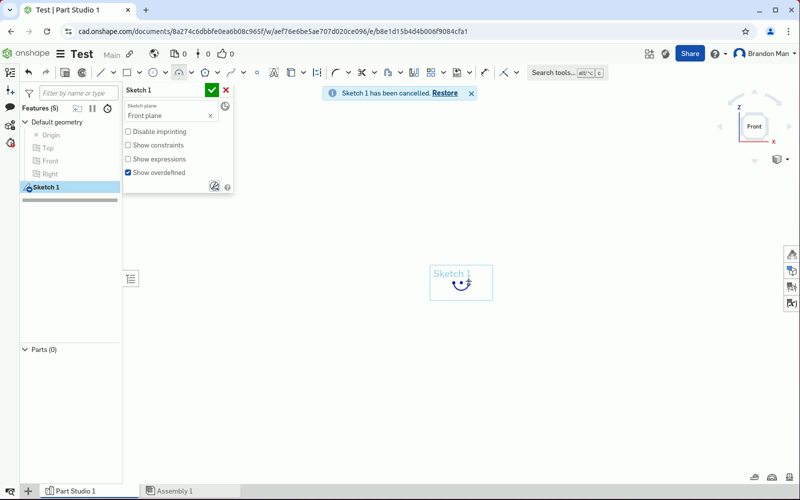
mouse_move(468, 280)
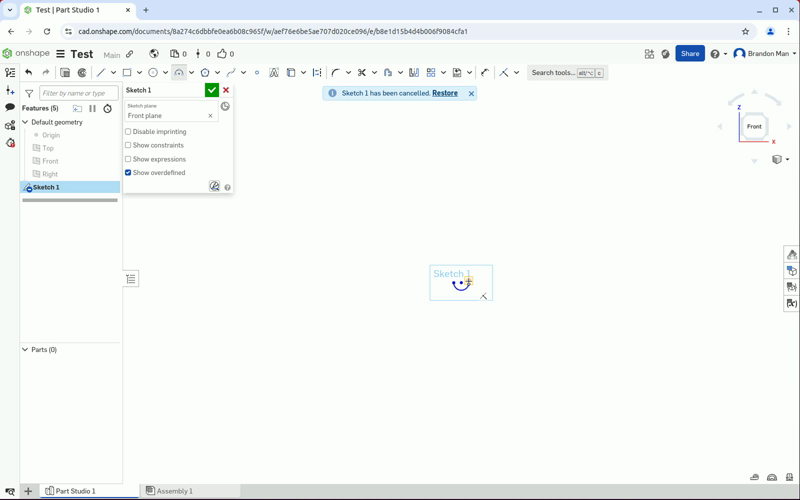
scroll(6)
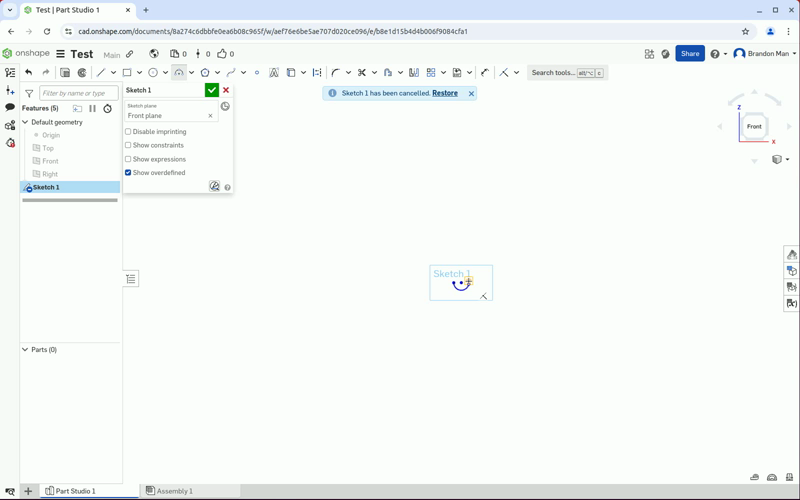
scroll(6)
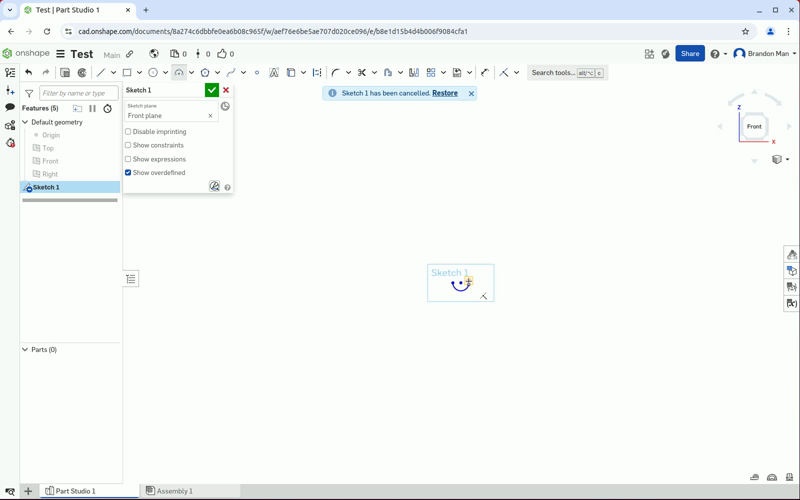
scroll(6)
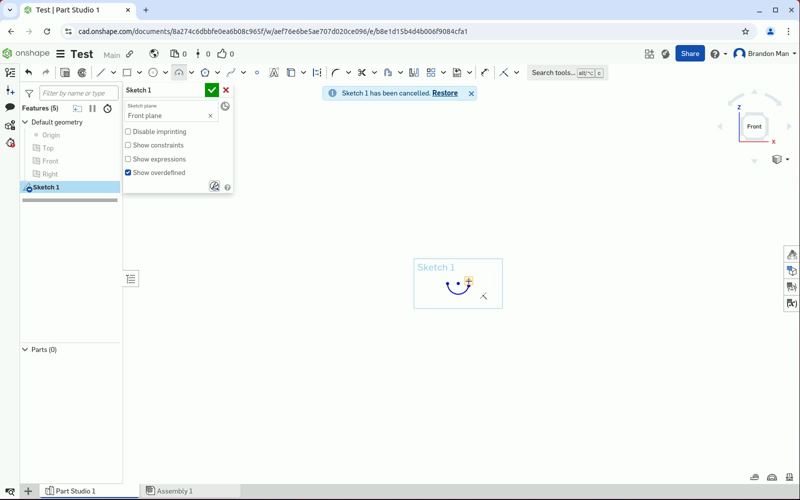
scroll(6)
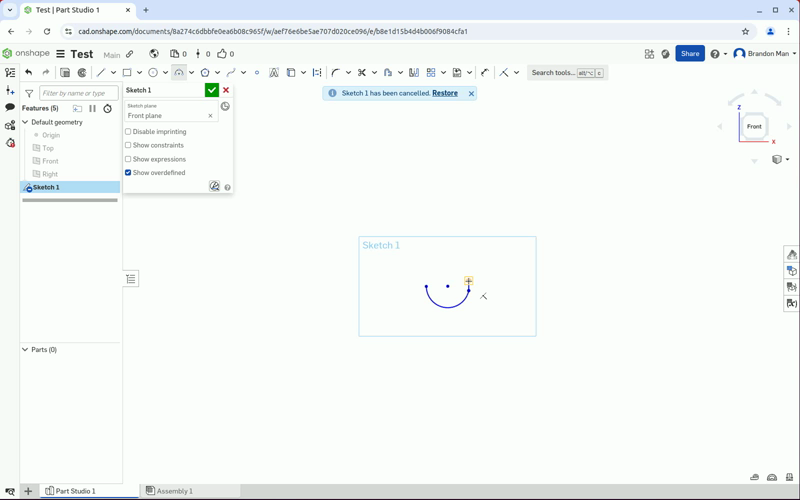
scroll(6)
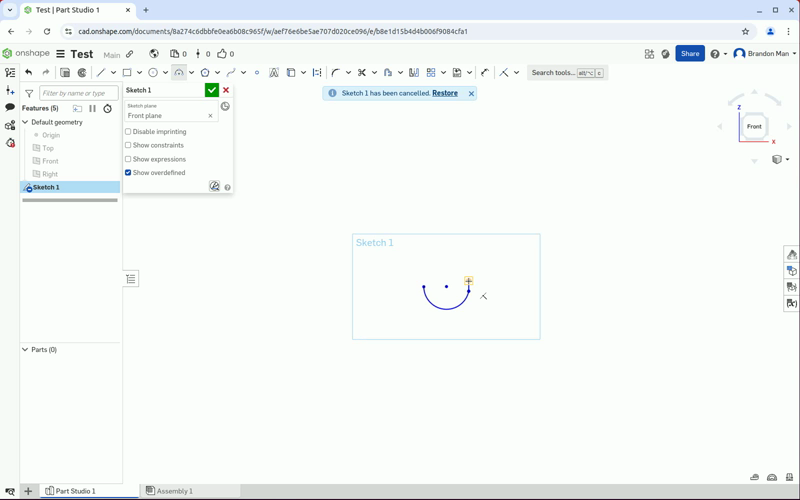
scroll(6)
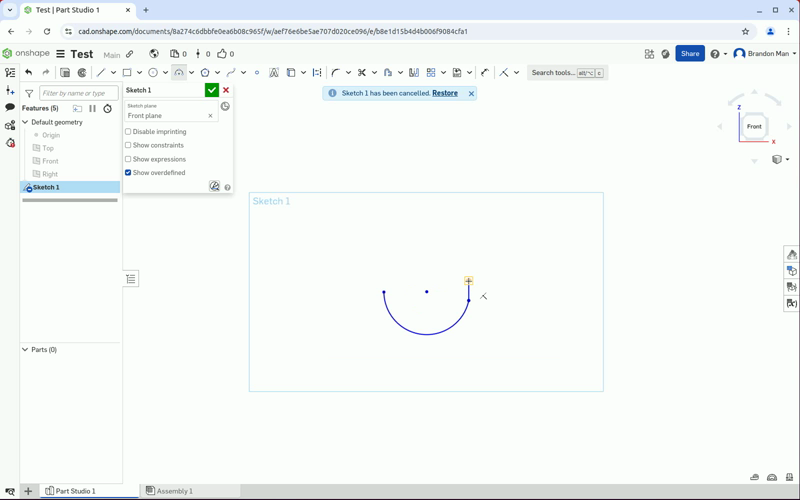
scroll(6)
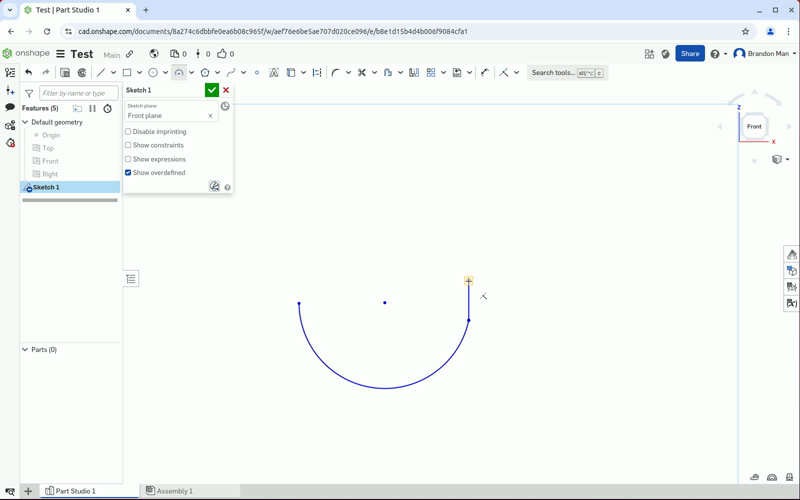
click(468, 280)
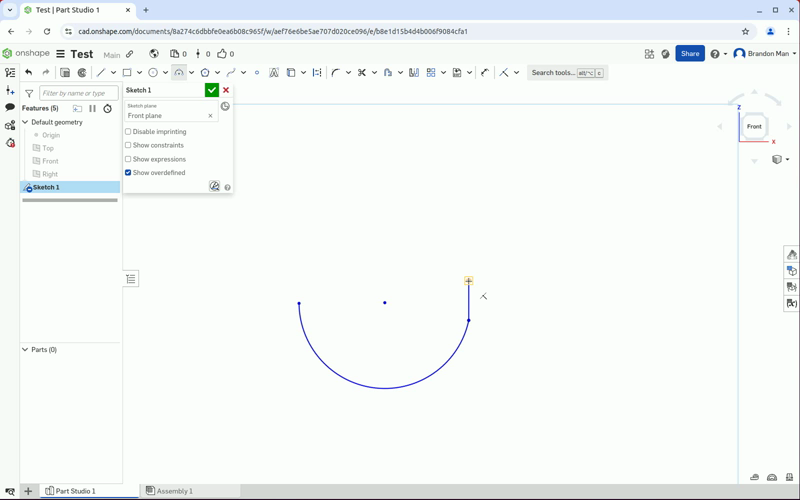
scroll(-6)
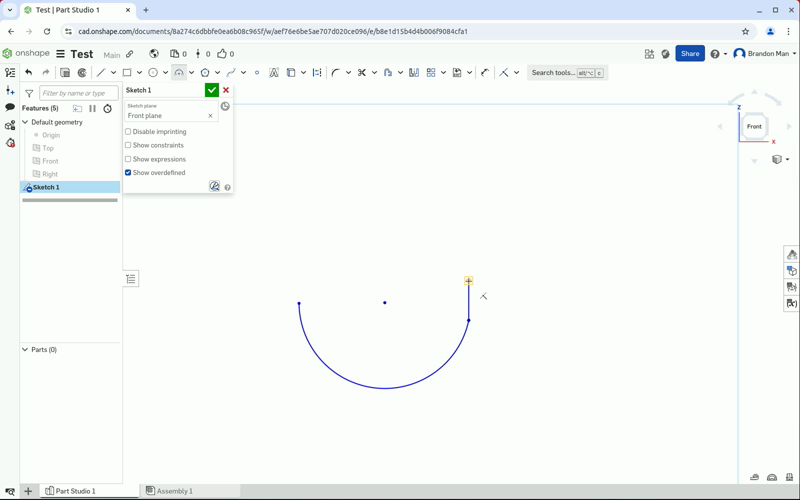
scroll(-6)
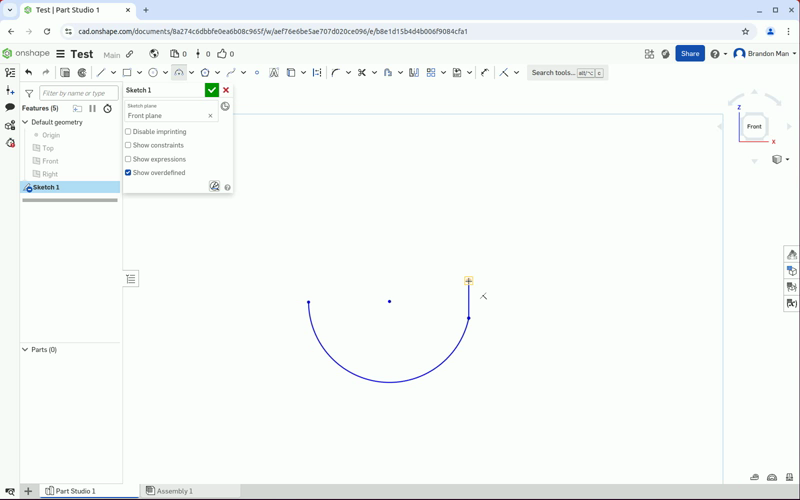
scroll(-6)
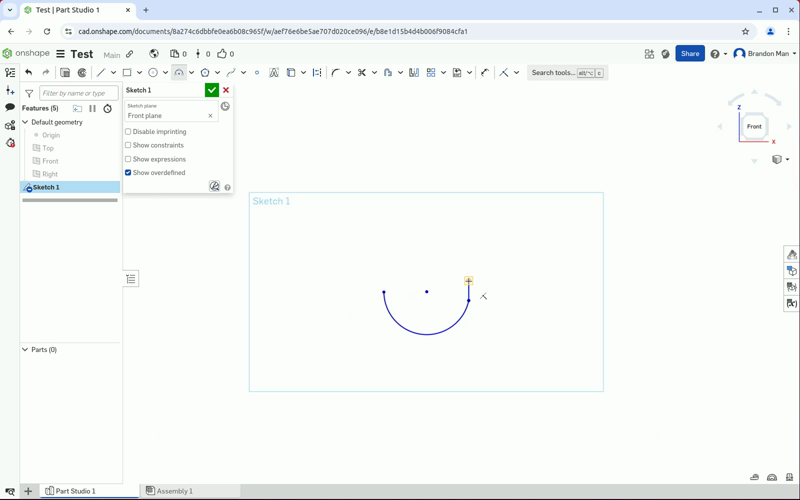
scroll(-6)
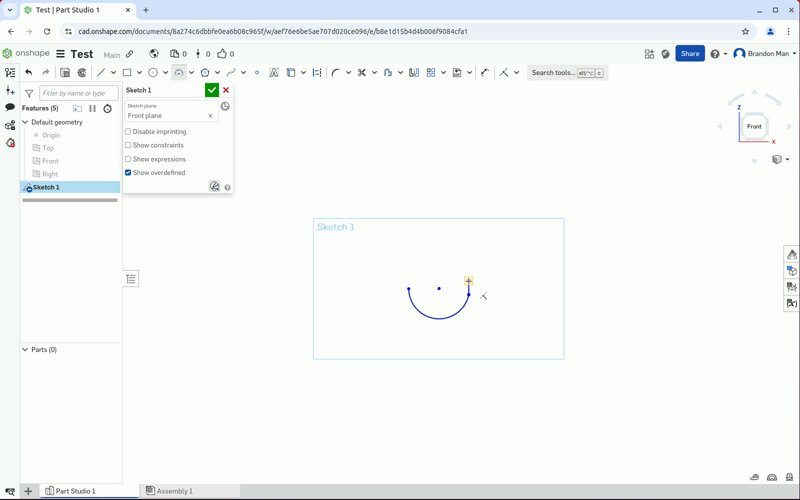
scroll(-6)
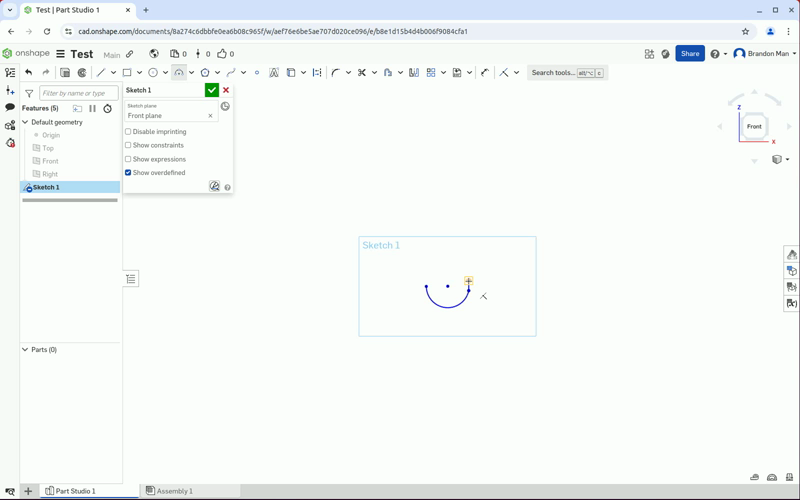
scroll(-6)
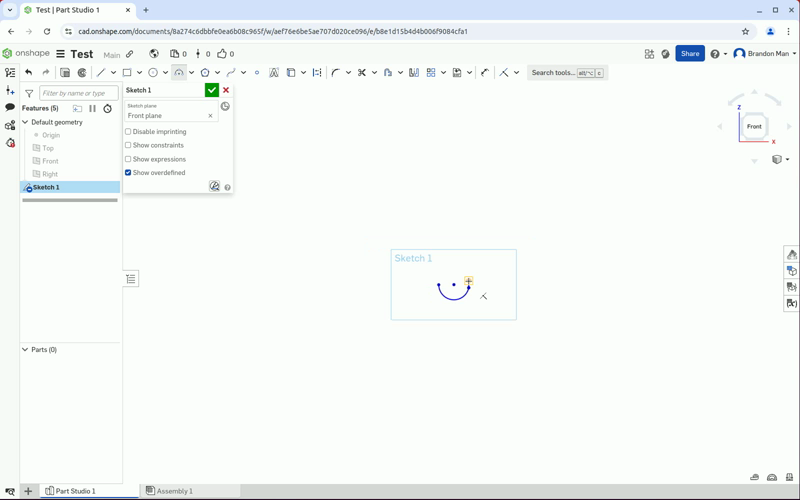
scroll(-6)
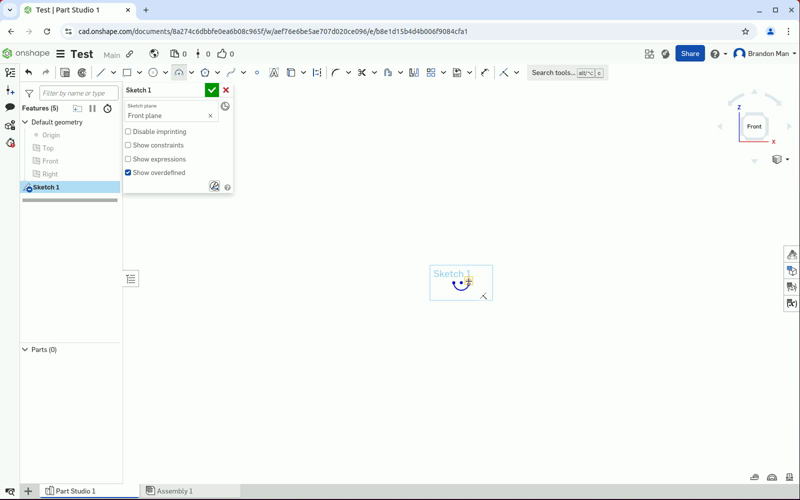
key_down(shift)
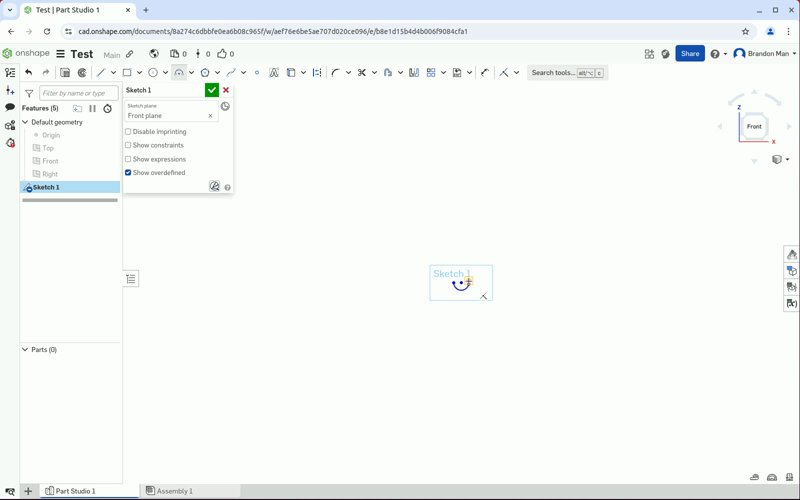
mouse_move(453, 282)
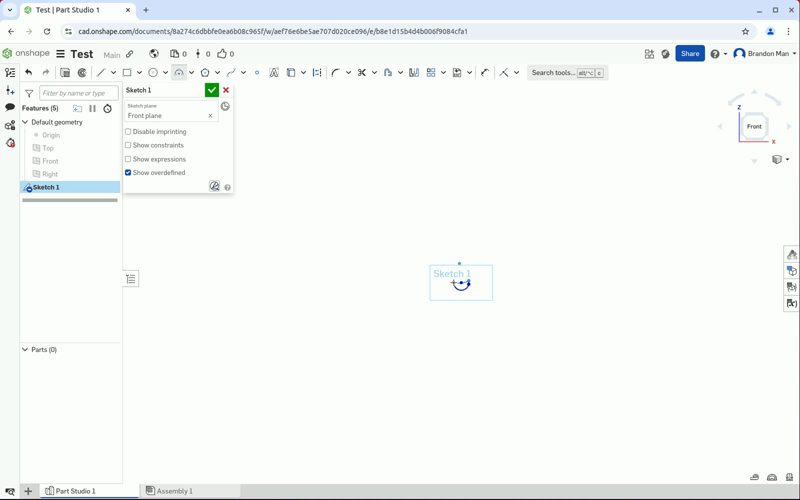
scroll(6)
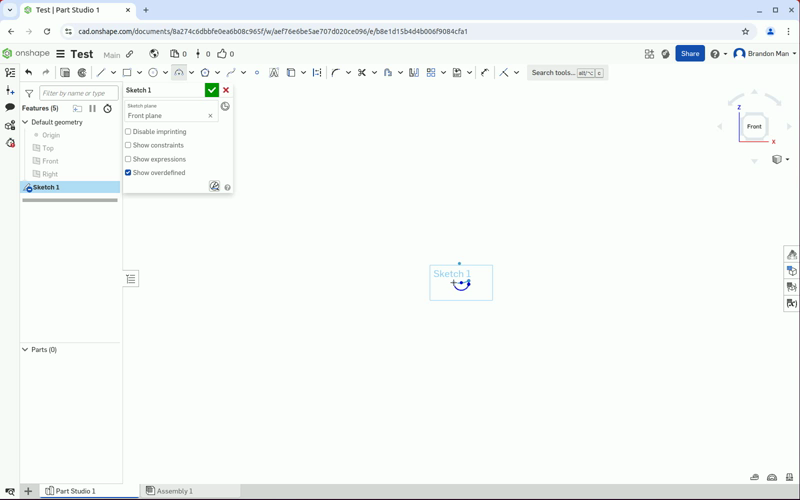
scroll(6)
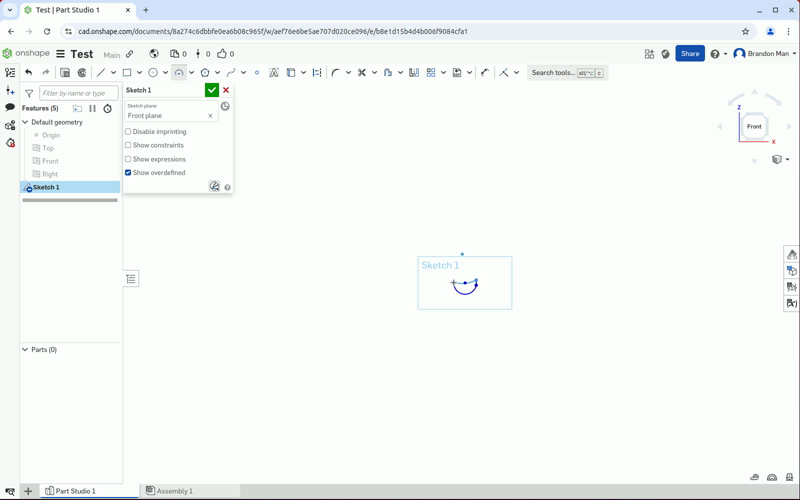
scroll(6)
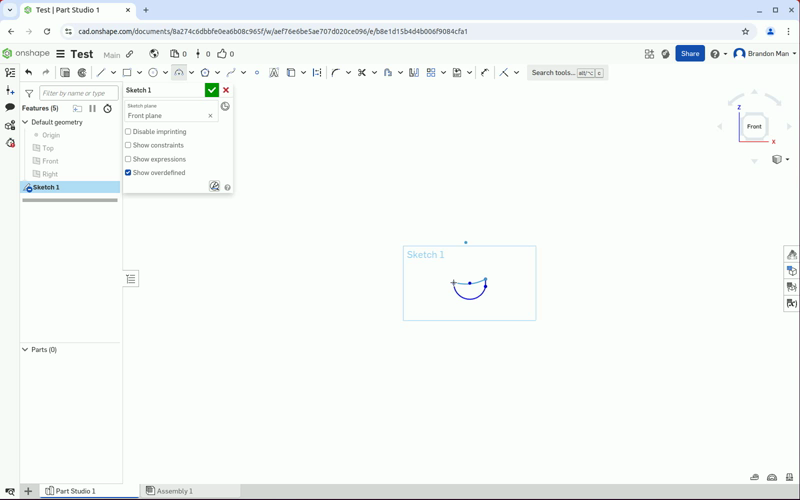
scroll(6)
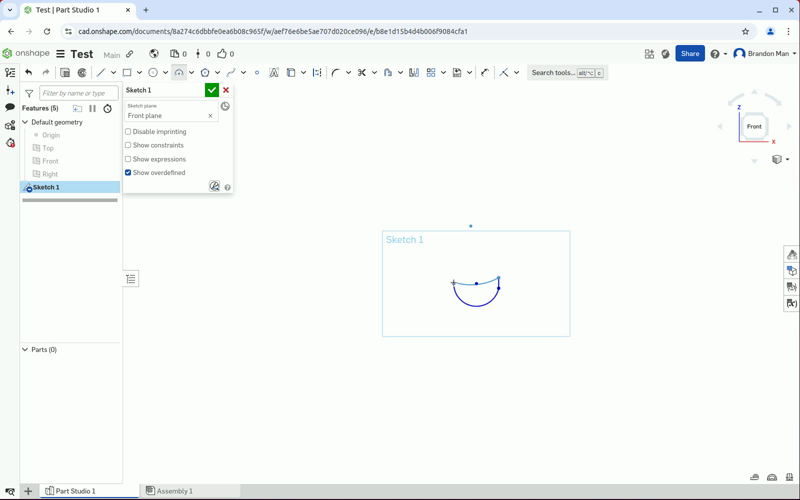
scroll(6)
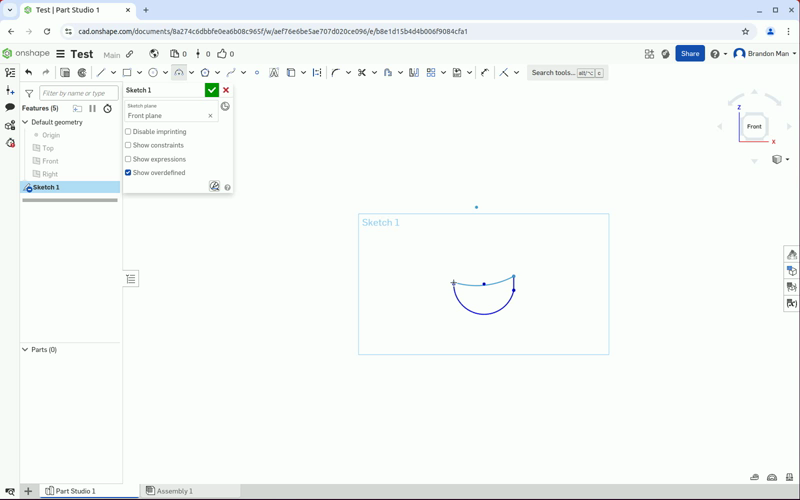
scroll(6)
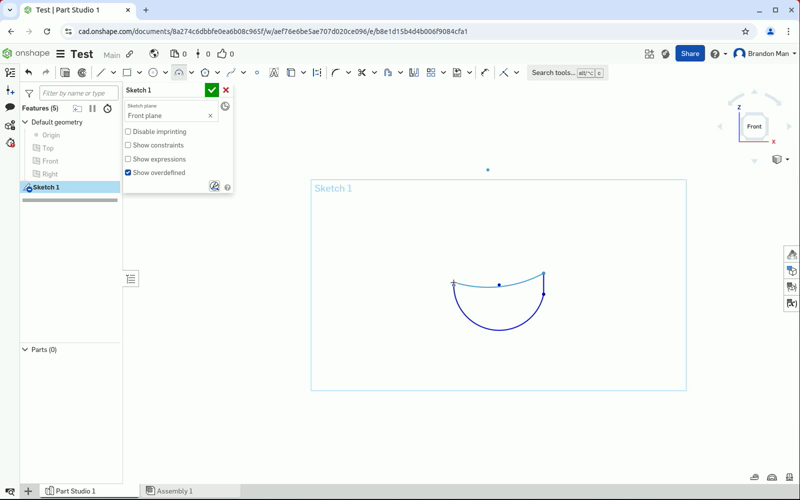
scroll(6)
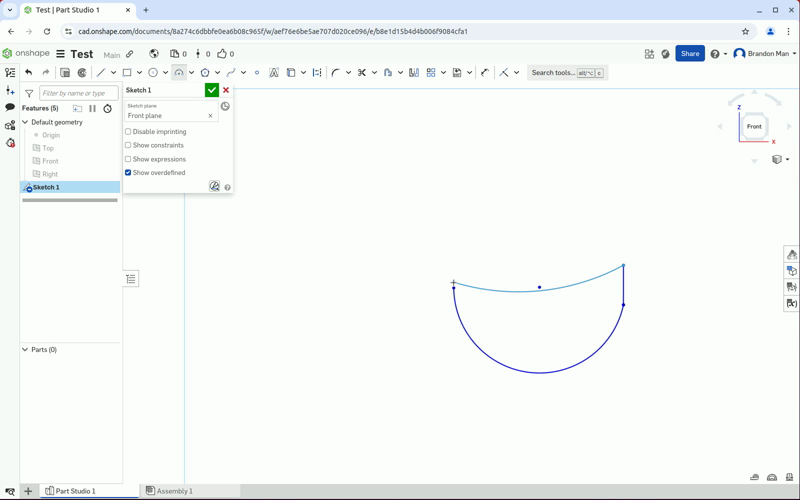
click(453, 282)
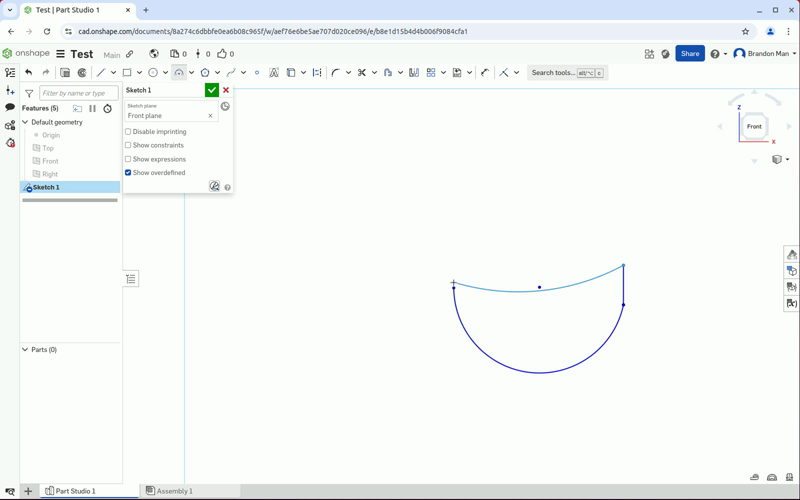
scroll(-6)
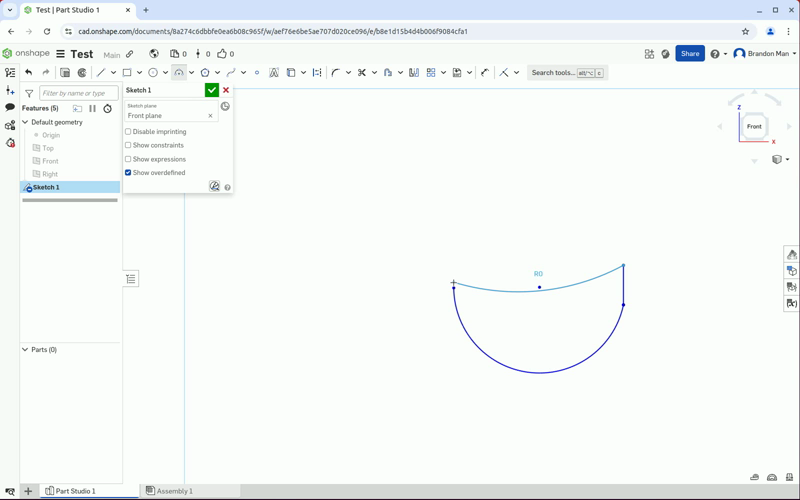
scroll(-6)
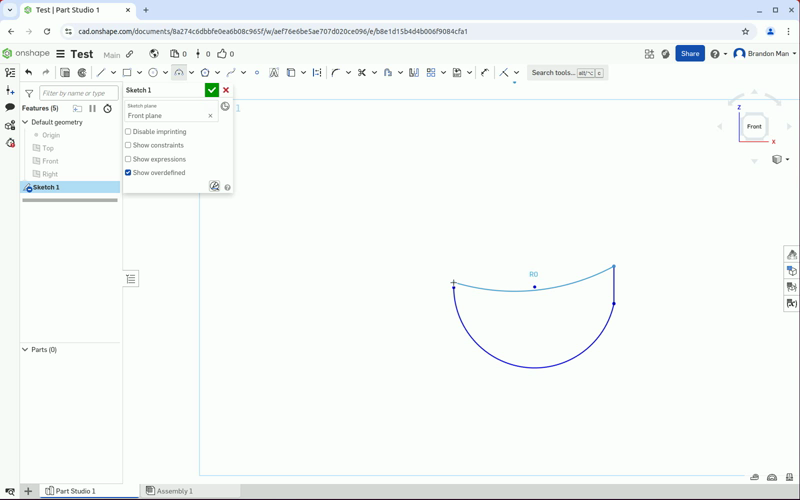
scroll(-6)
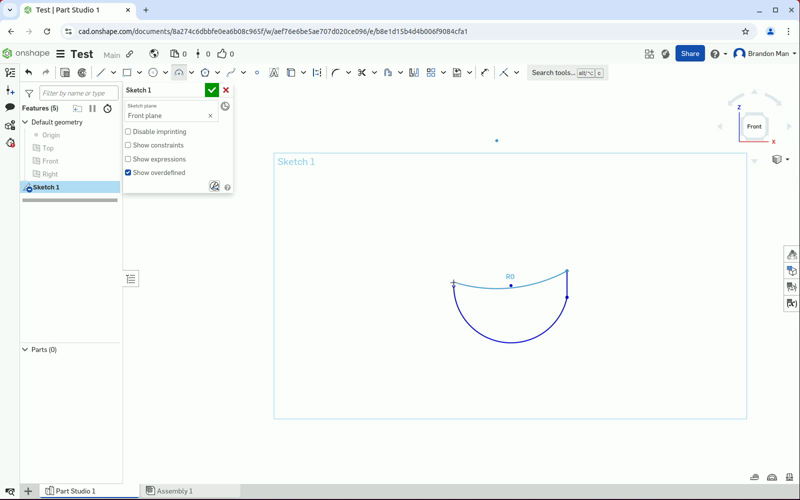
scroll(-6)
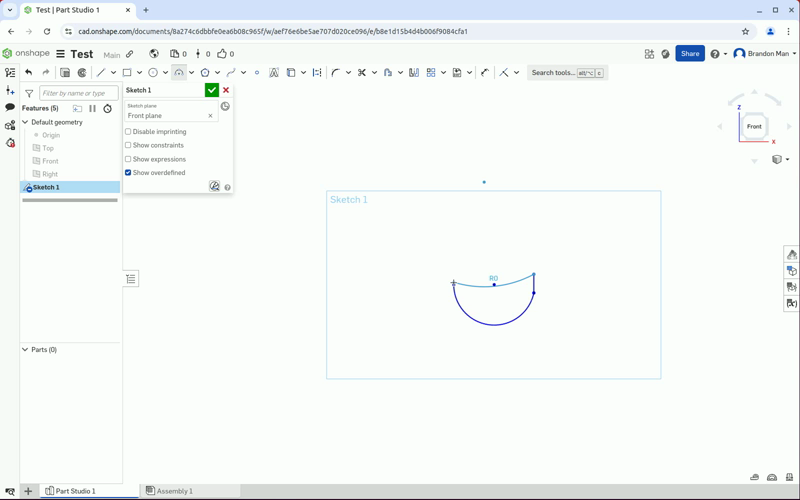
scroll(-6)
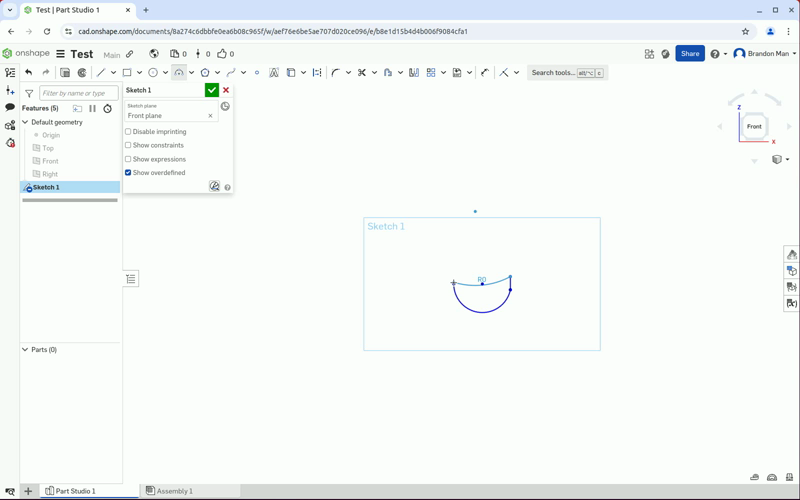
scroll(-6)
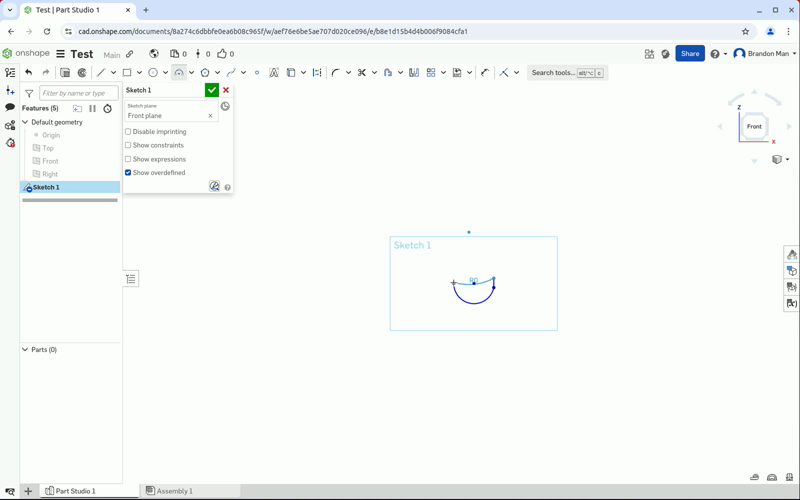
scroll(-6)
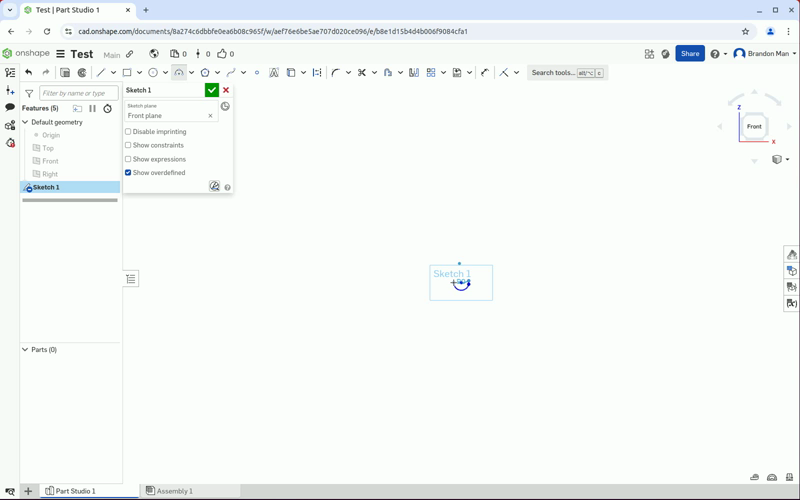
mouse_move(460, 275)
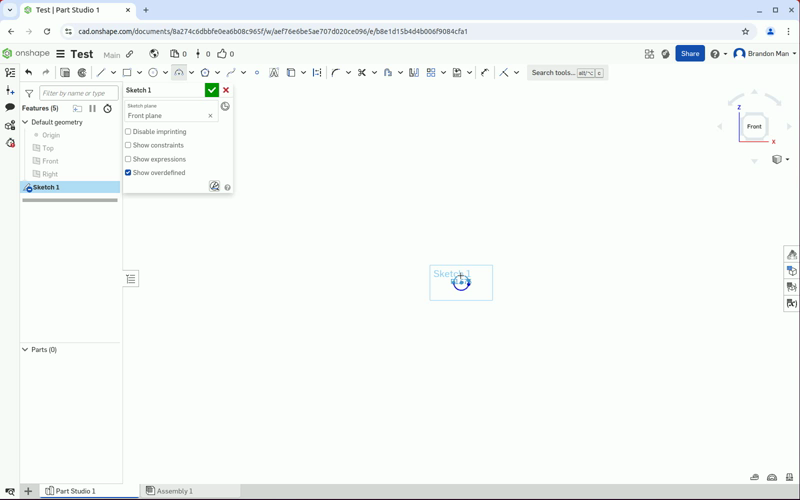
click(460, 275)
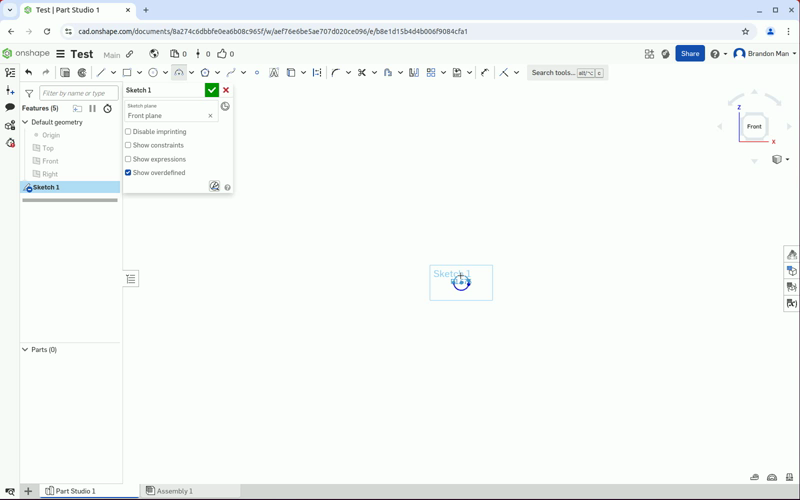
key_up(shift)
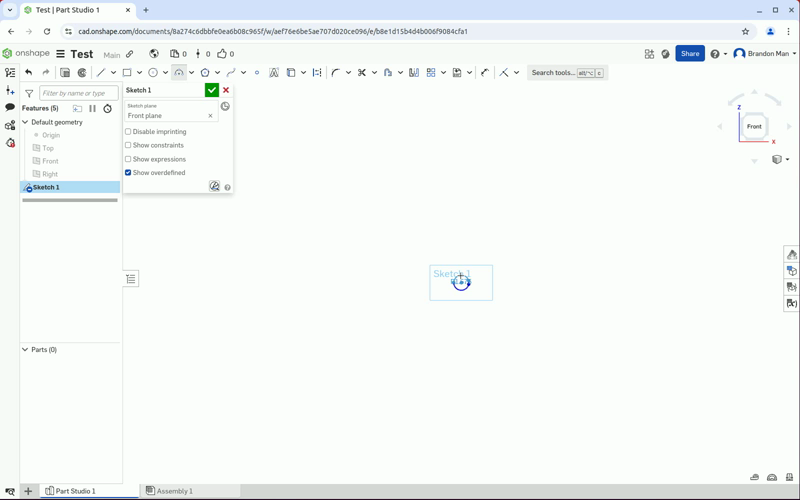
key(esc)
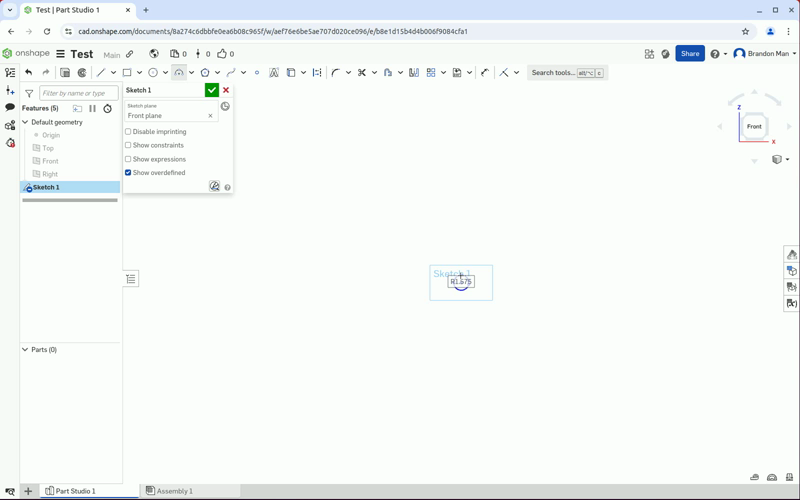
key(l)
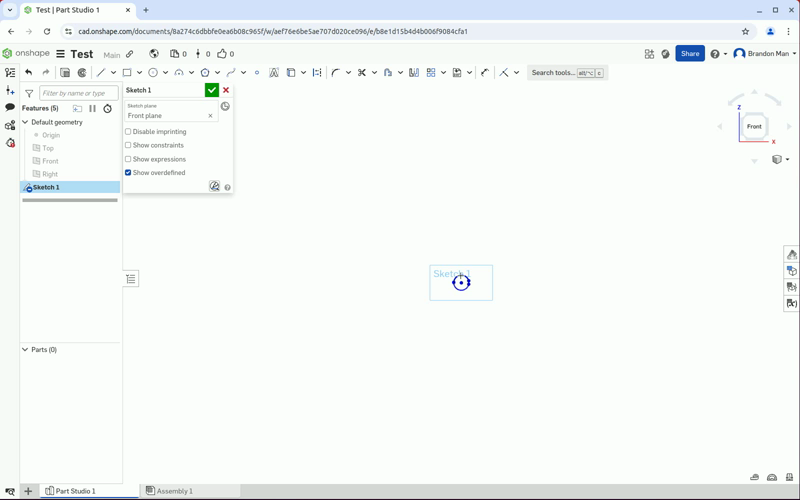
mouse_move(453, 282)
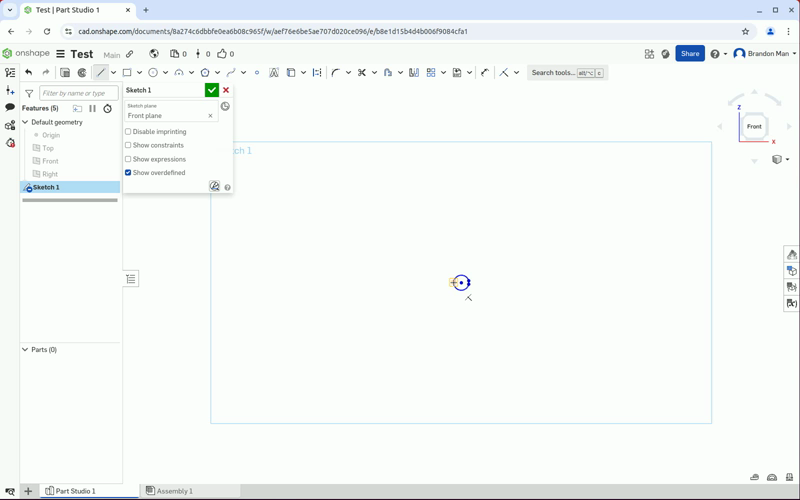
scroll(6)
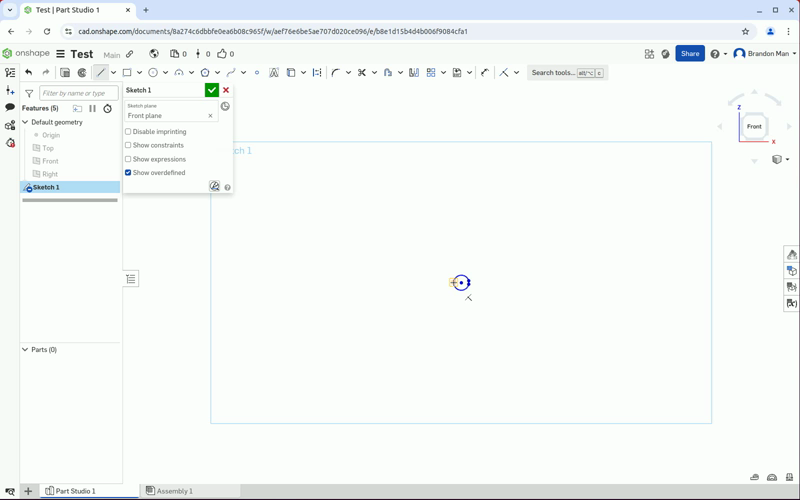
scroll(6)
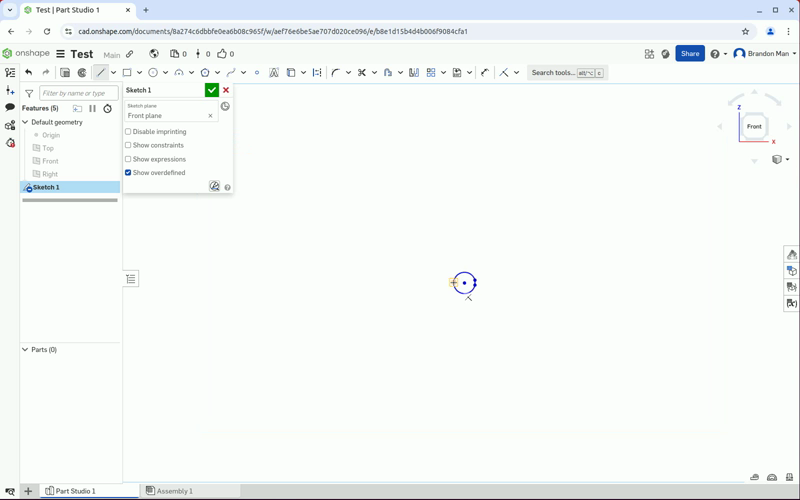
scroll(6)
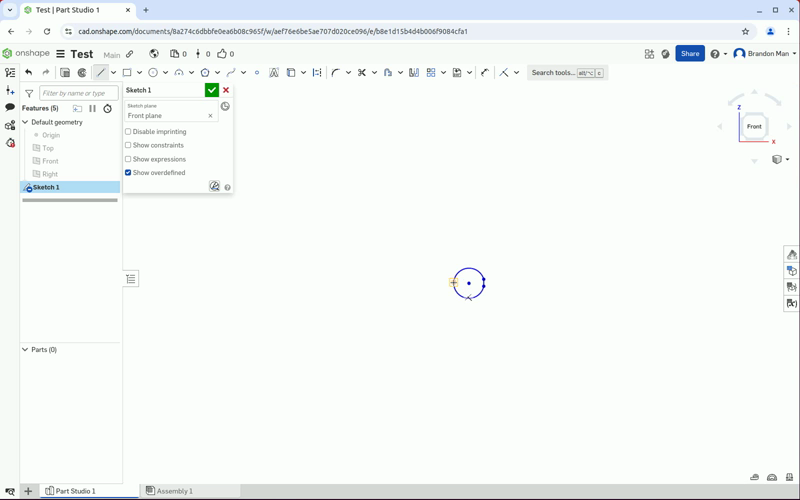
scroll(6)
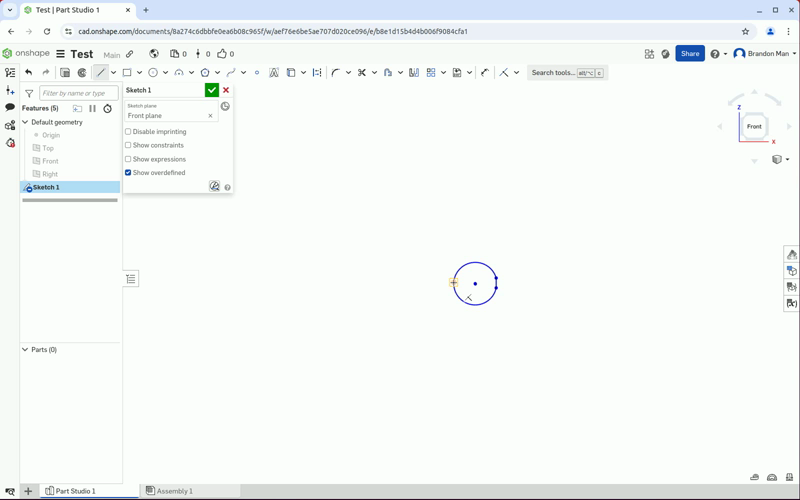
scroll(6)
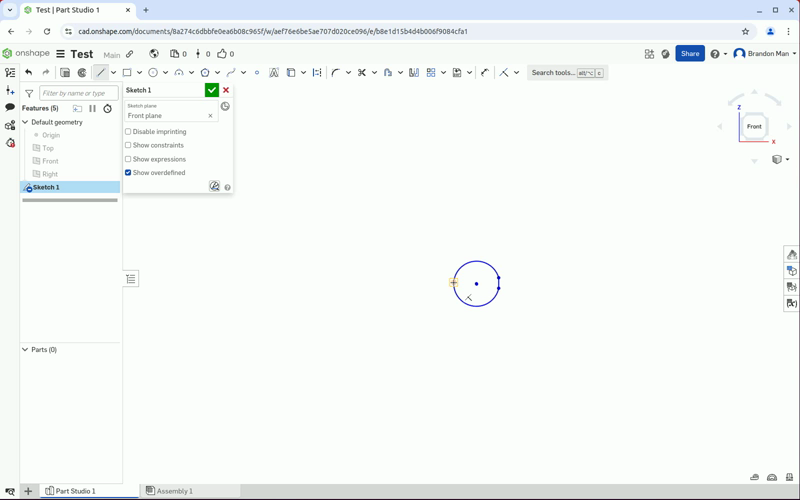
scroll(6)
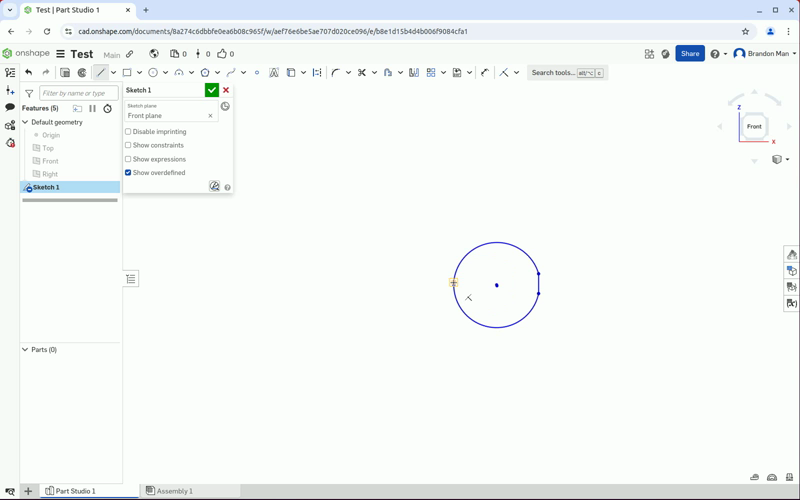
scroll(6)
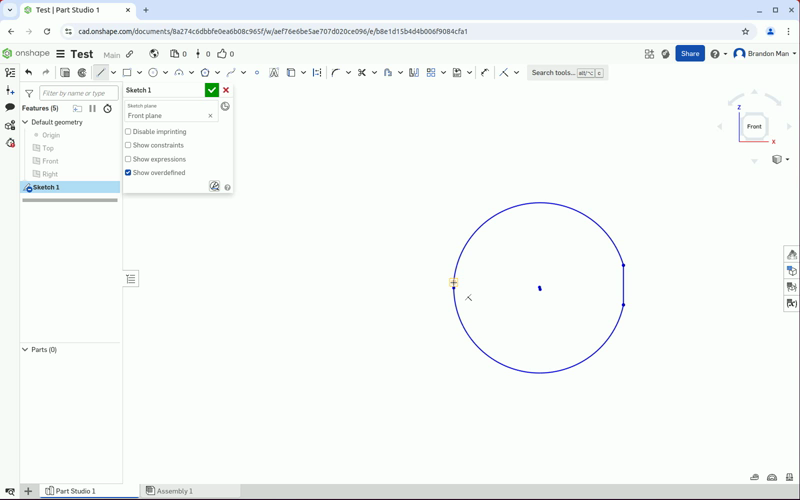
click(453, 282)
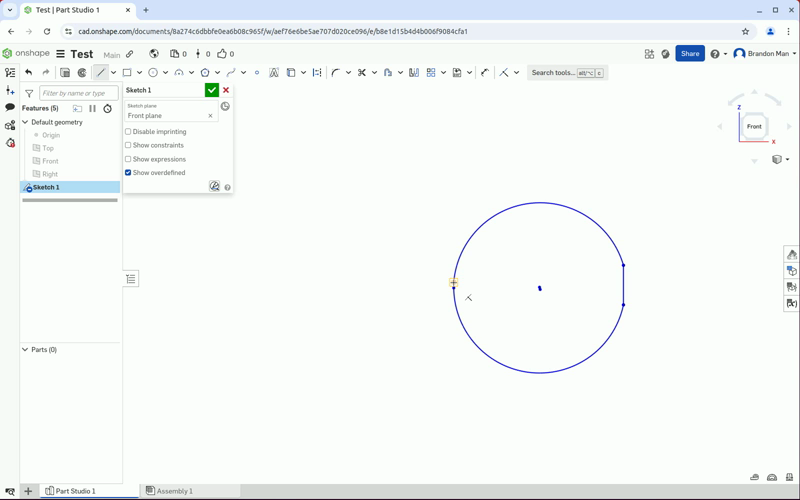
scroll(-6)
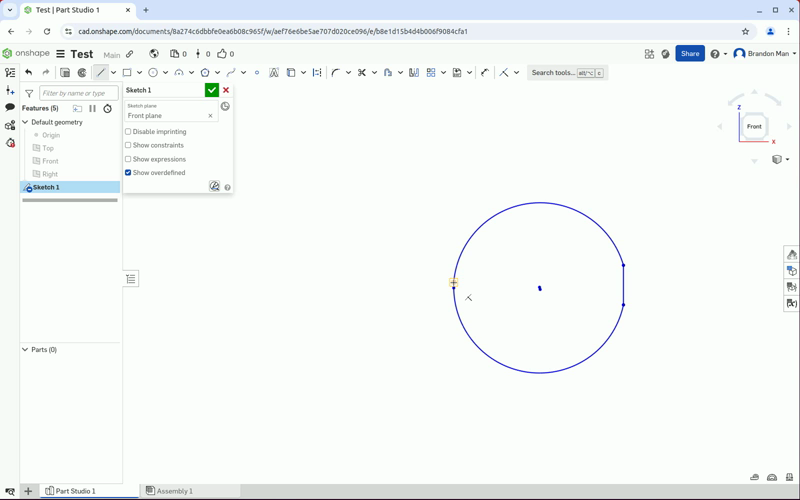
scroll(-6)
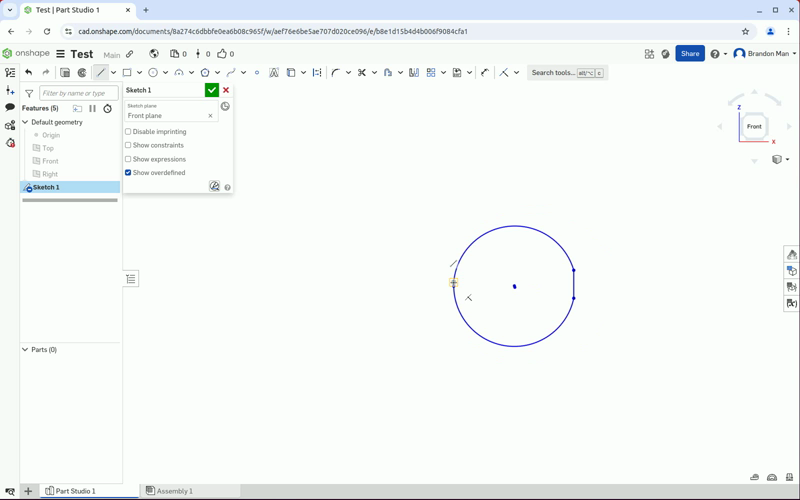
scroll(-6)
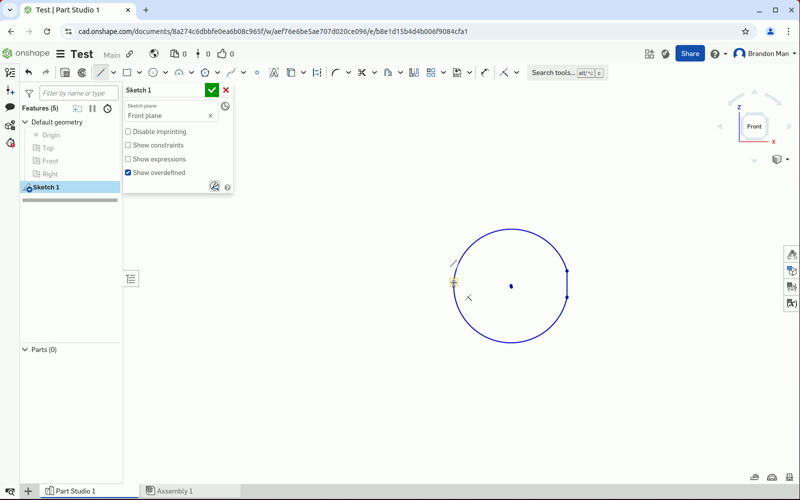
scroll(-6)
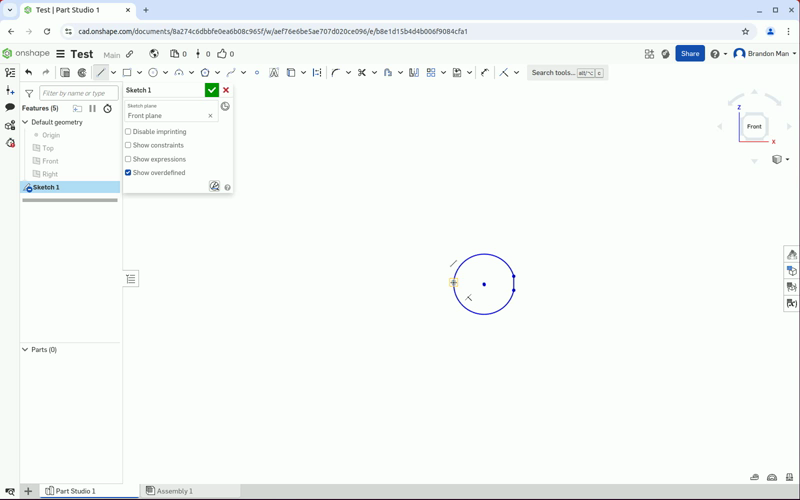
scroll(-6)
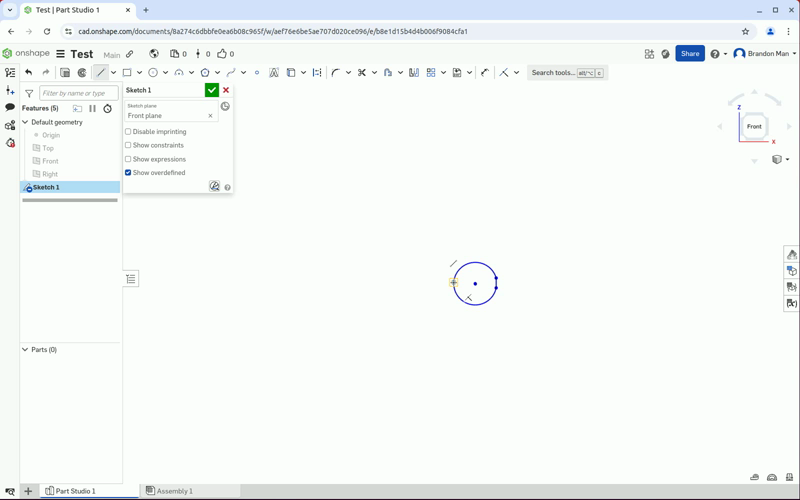
scroll(-6)
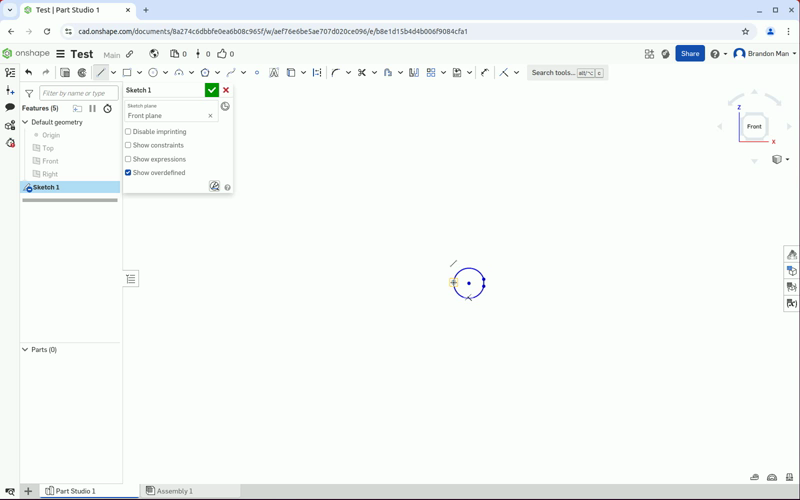
scroll(-6)
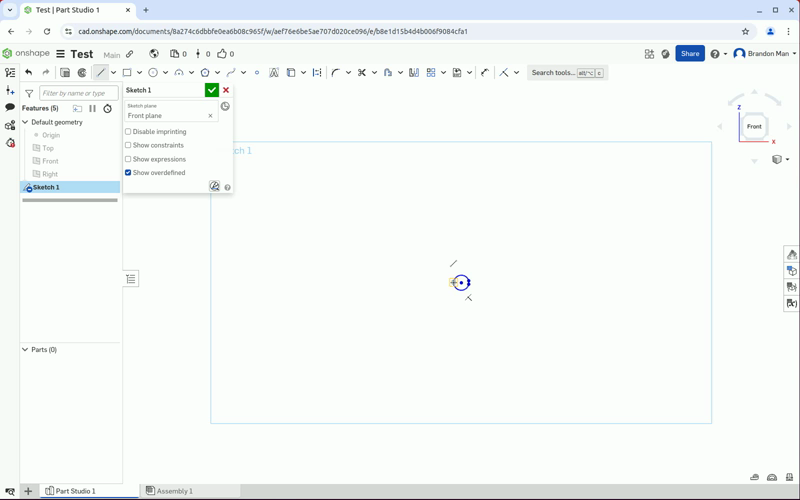
mouse_move(483, 282)
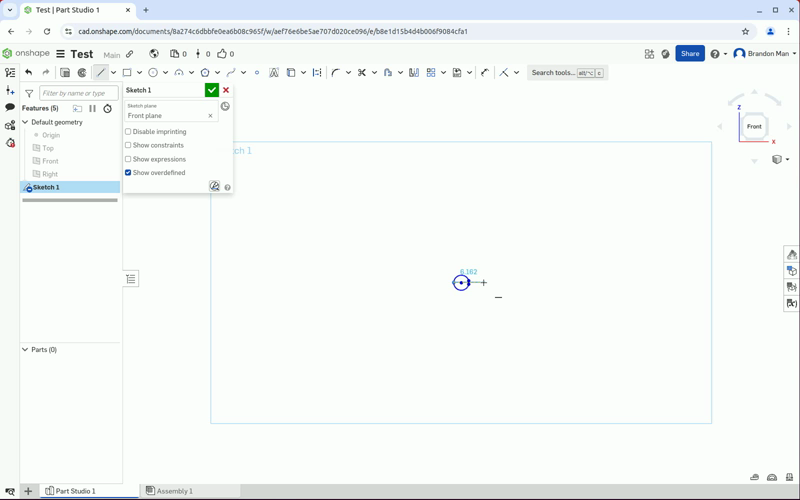
key_down(shift)
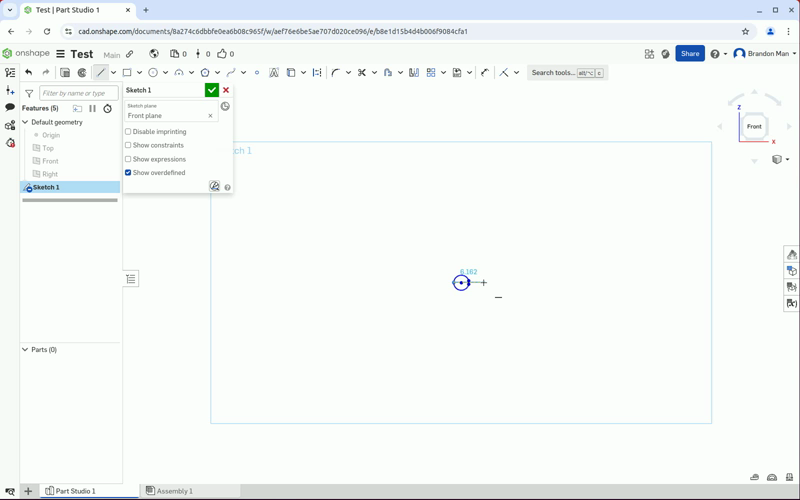
mouse_move(453, 282)
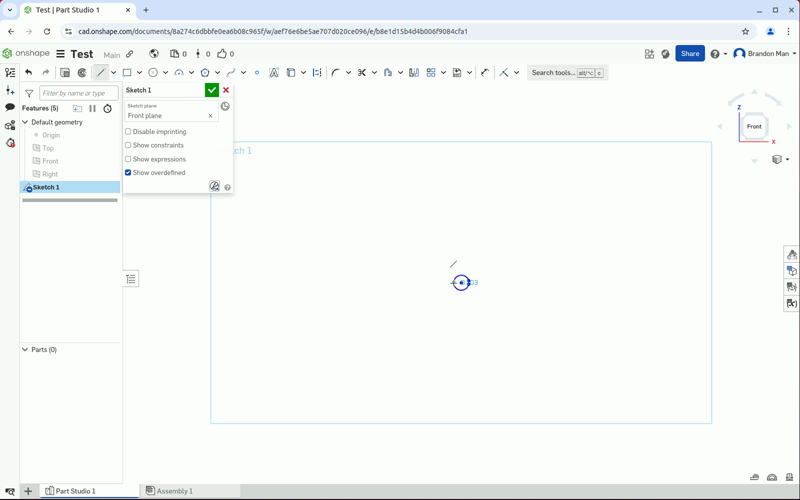
scroll(6)
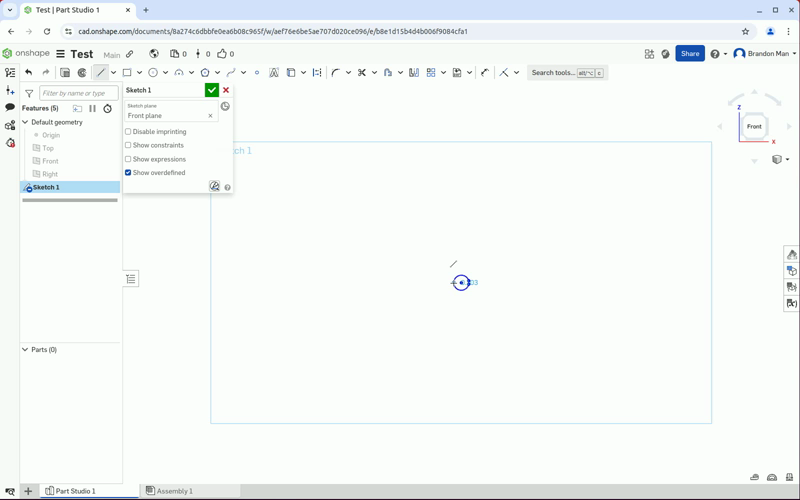
scroll(6)
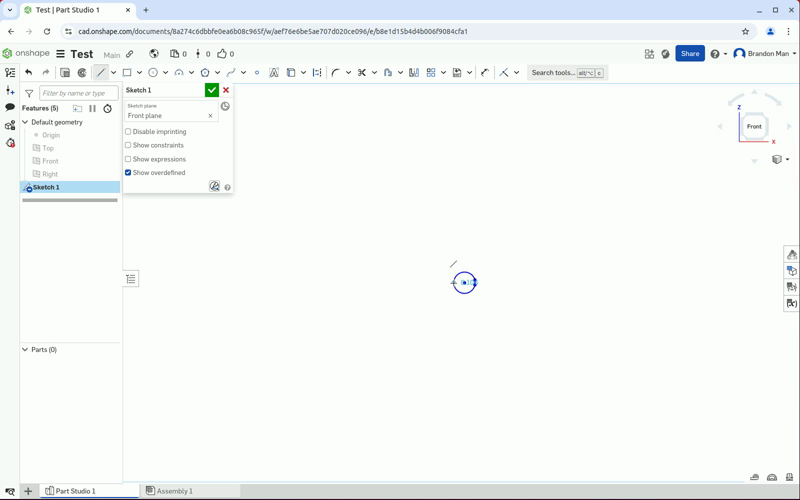
scroll(6)
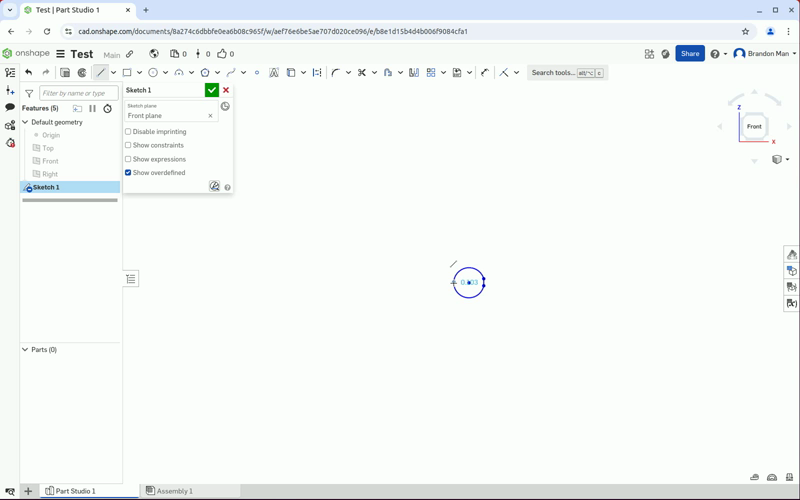
scroll(6)
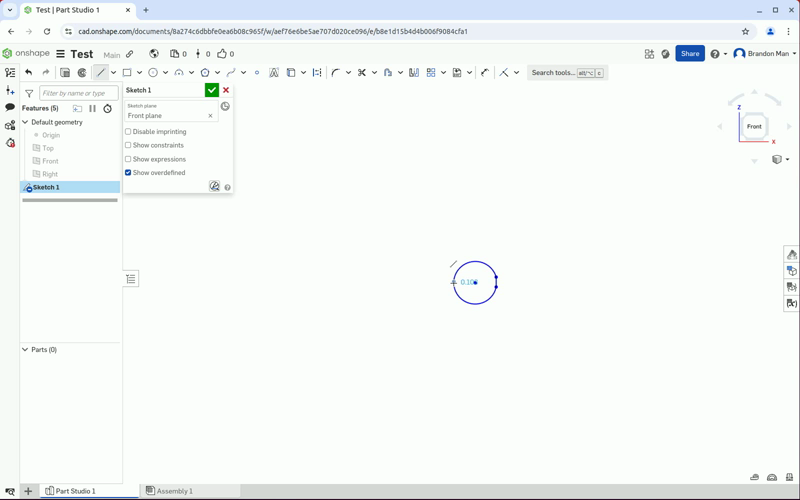
scroll(6)
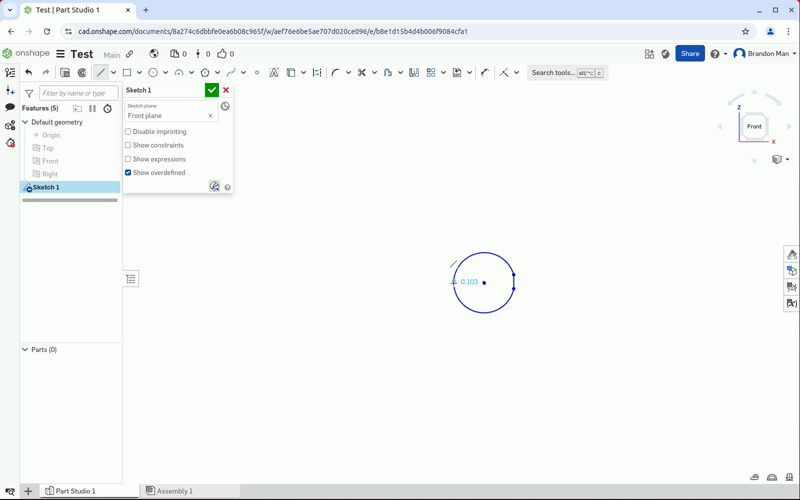
scroll(6)
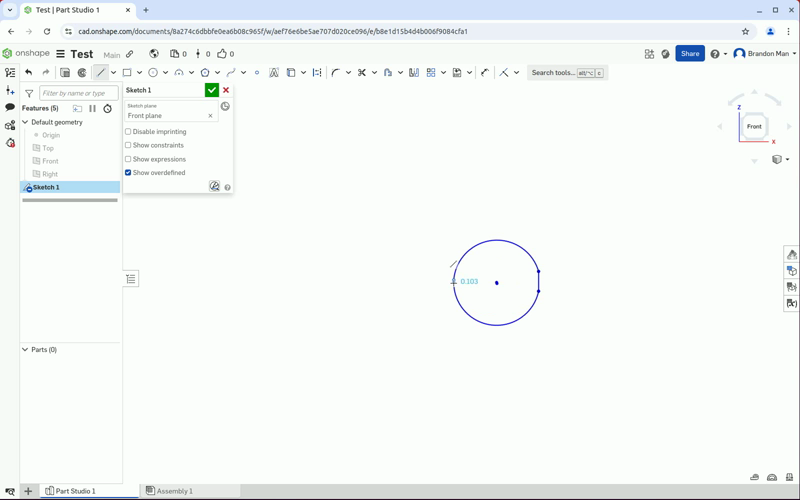
scroll(6)
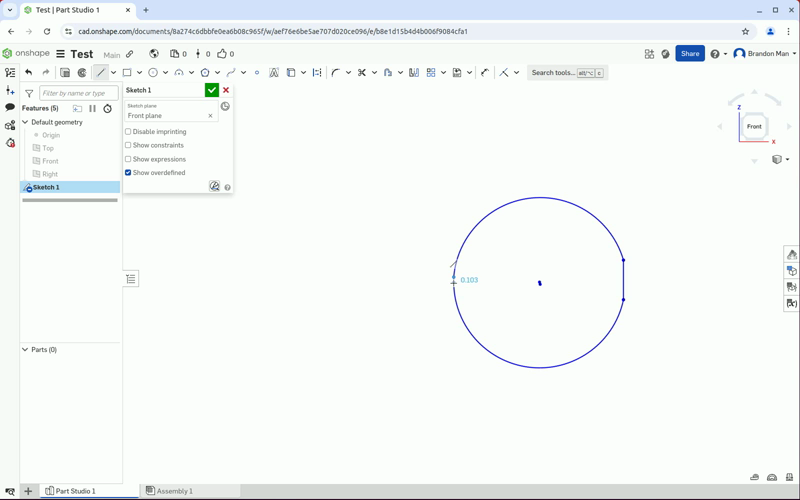
key_up(shift)
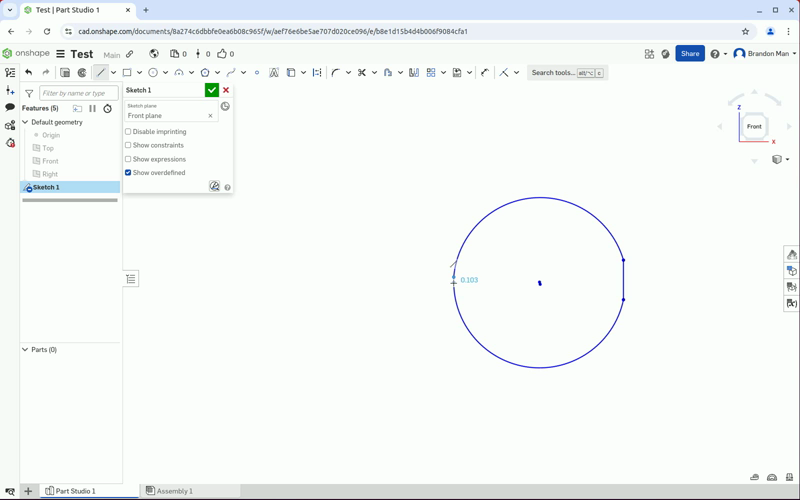
click(453, 282)
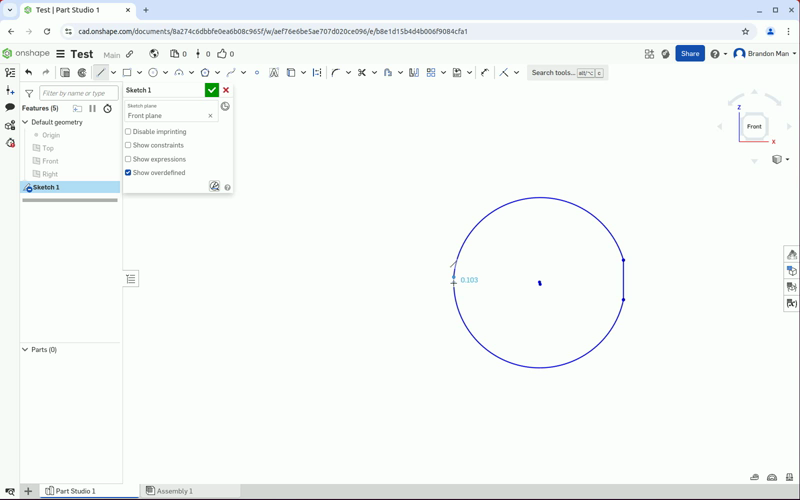
scroll(-6)
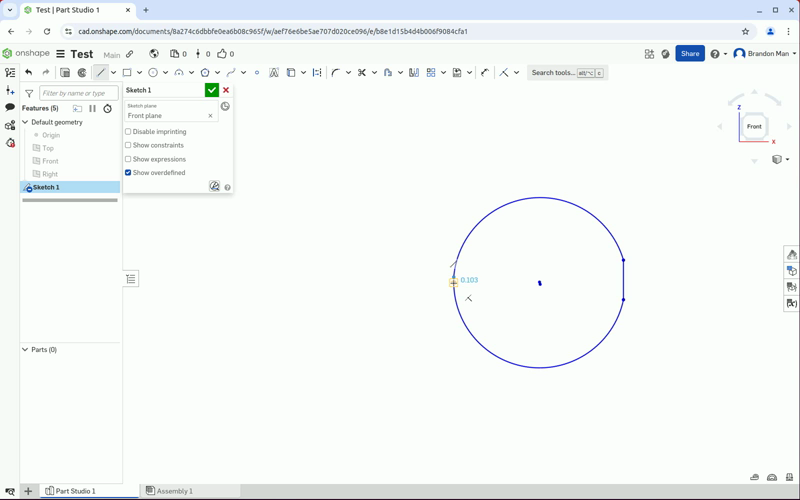
scroll(-6)
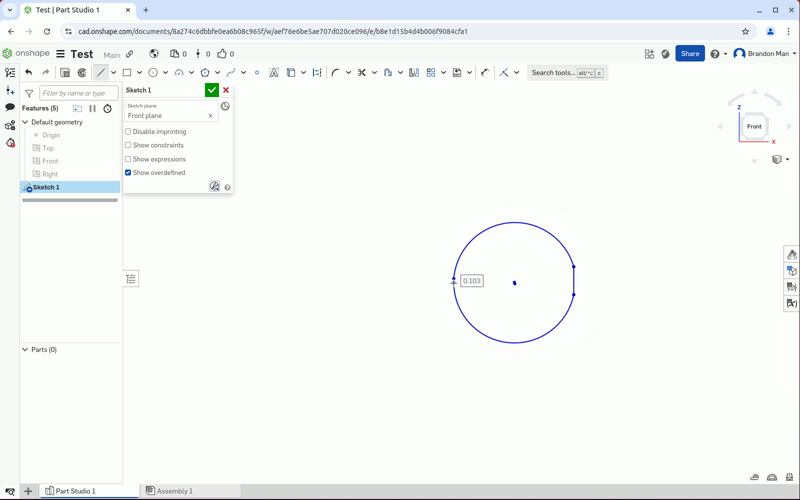
scroll(-6)
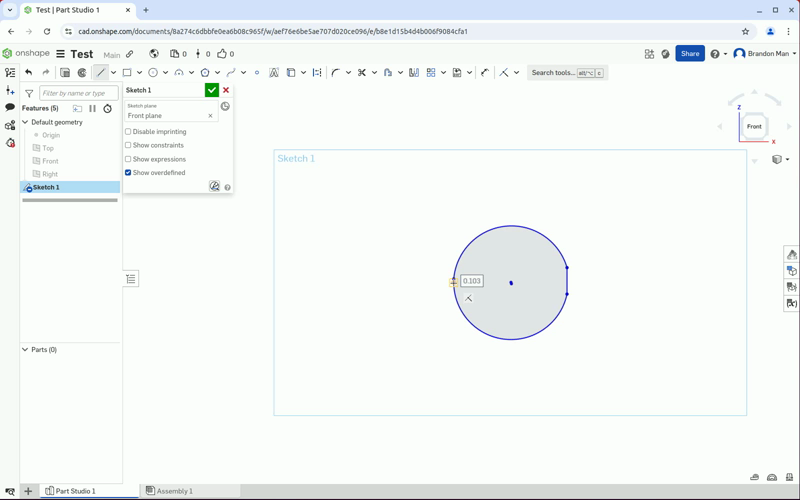
scroll(-6)
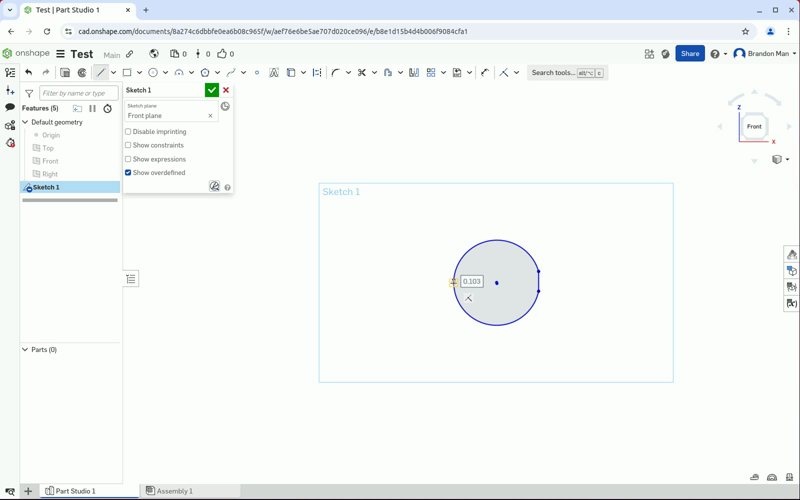
scroll(-6)
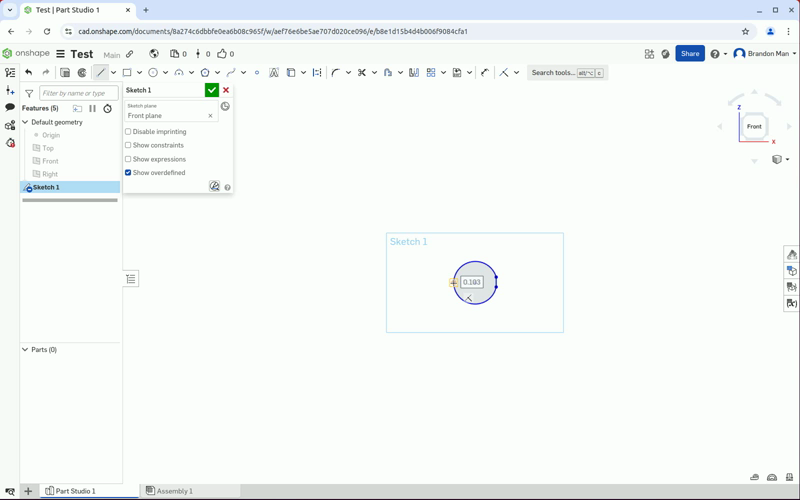
scroll(-6)
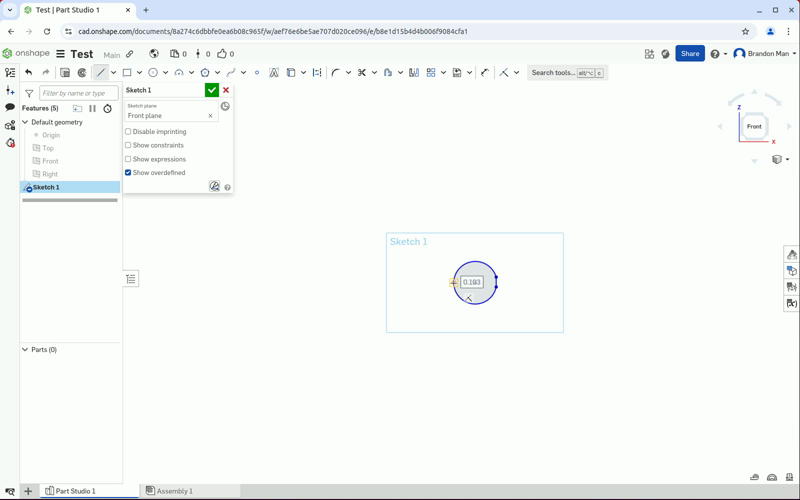
scroll(-6)
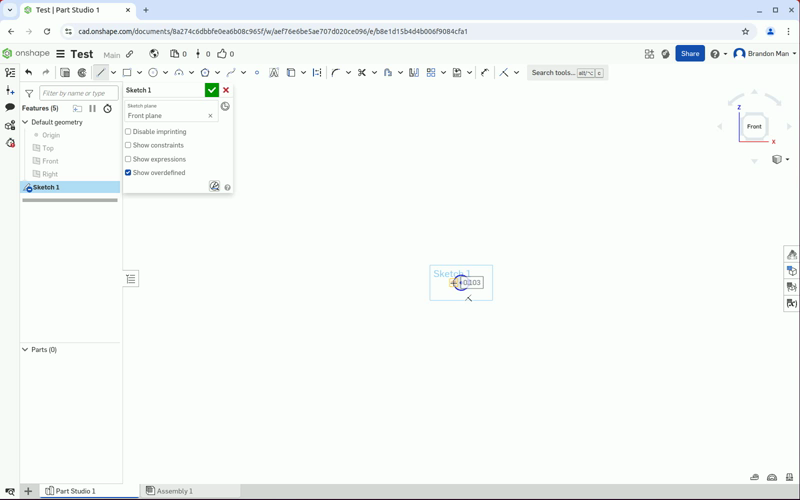
key(esc)
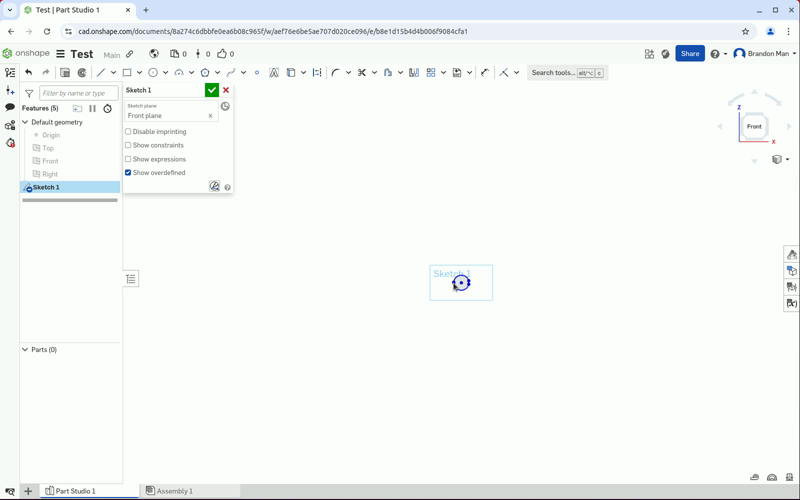
key(c)
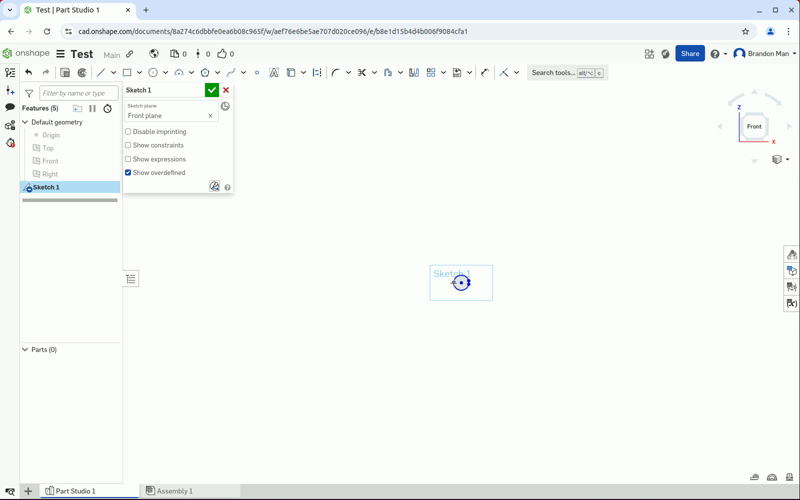
key_down(shift)
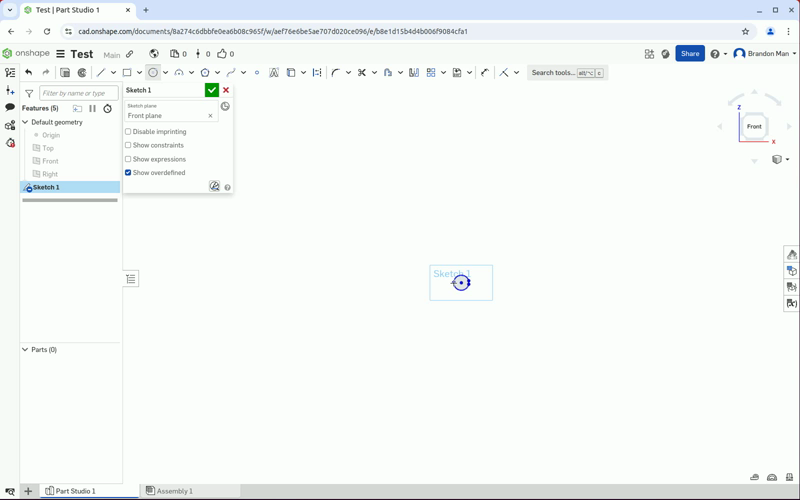
mouse_move(461, 282)
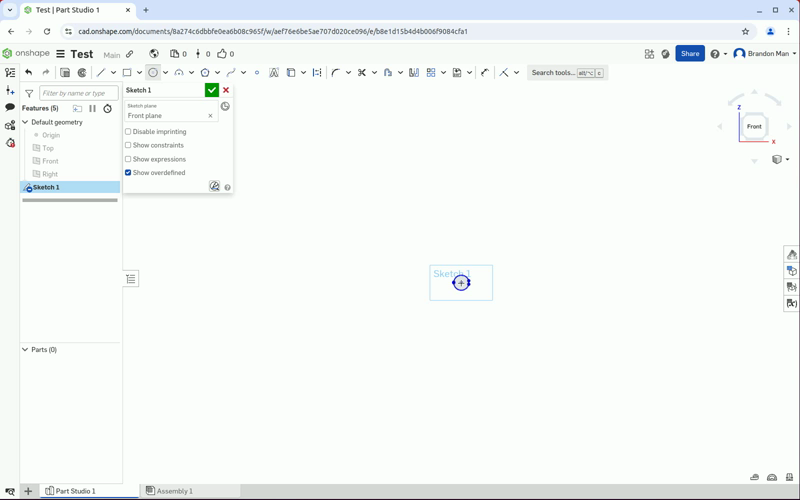
click(461, 282)
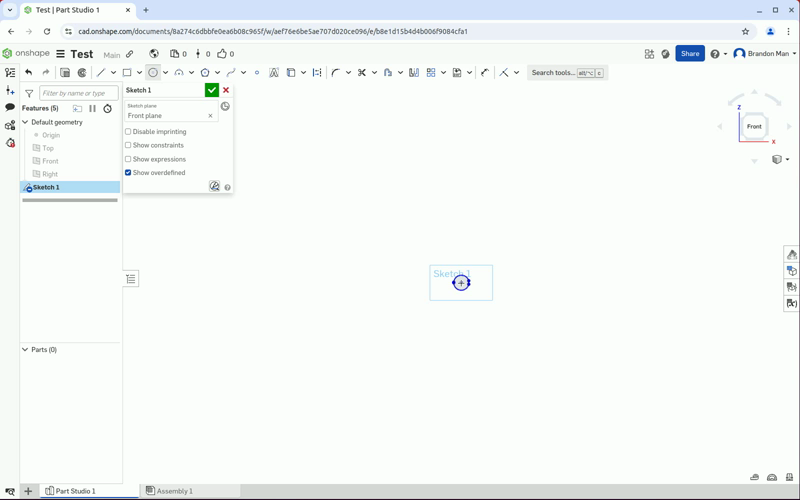
key_up(shift)
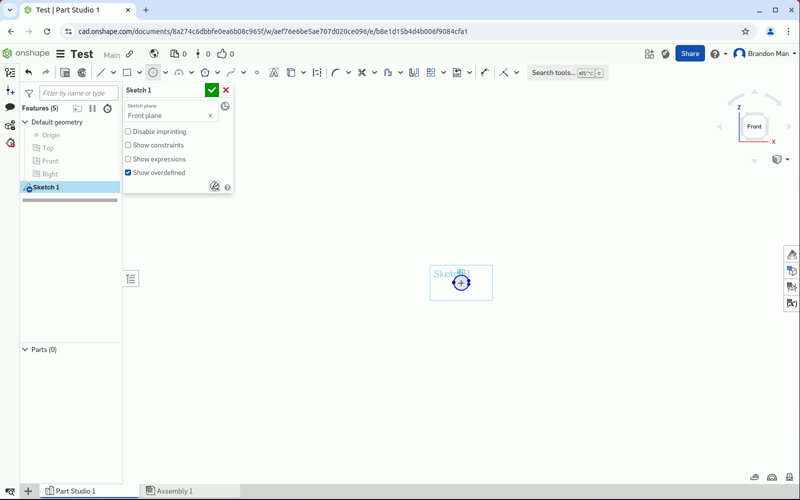
mouse_move(465, 282)
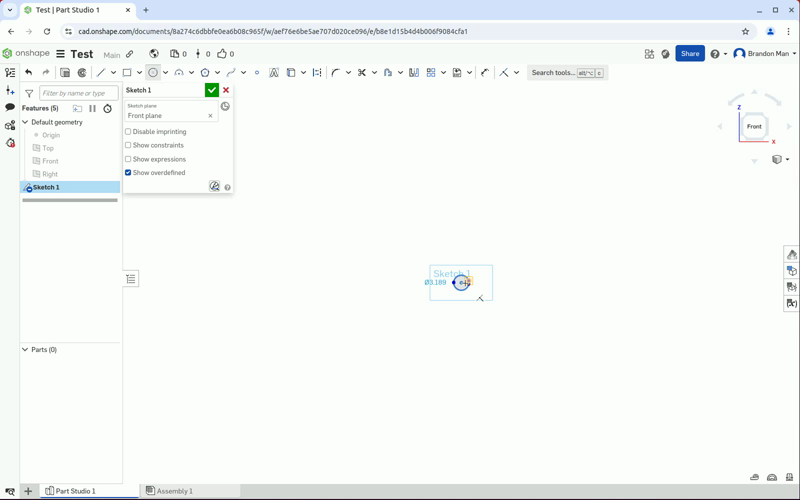
scroll(6)
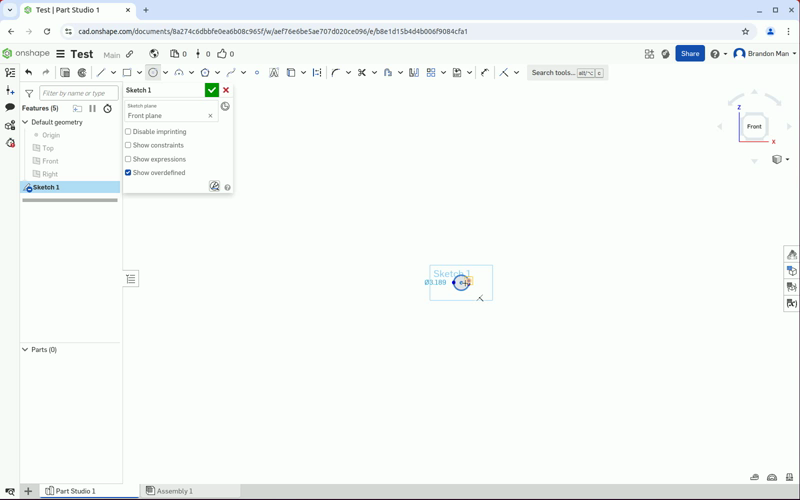
scroll(6)
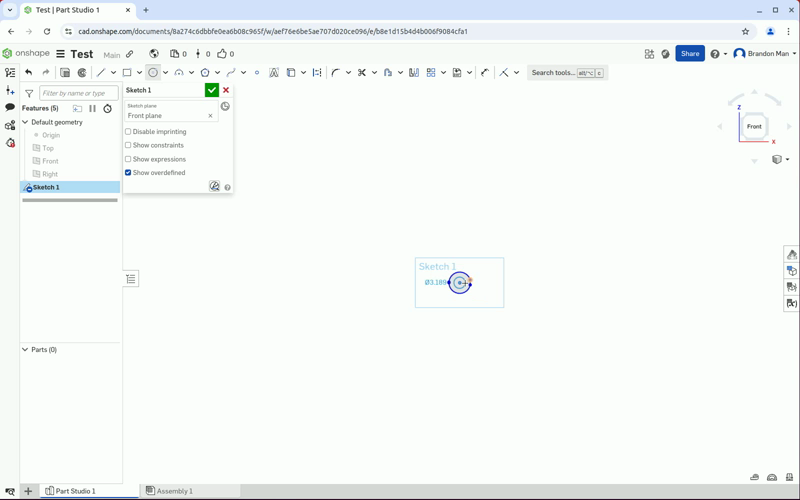
scroll(6)
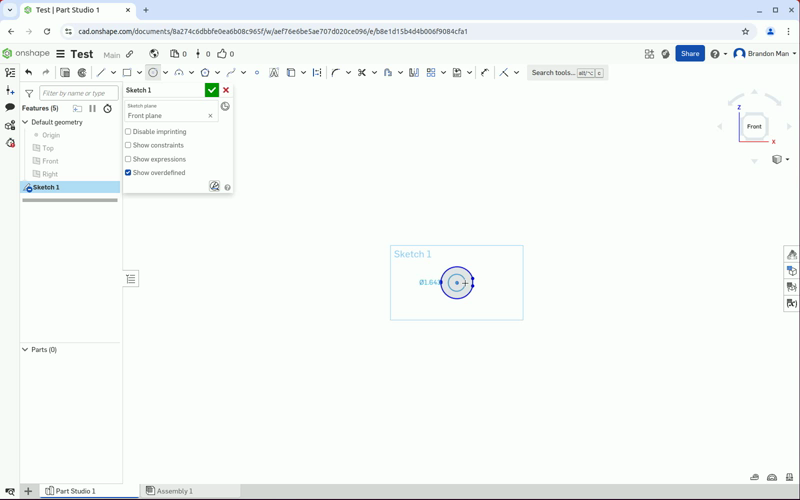
scroll(6)
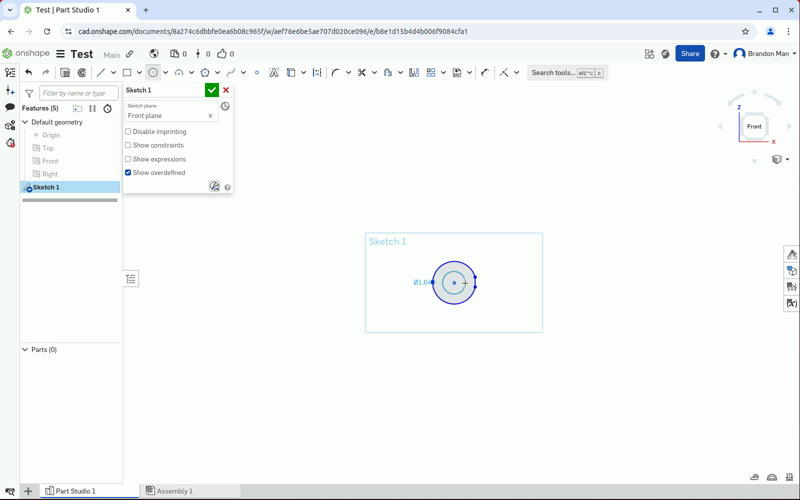
scroll(6)
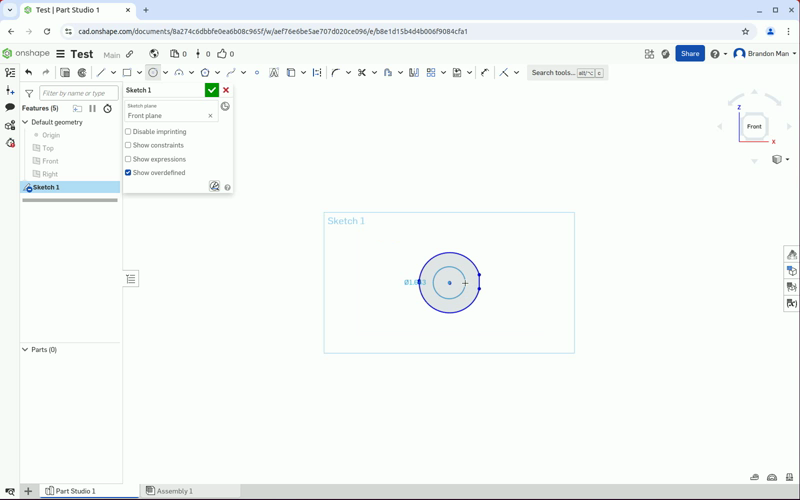
scroll(6)
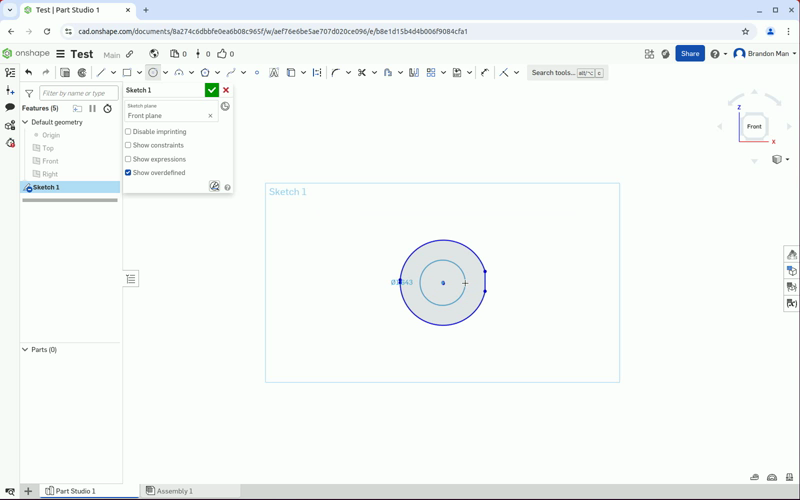
scroll(6)
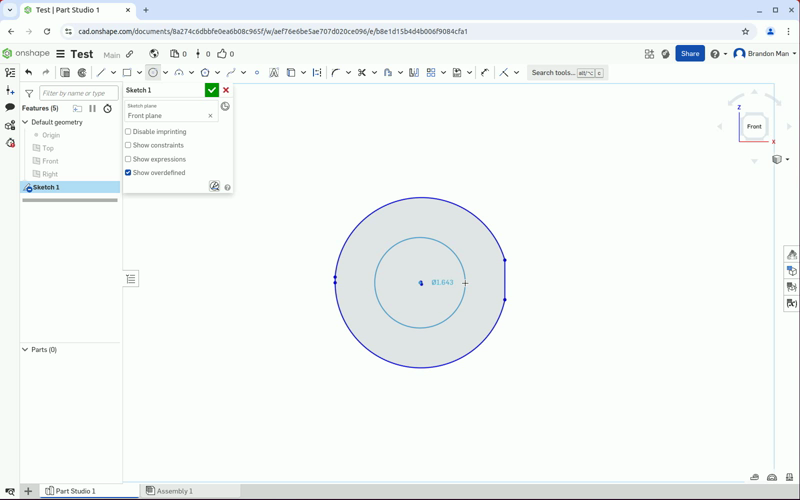
click(465, 282)
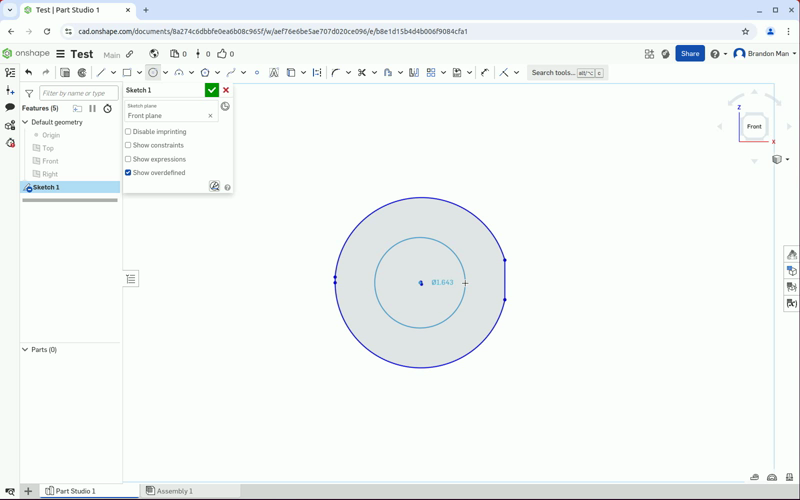
scroll(-6)
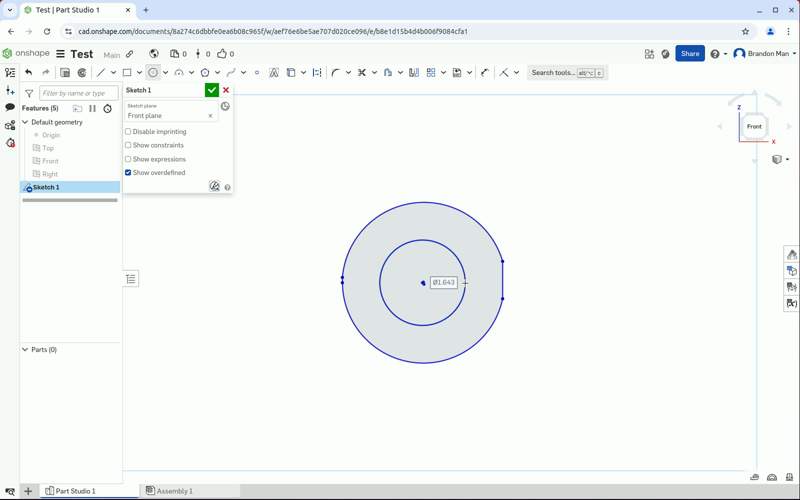
scroll(-6)
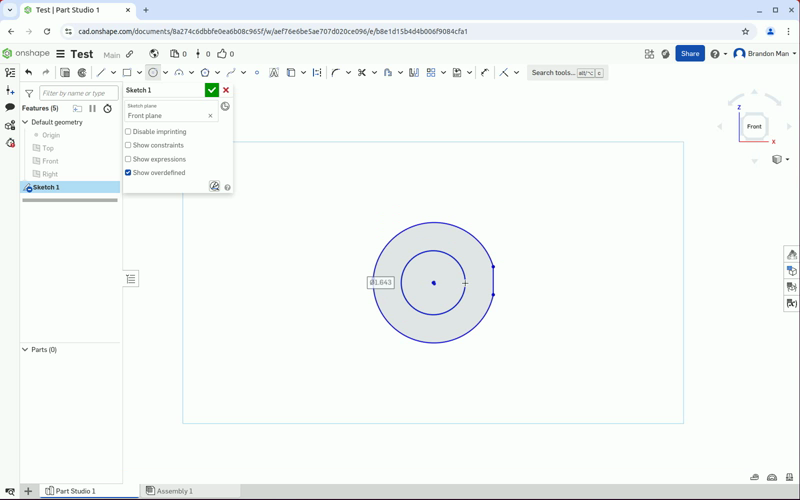
scroll(-6)
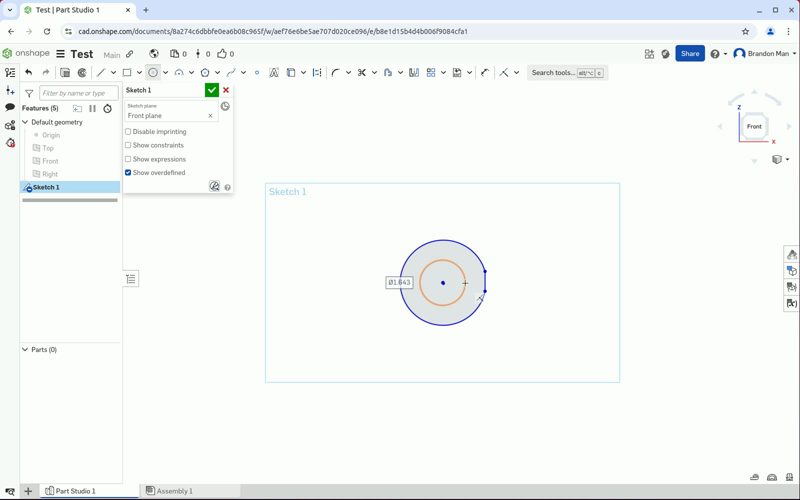
scroll(-6)
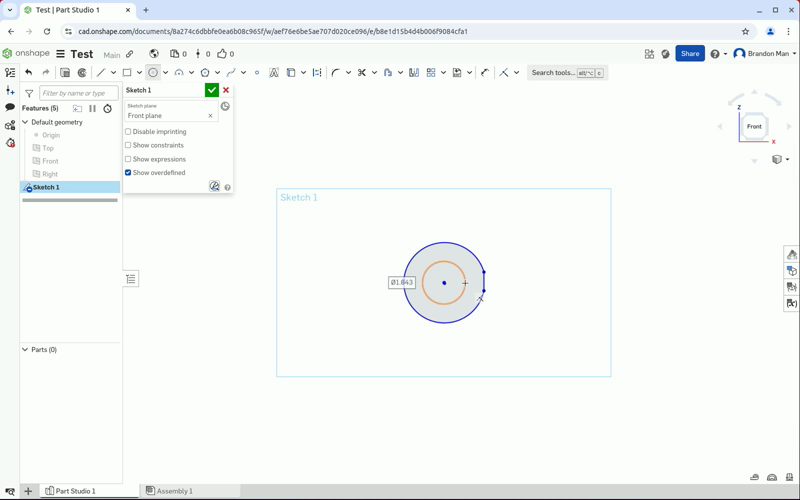
scroll(-6)
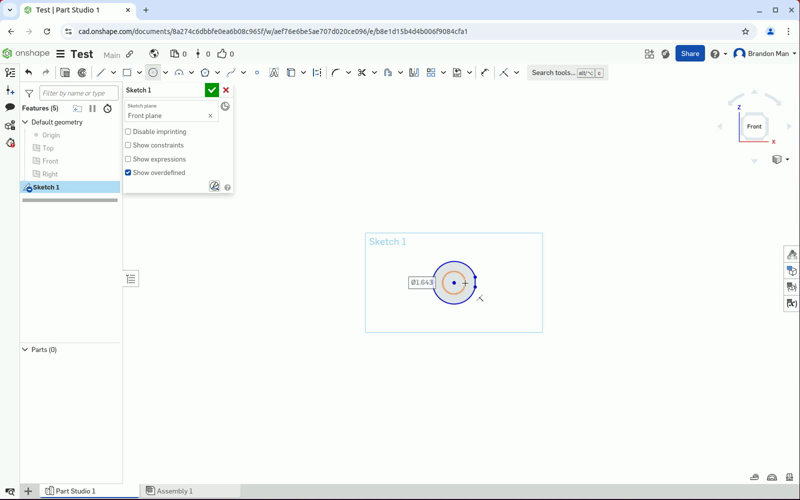
scroll(-6)
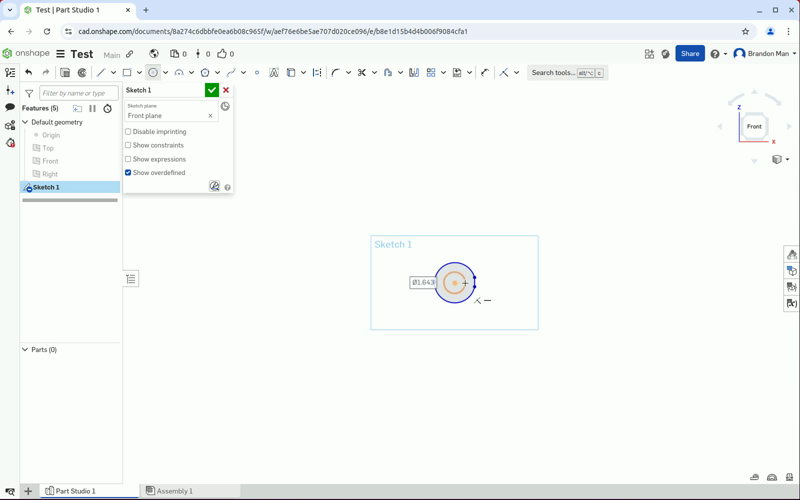
scroll(-6)
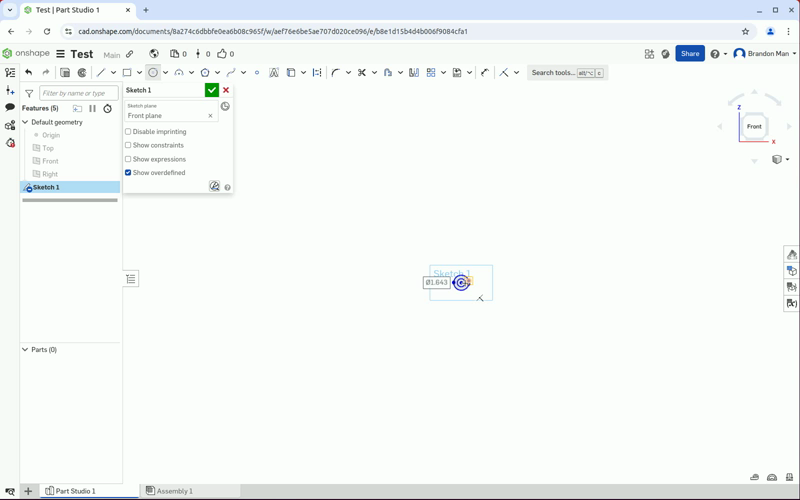
key(esc)
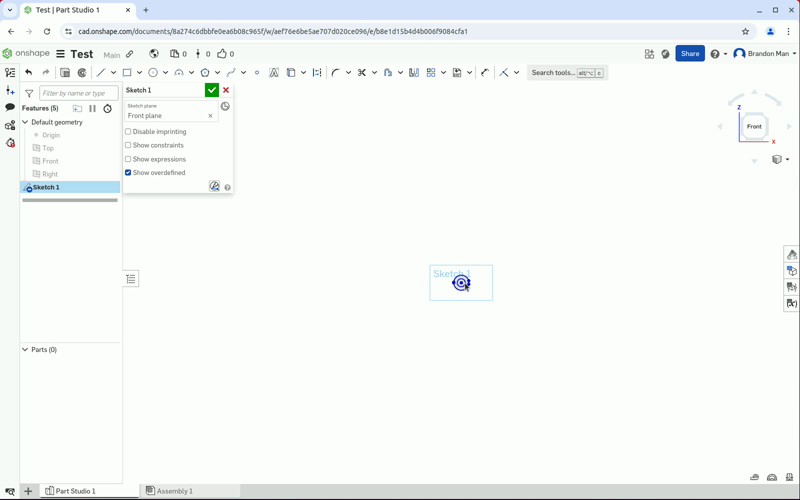
mouse_move(457, 284)
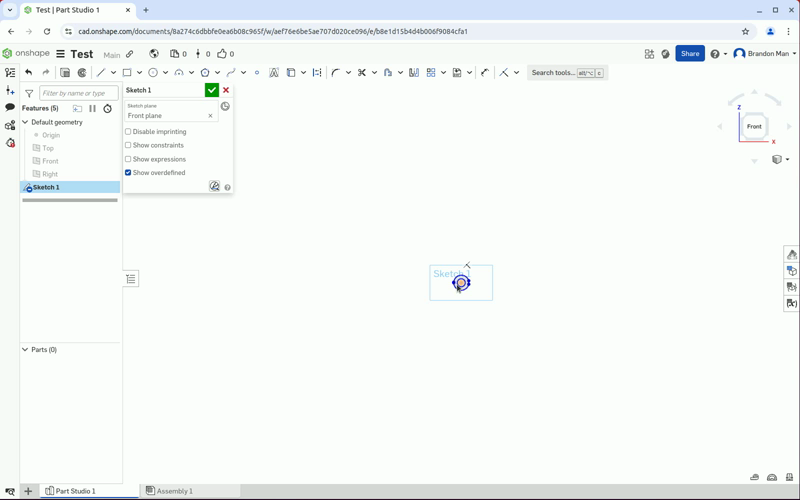
scroll(6)
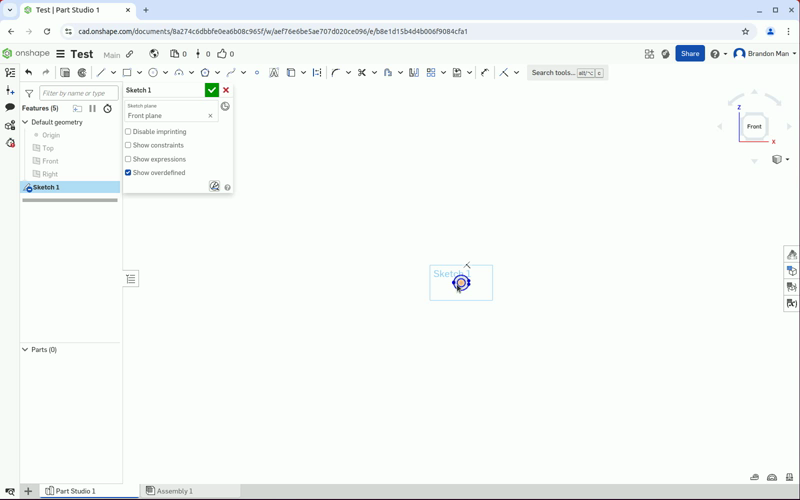
scroll(6)
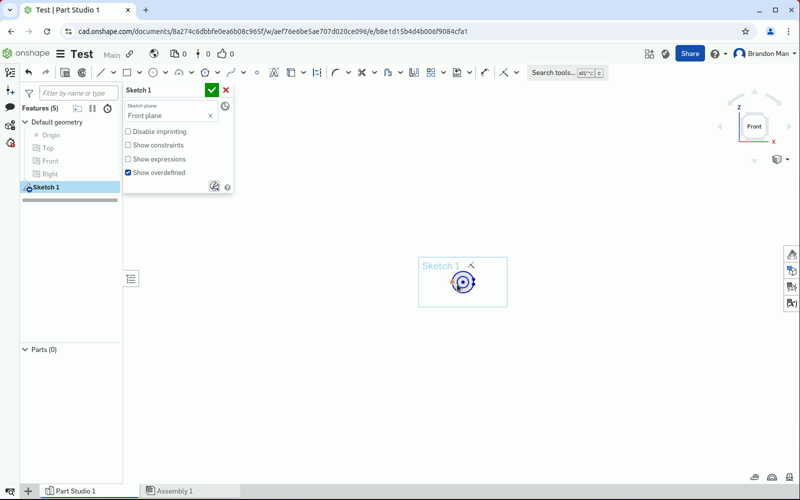
scroll(6)
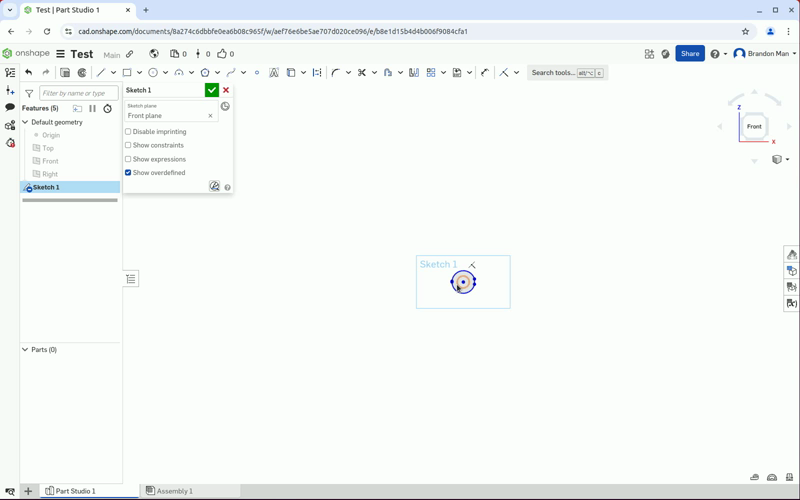
scroll(6)
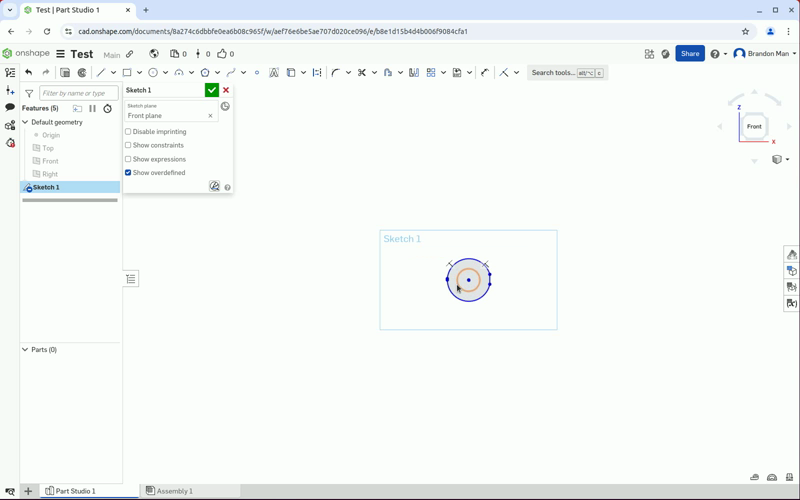
scroll(6)
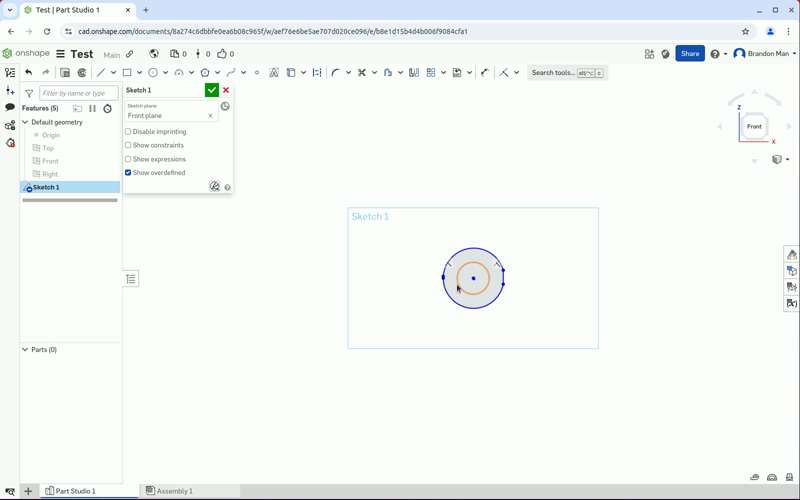
scroll(6)
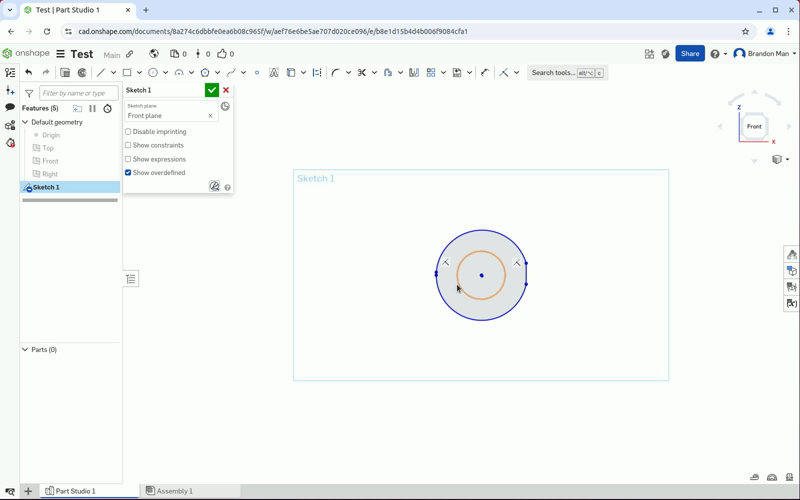
scroll(6)
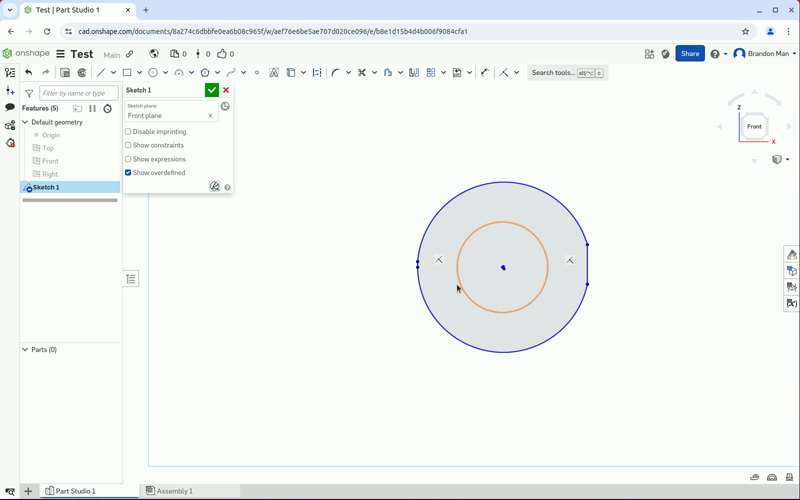
click(457, 284)
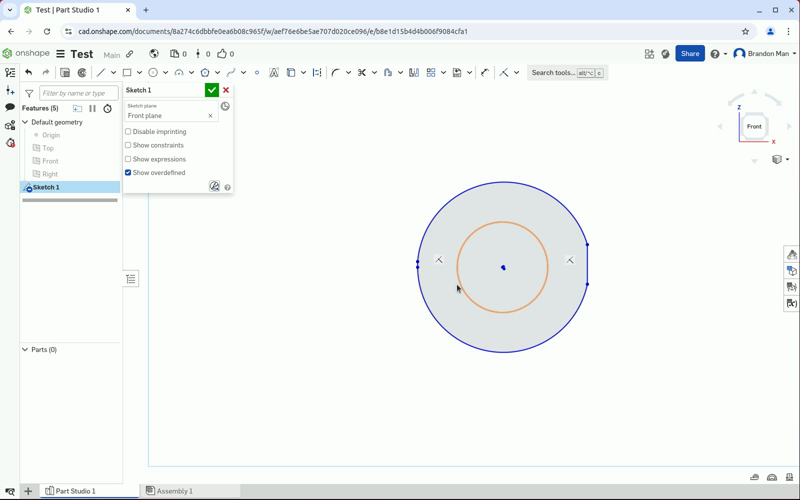
scroll(-6)
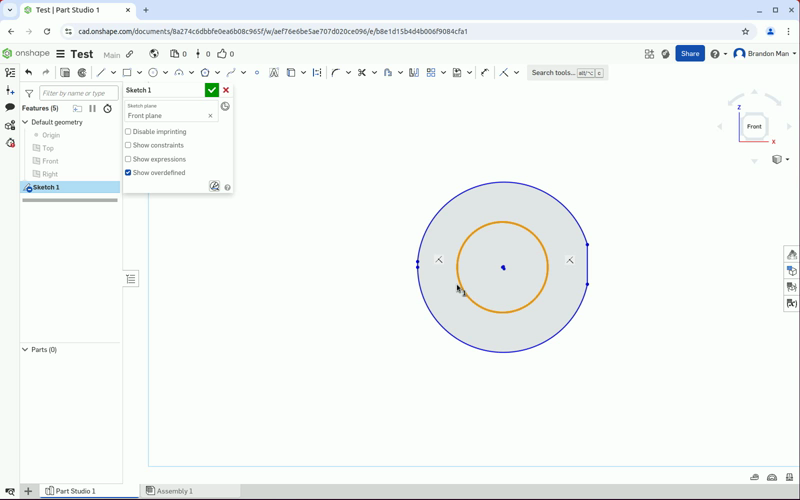
scroll(-6)
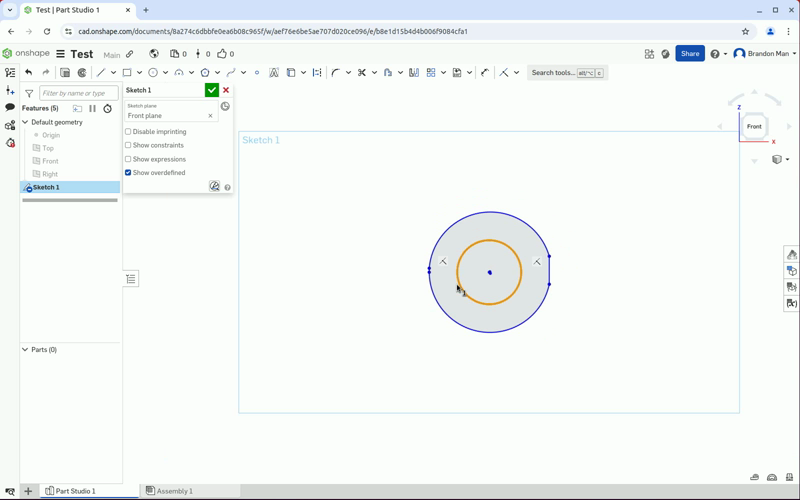
scroll(-6)
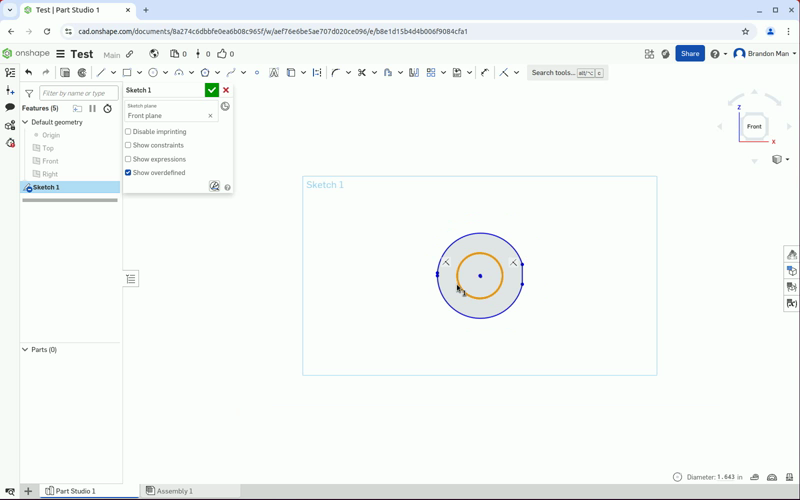
scroll(-6)
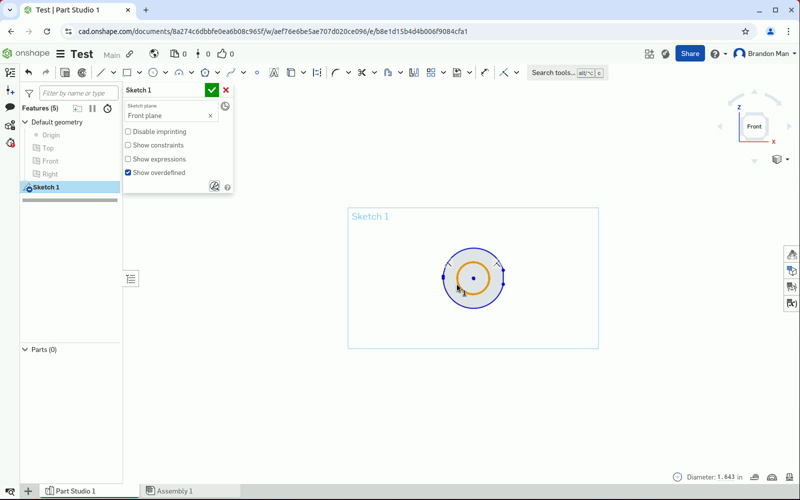
scroll(-6)
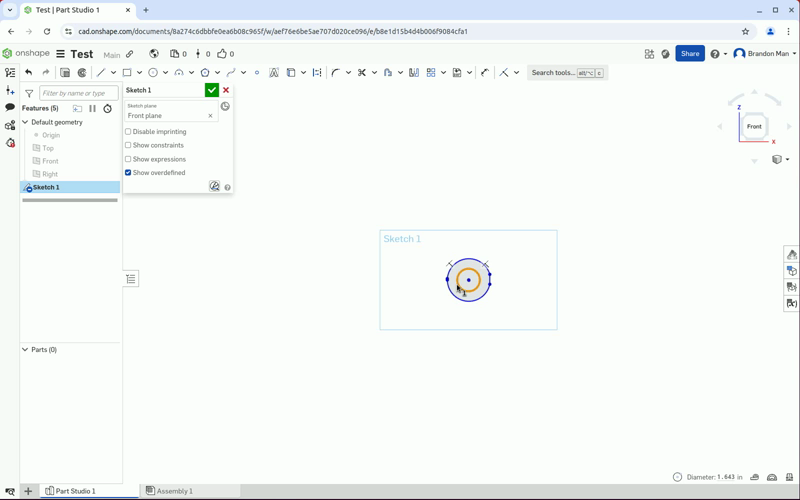
scroll(-6)
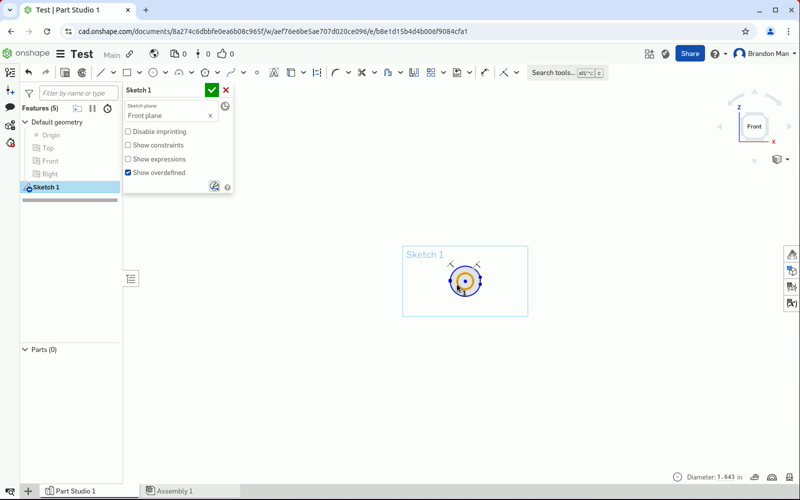
scroll(-6)
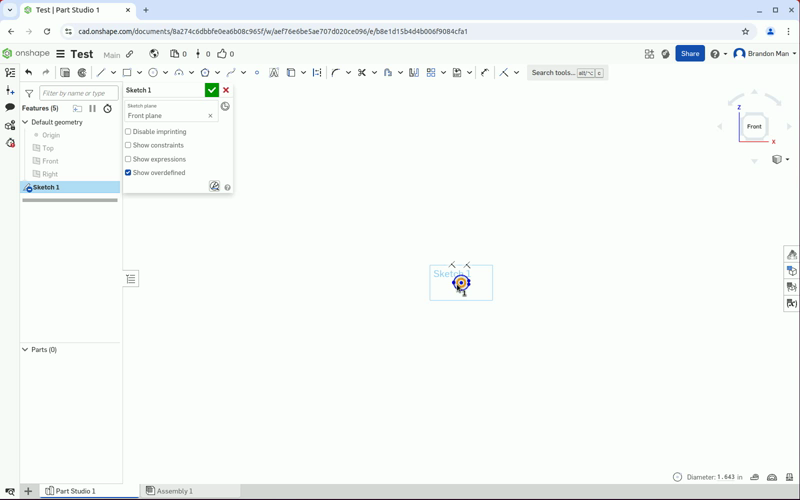
mouse_move(73, 352)
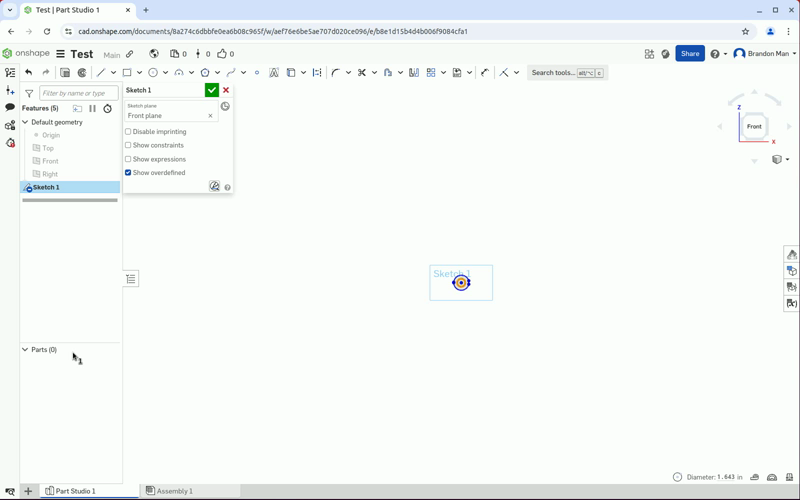
key(shift+y)
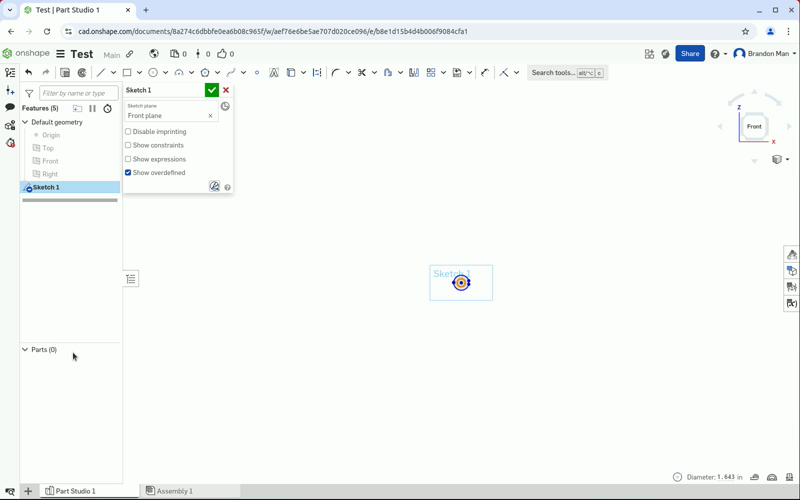
key(shift+e)
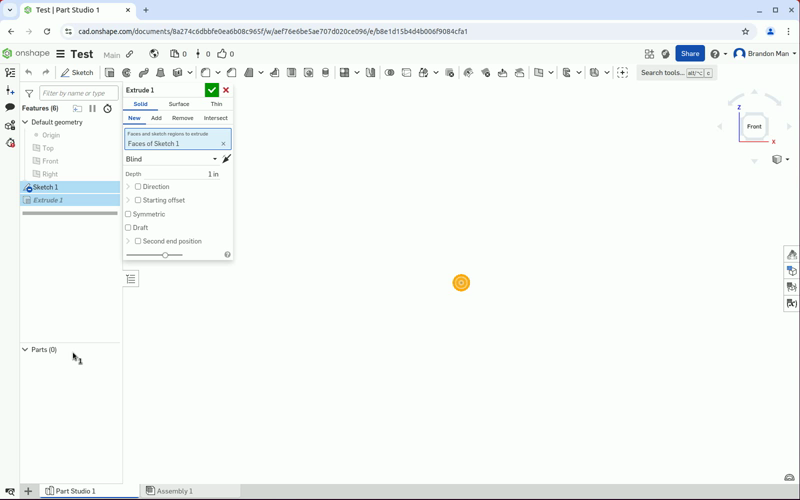
mouse_move(143, 106)
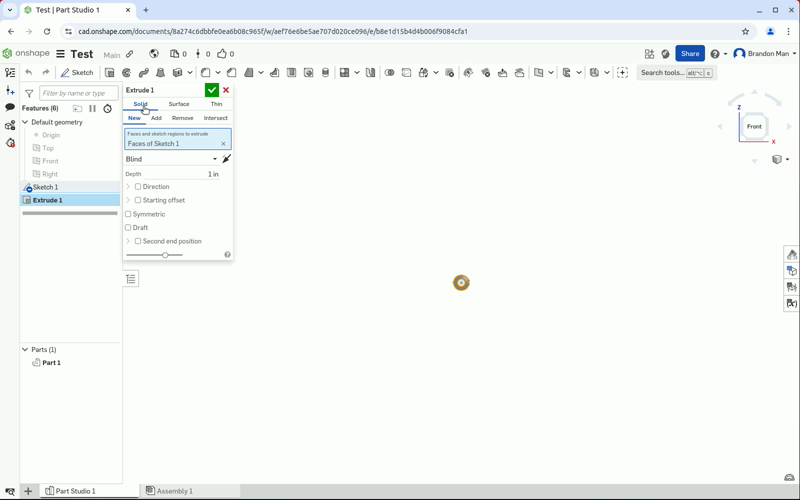
click(143, 106)
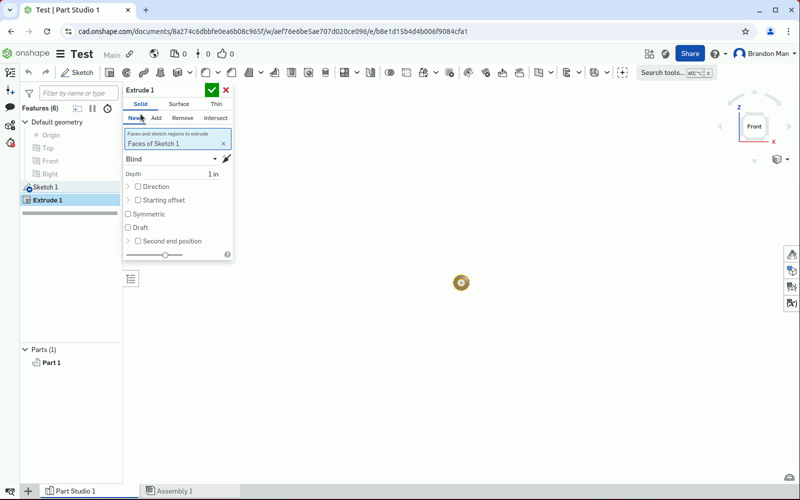
mouse_move(137, 120)
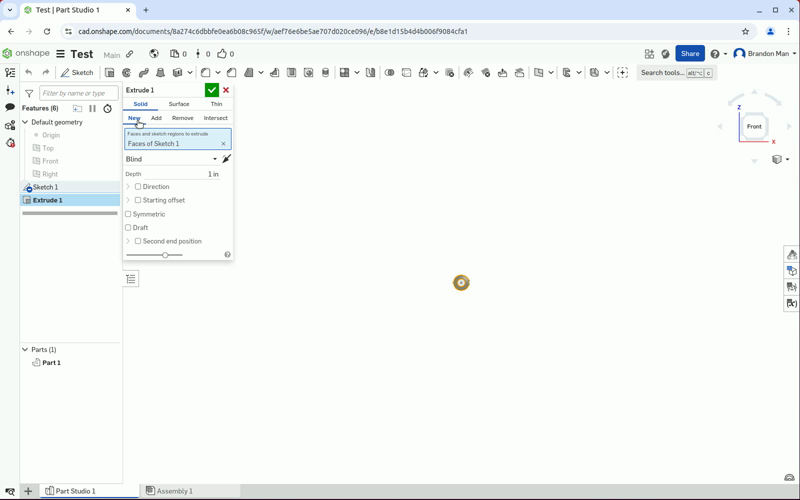
click(137, 120)
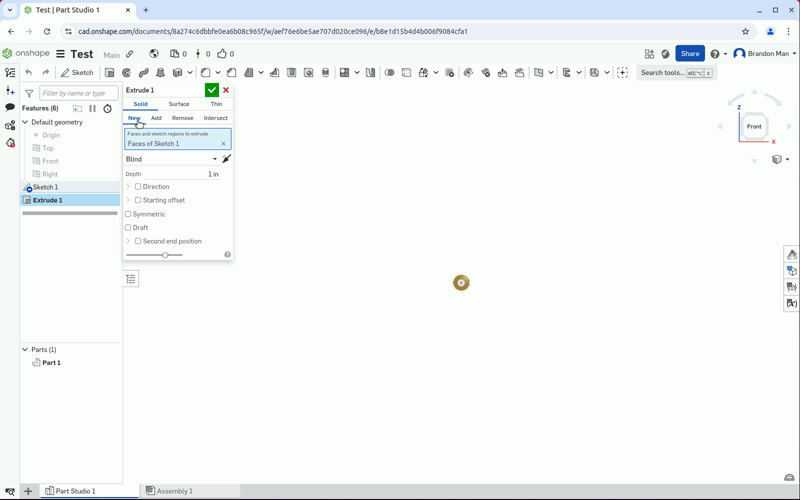
key(tab, 4)
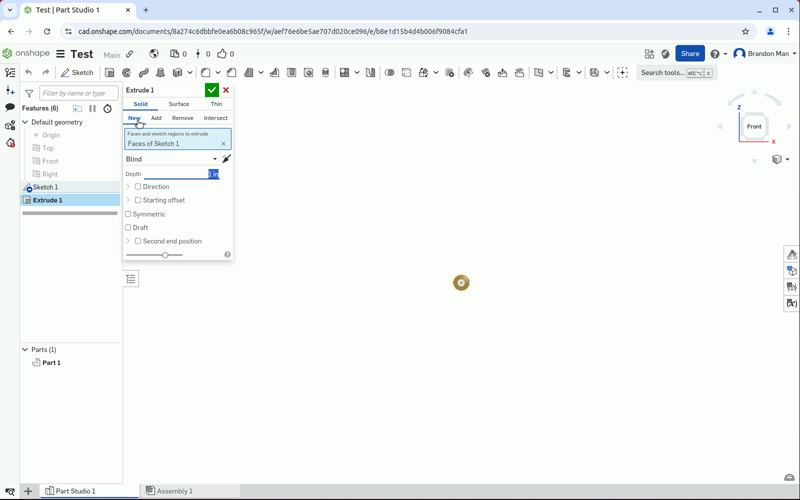
text(5.778)
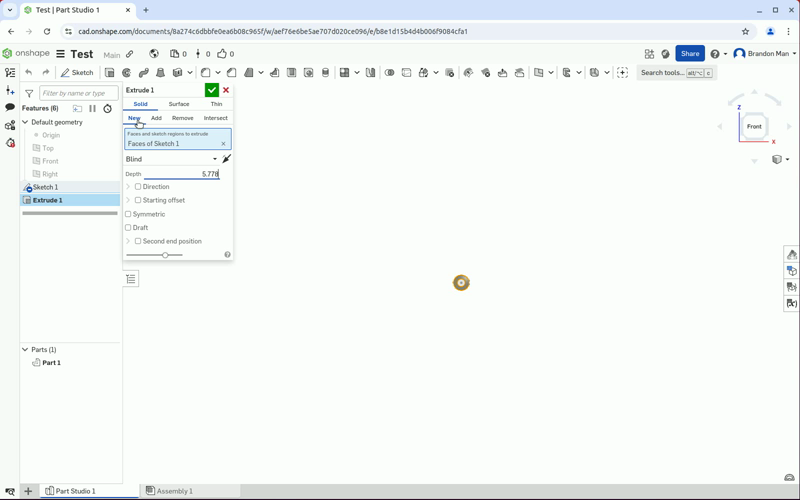
key(tab, 3)
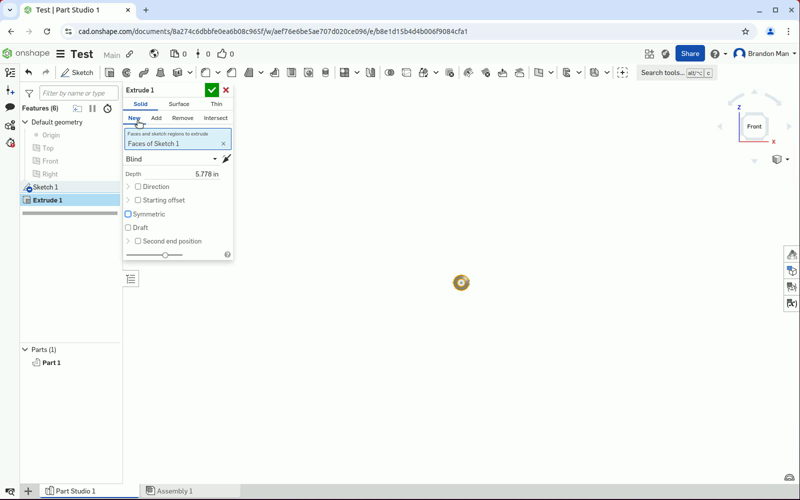
key(space)
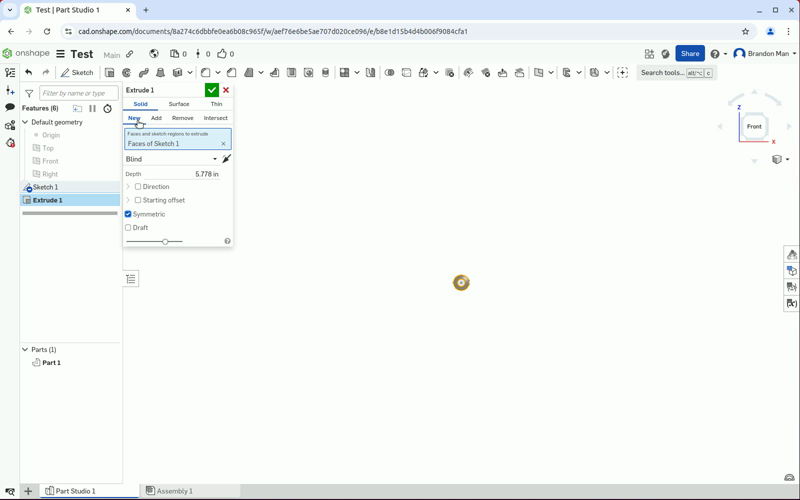
key(enter)
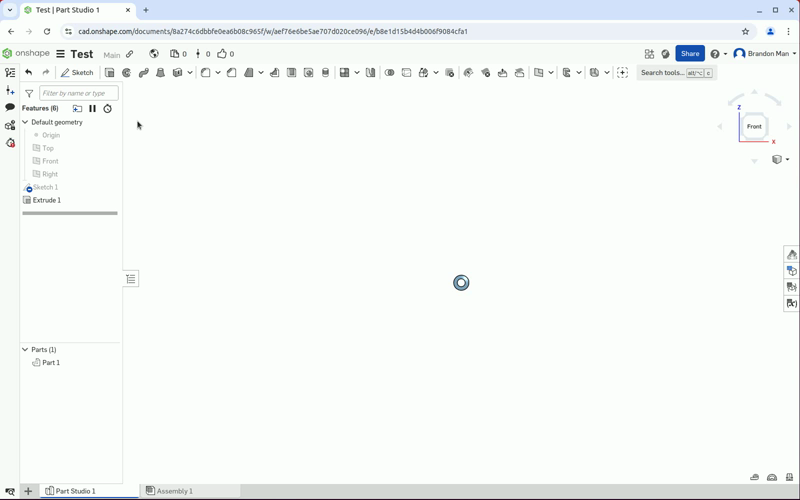
key(shift+h)
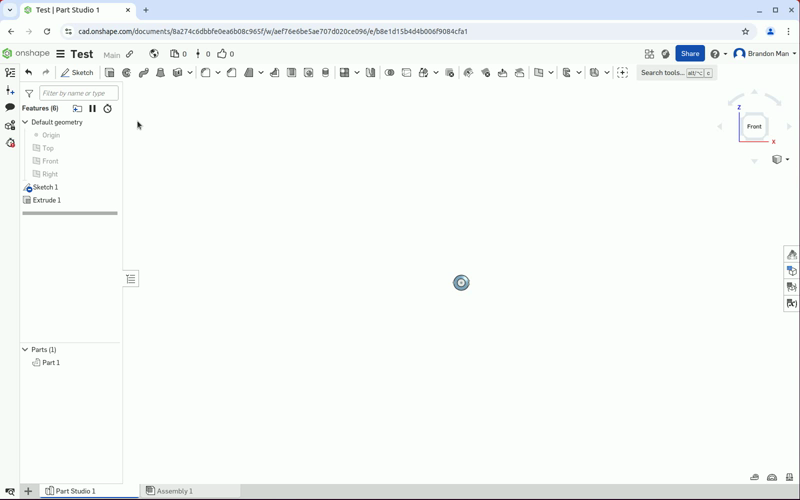
key(shift+h)
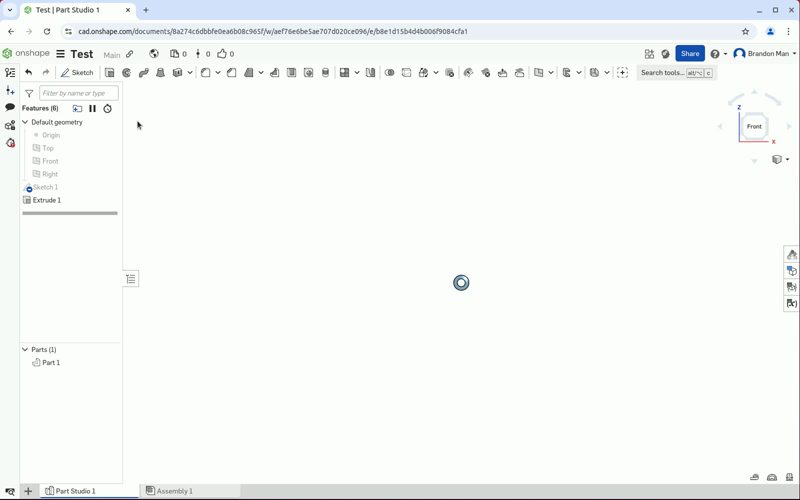
mouse_move(73, 189)
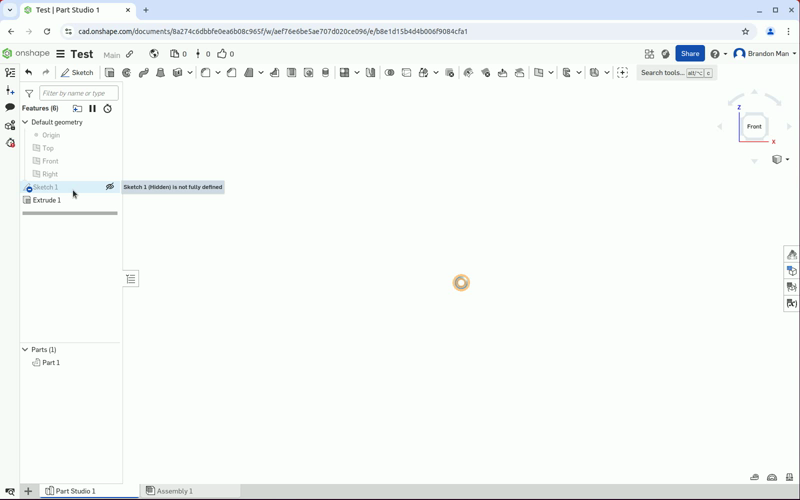
click(73, 189)
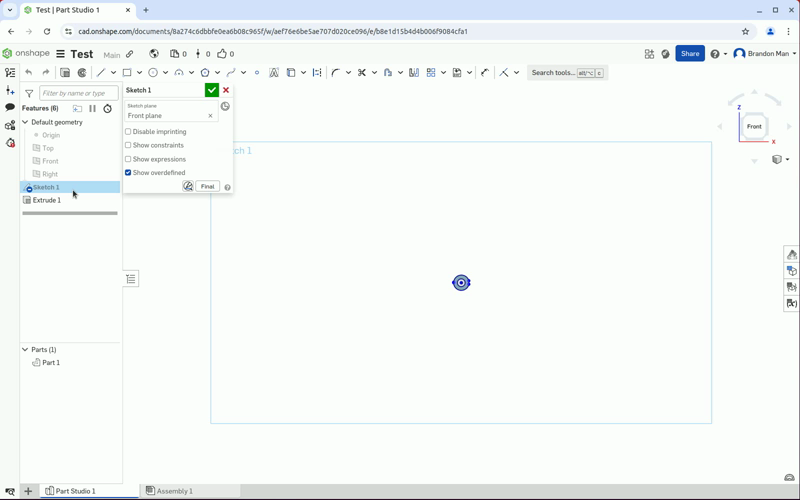
mouse_move(229, 92)
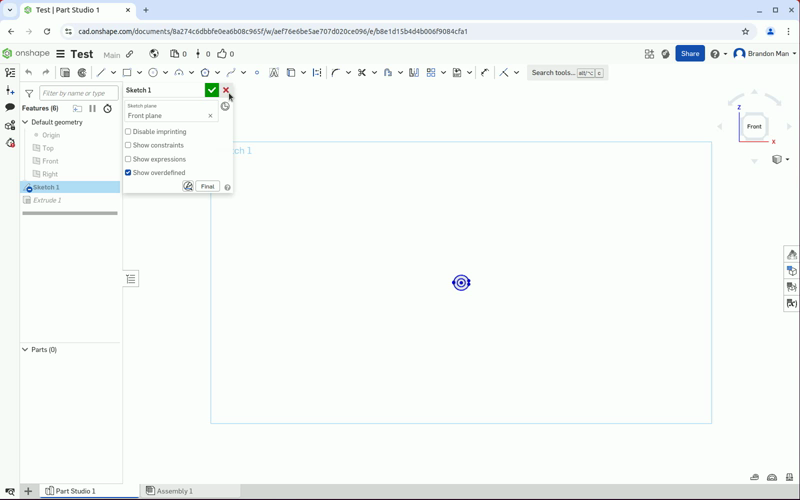
click(229, 92)
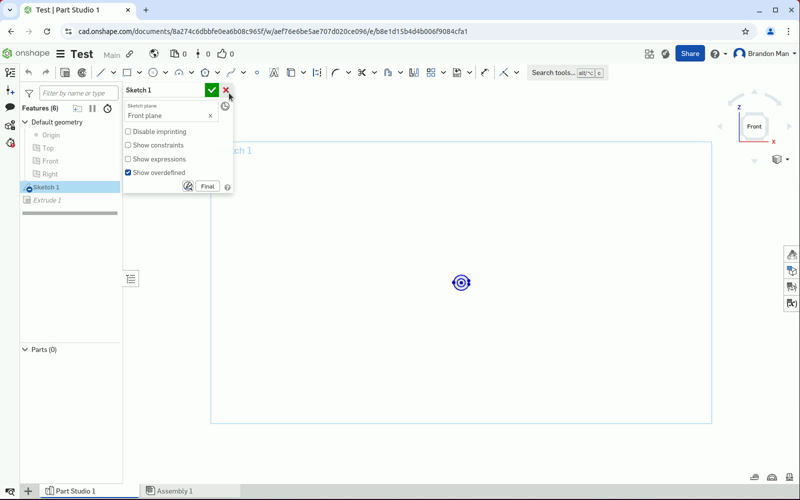
key(shift+s)
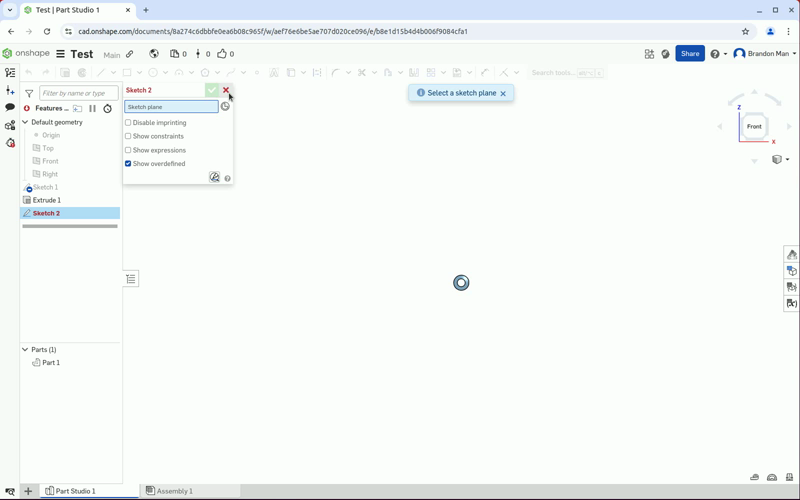
mouse_move(73, 163)
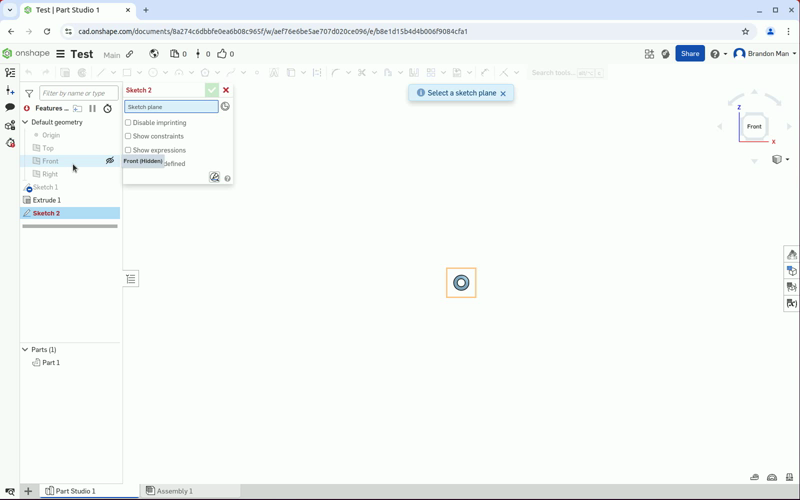
click(73, 163)
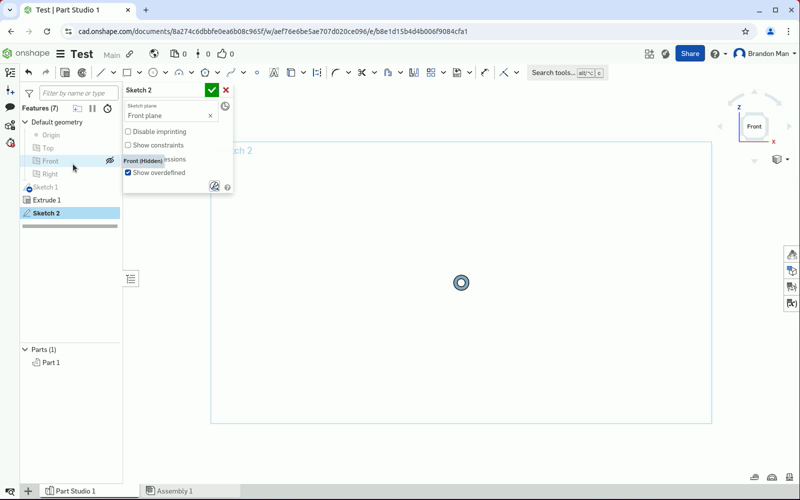
mouse_move(73, 352)
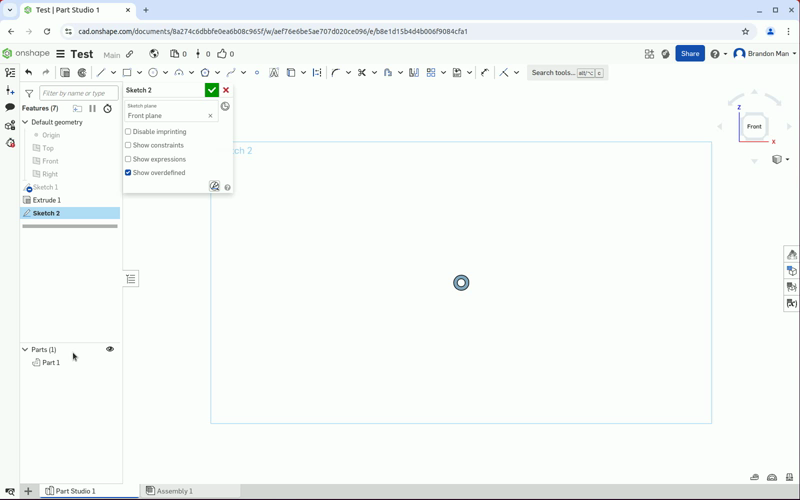
key(y)
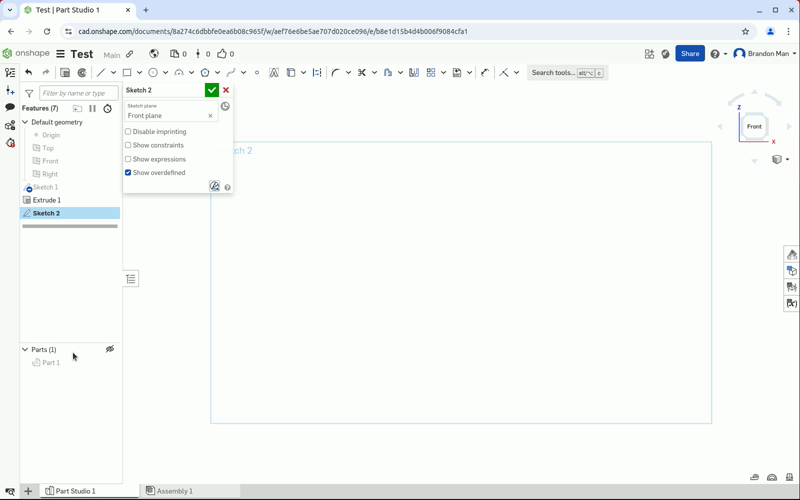
key(a)
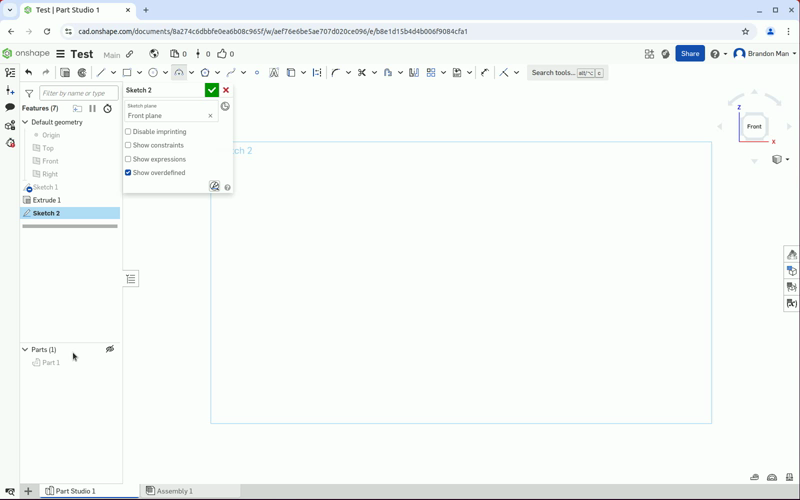
key_down(shift)
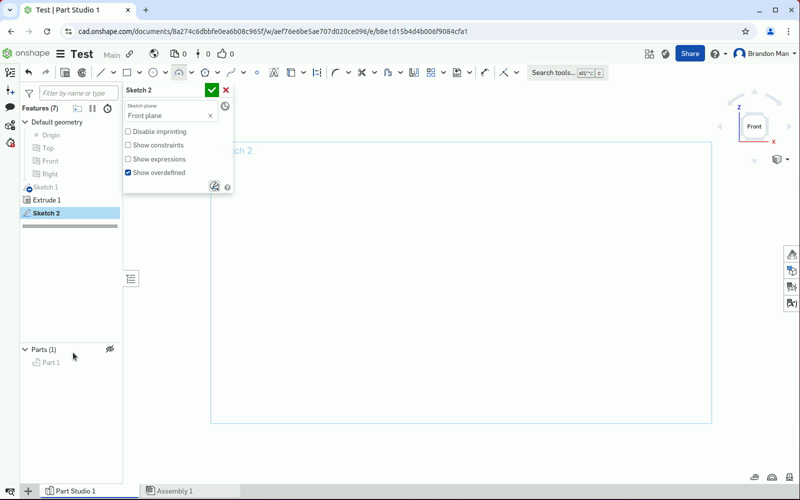
mouse_move(453, 281)
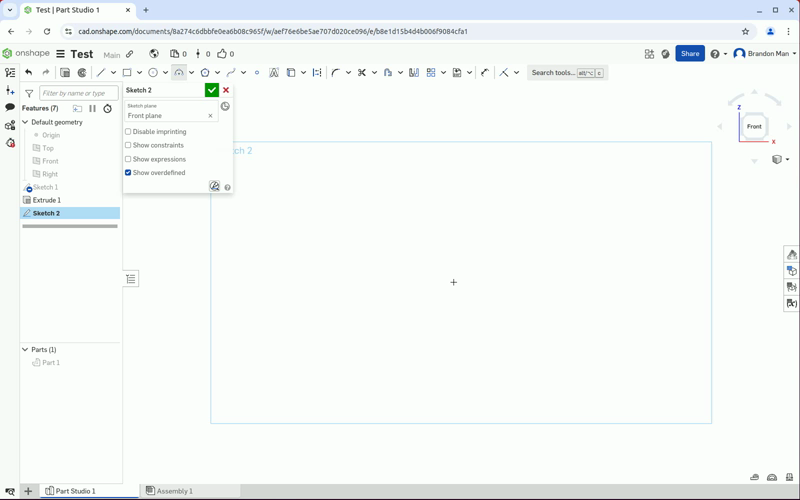
click(453, 281)
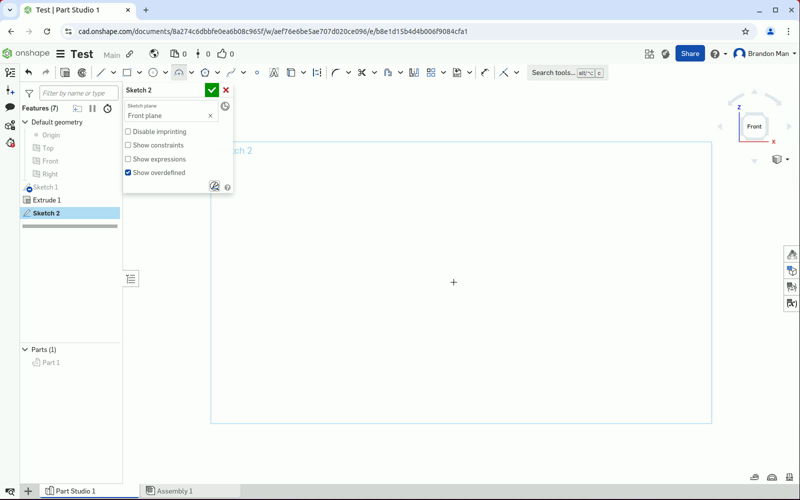
key_up(shift)
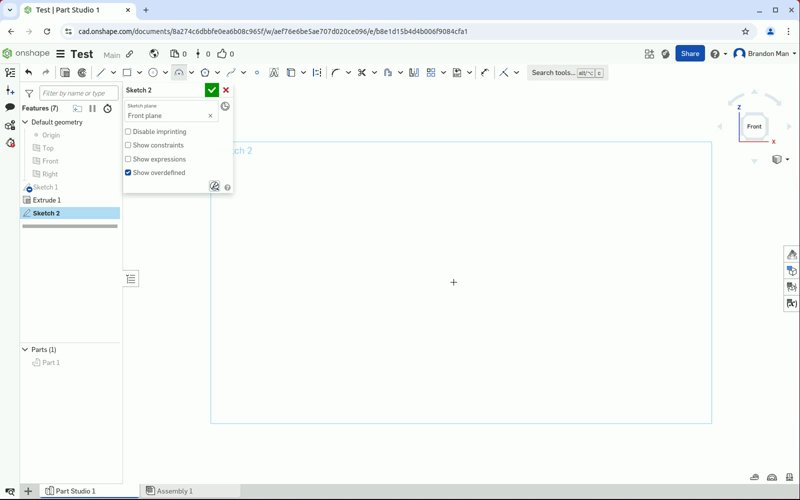
key_down(shift)
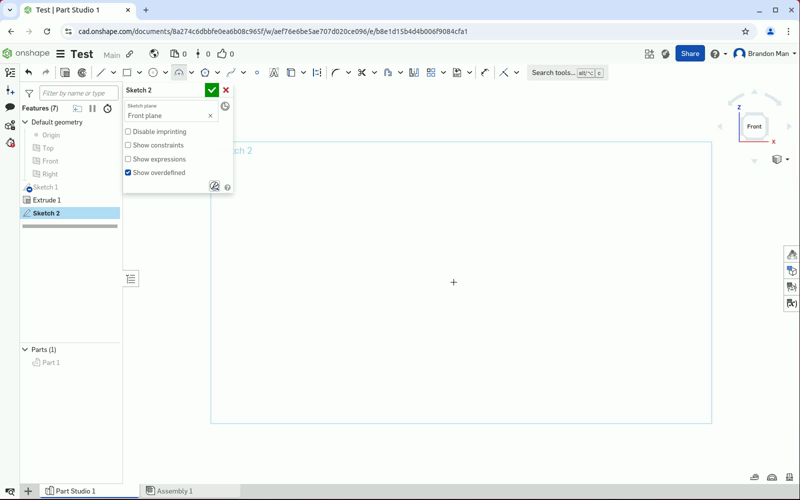
mouse_move(467, 280)
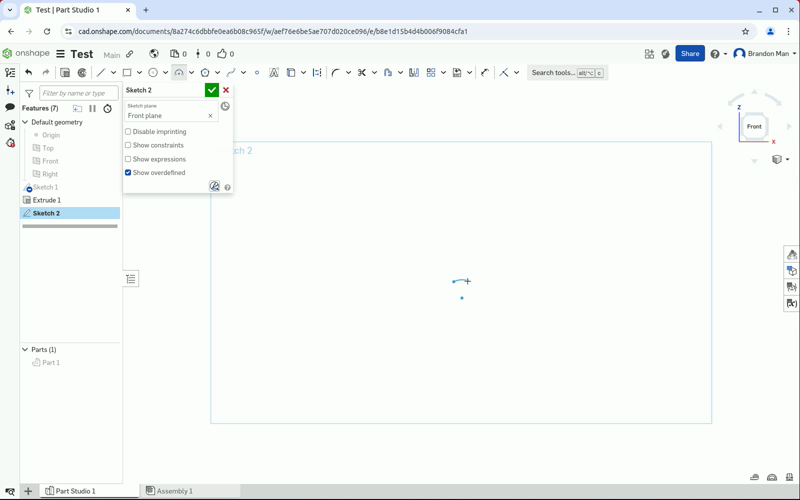
click(467, 280)
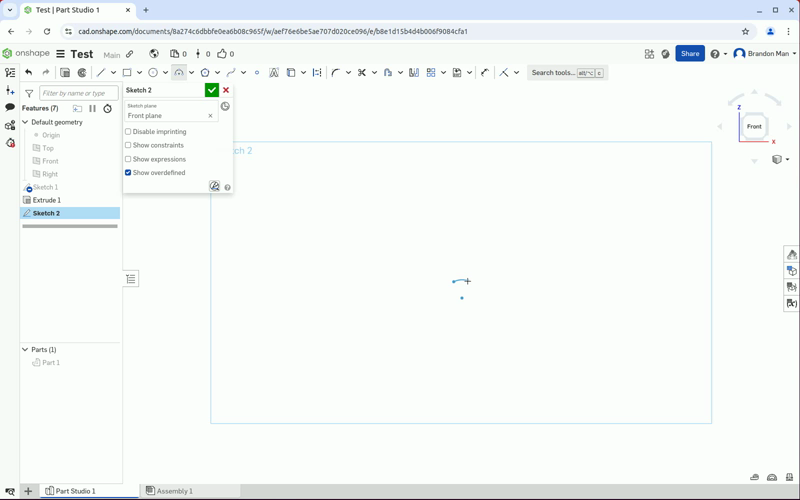
mouse_move(460, 275)
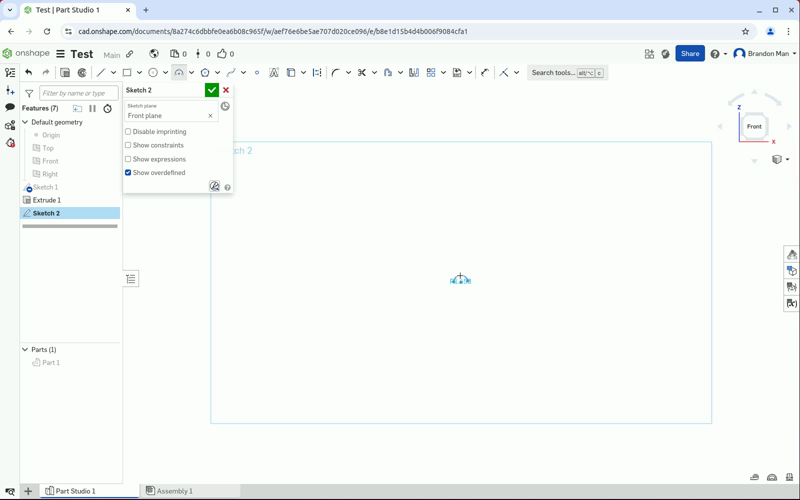
click(460, 275)
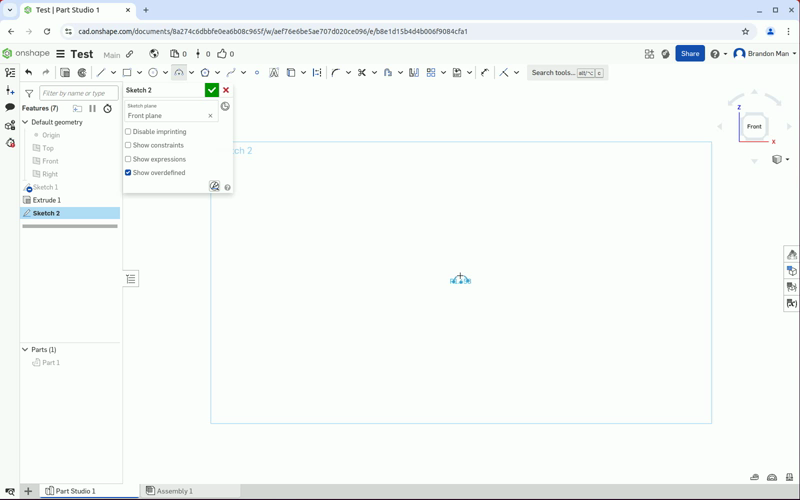
key_up(shift)
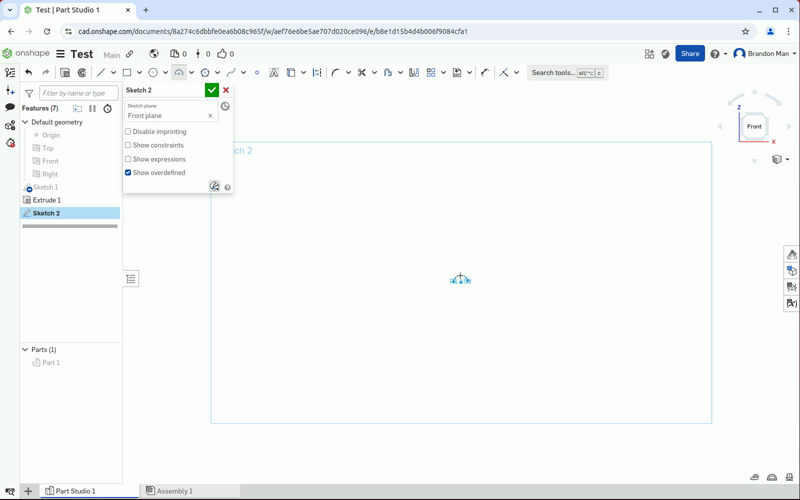
key(esc)
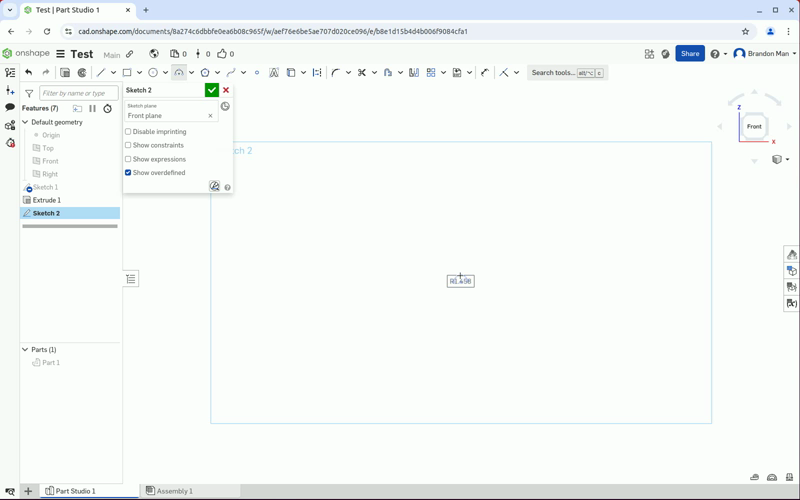
key(l)
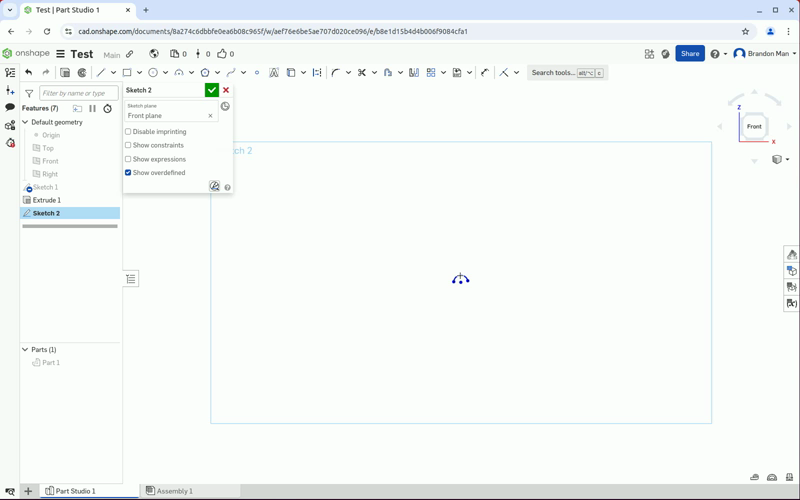
mouse_move(467, 280)
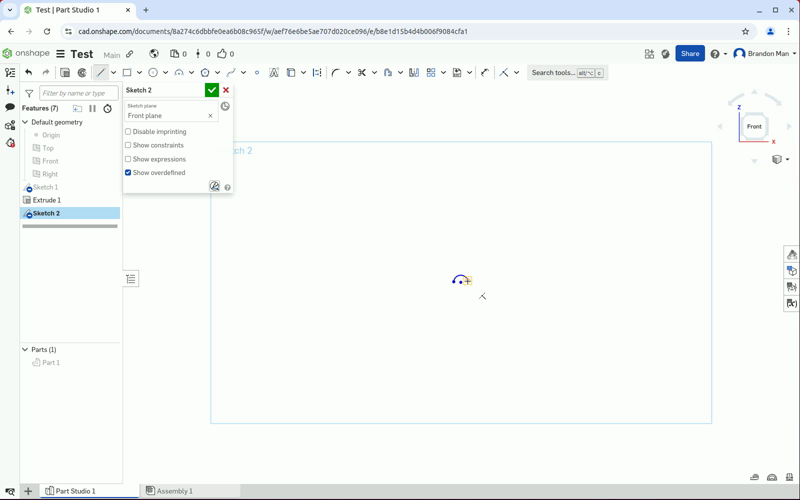
click(467, 280)
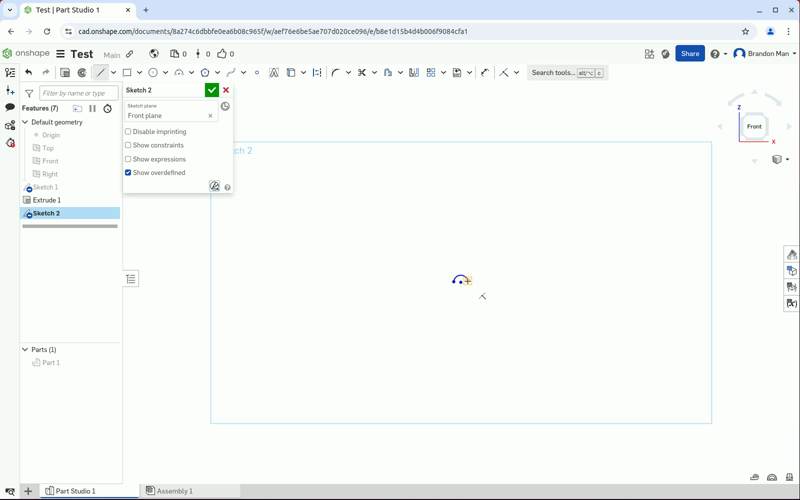
key_down(shift)
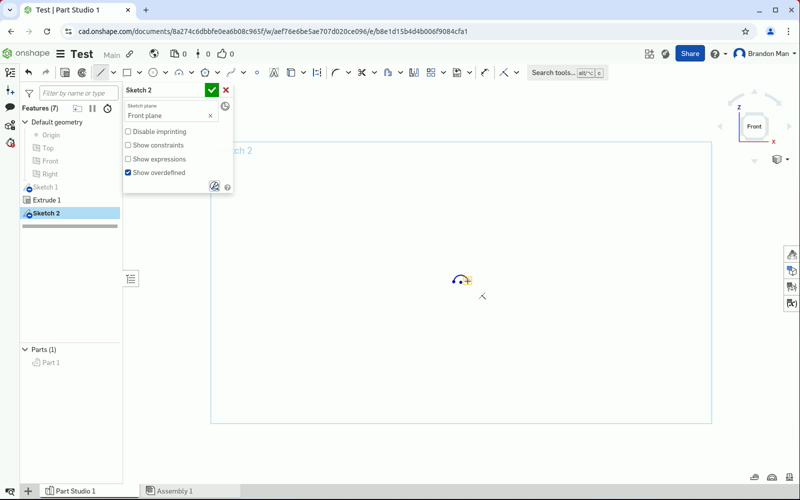
mouse_move(460, 170)
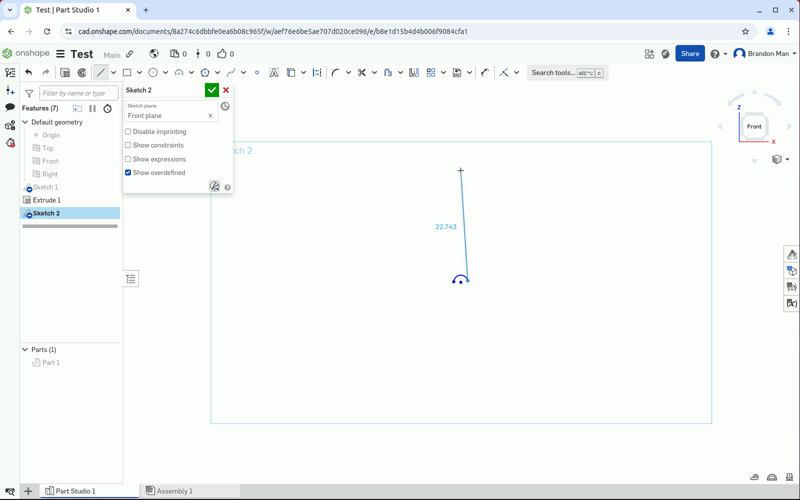
click(460, 170)
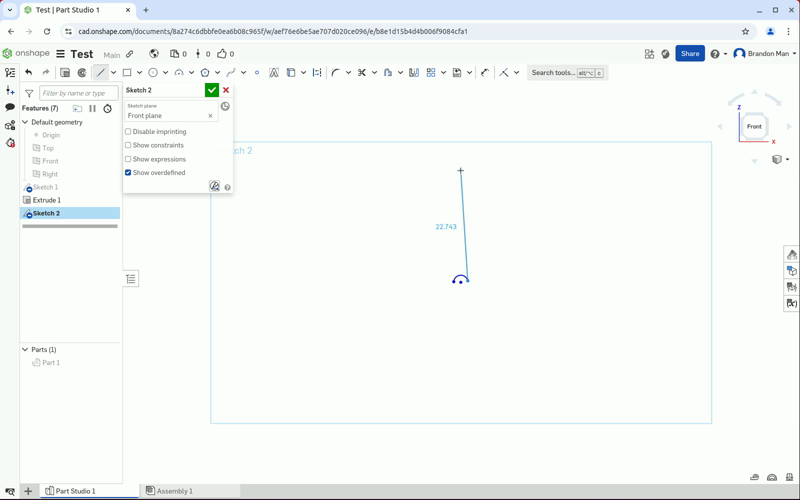
key_up(shift)
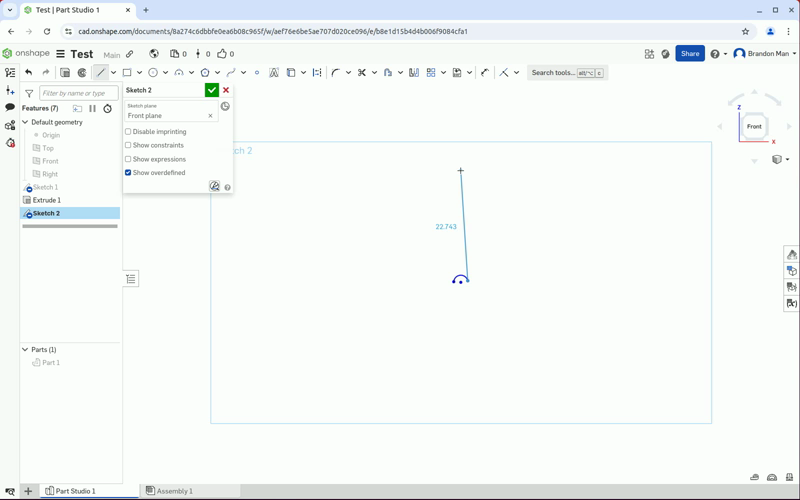
key_down(shift)
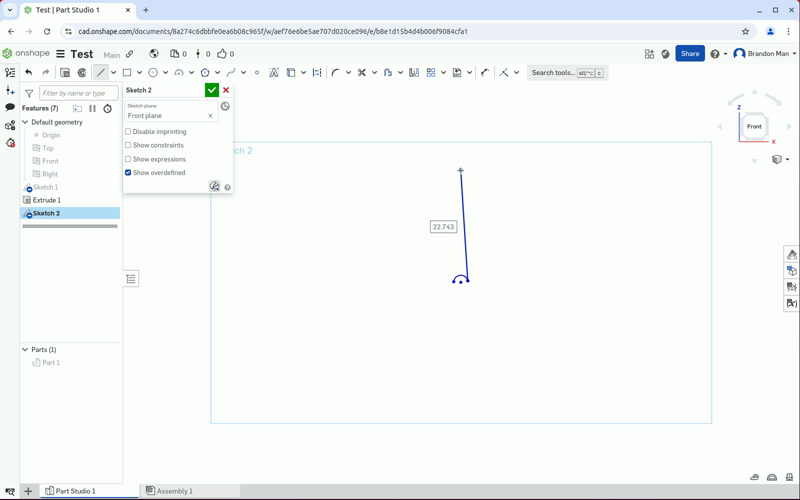
mouse_move(453, 281)
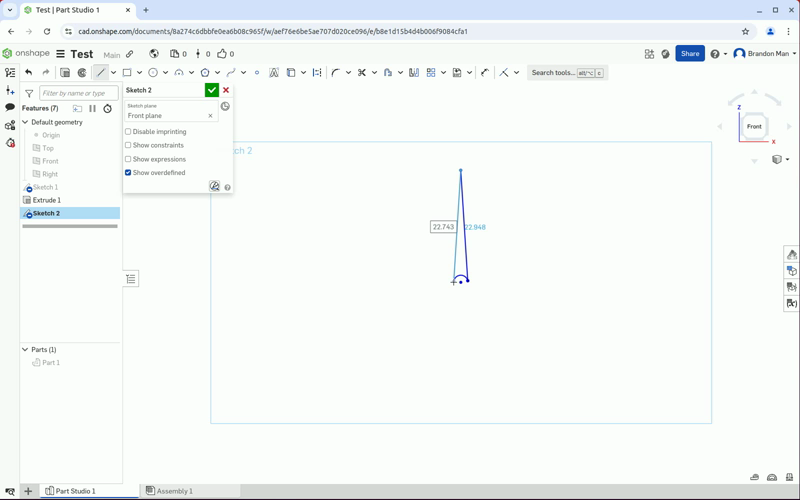
key_up(shift)
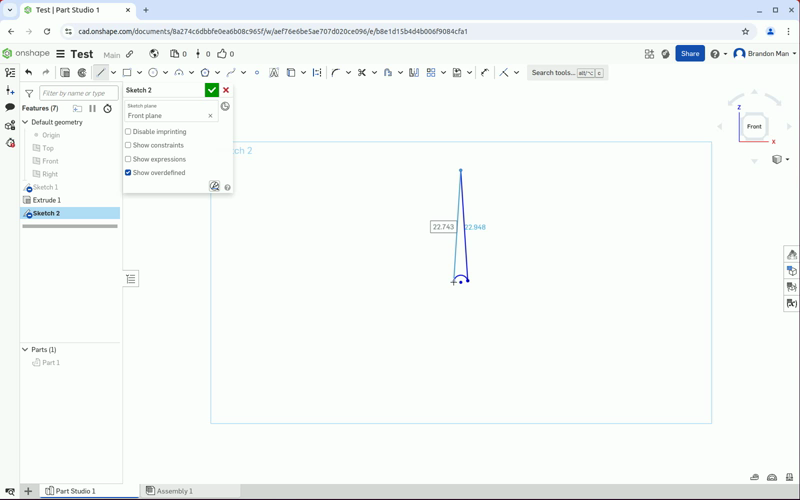
click(453, 281)
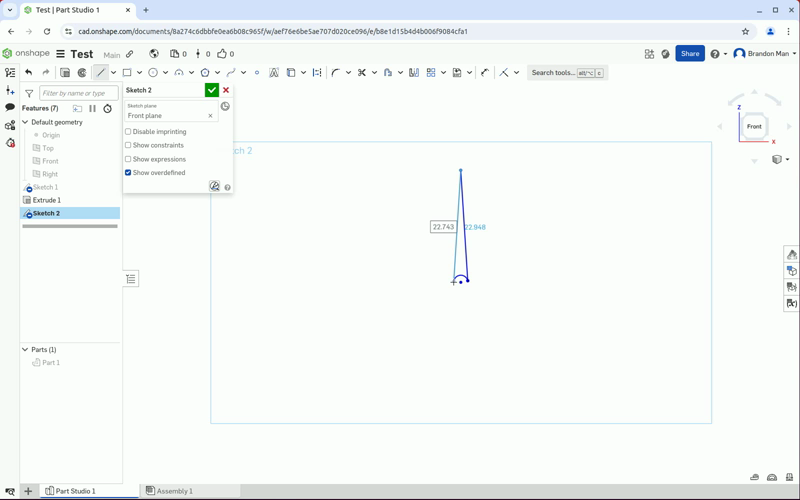
key(esc)
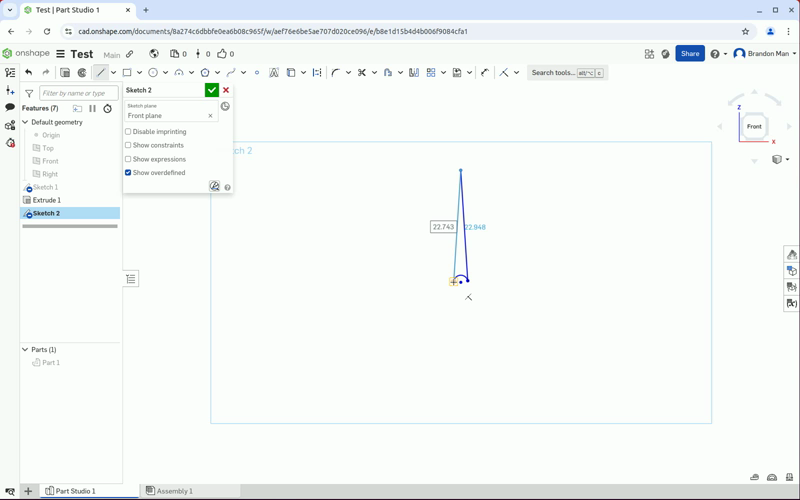
mouse_move(463, 224)
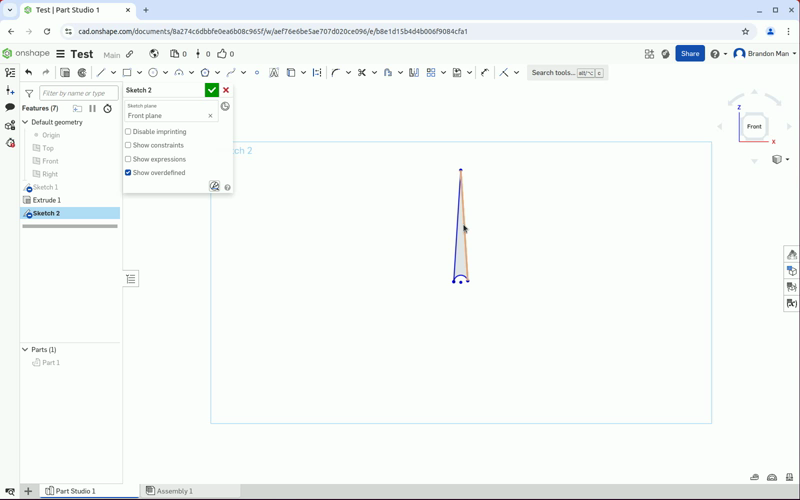
scroll(6)
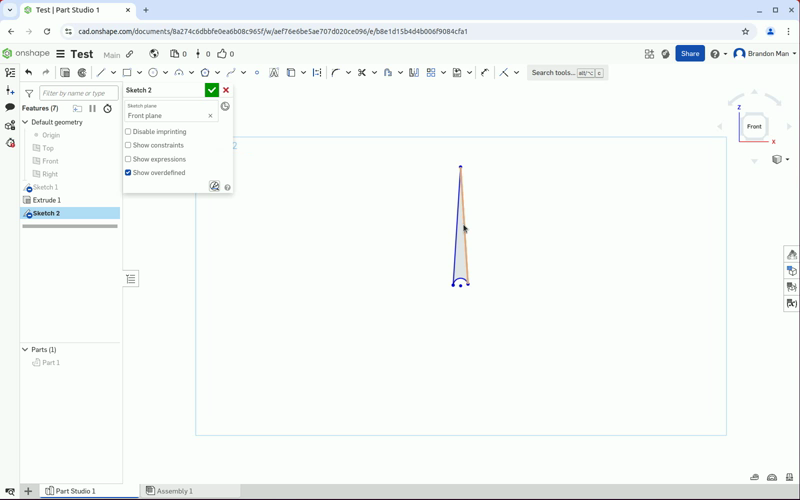
scroll(6)
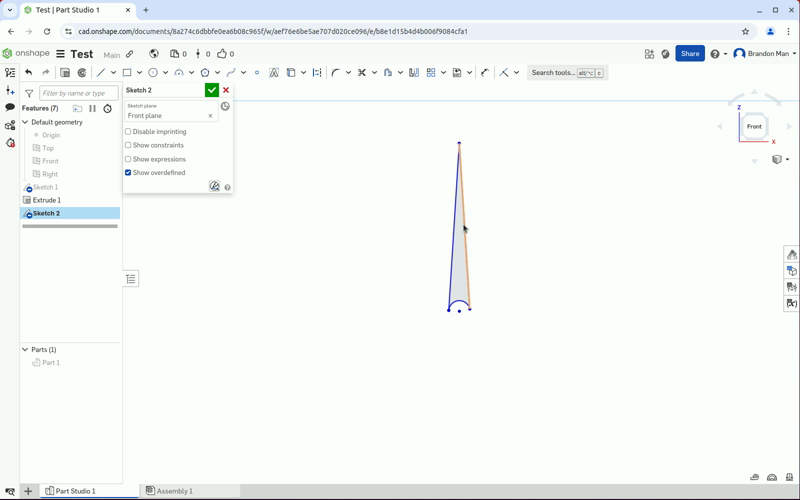
scroll(6)
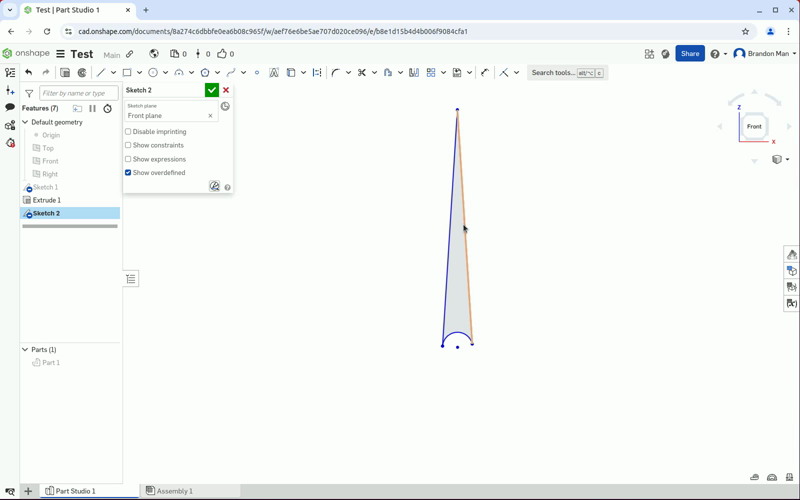
scroll(6)
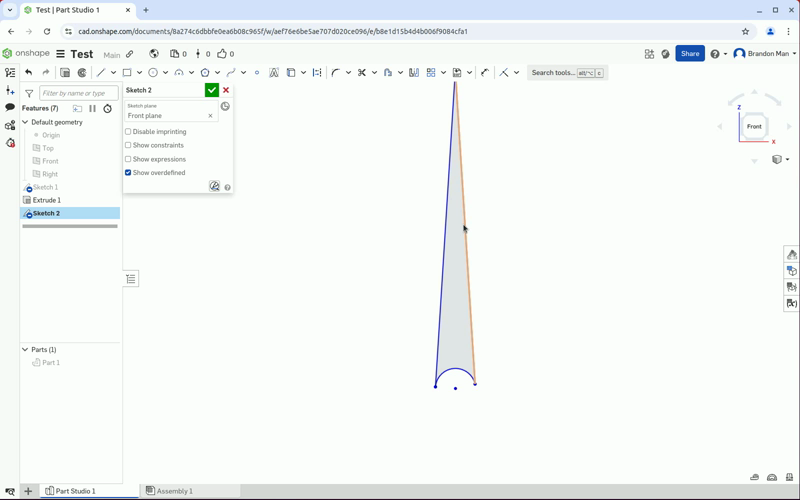
scroll(6)
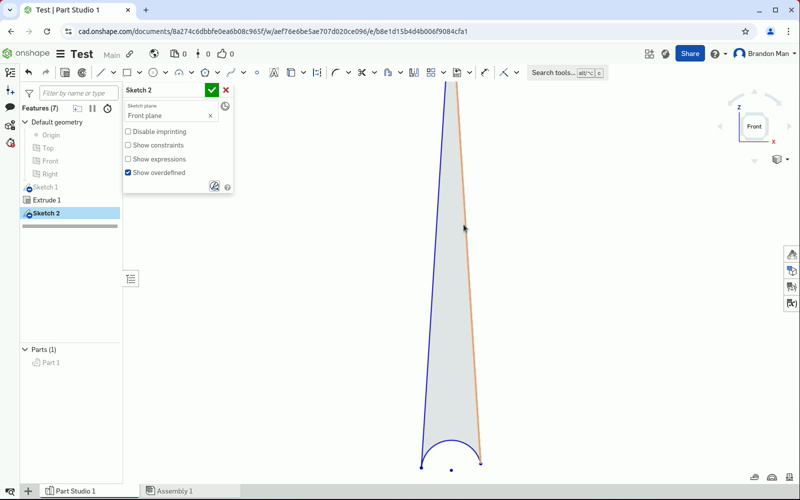
scroll(6)
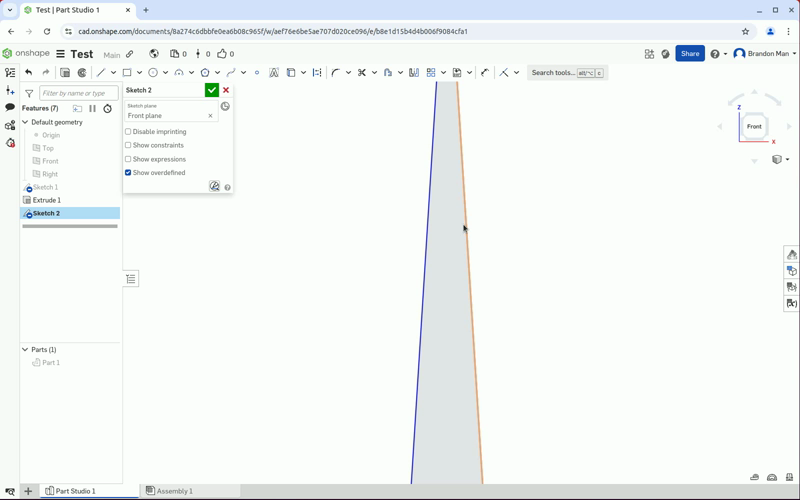
scroll(6)
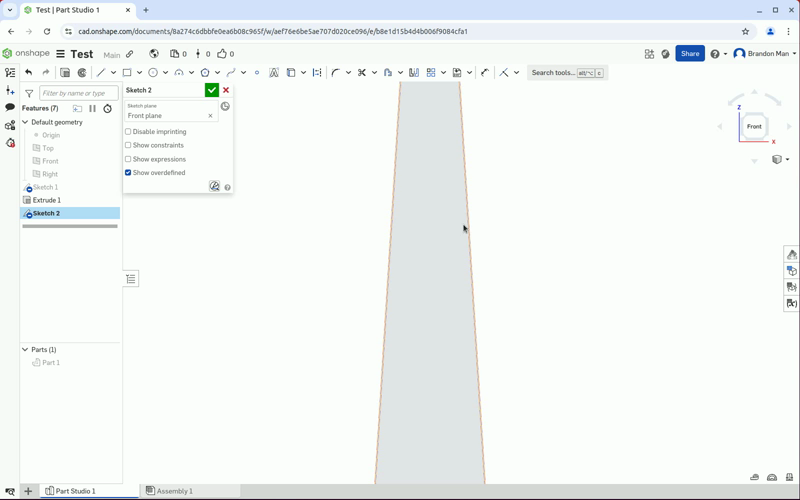
click(463, 224)
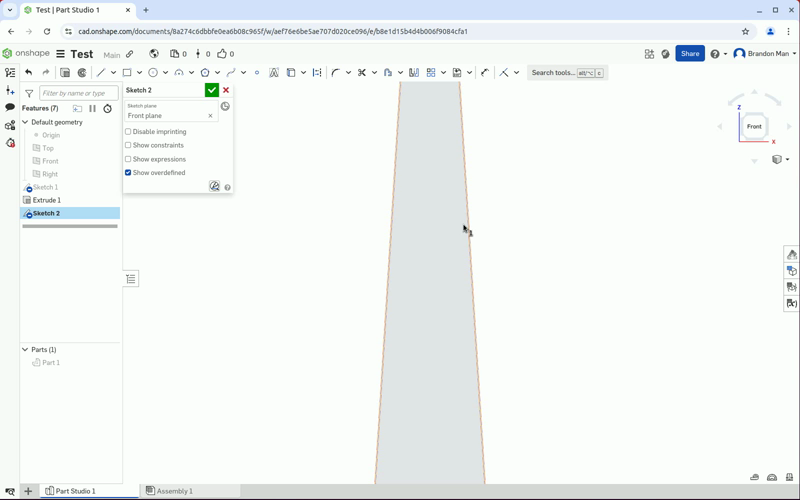
scroll(-6)
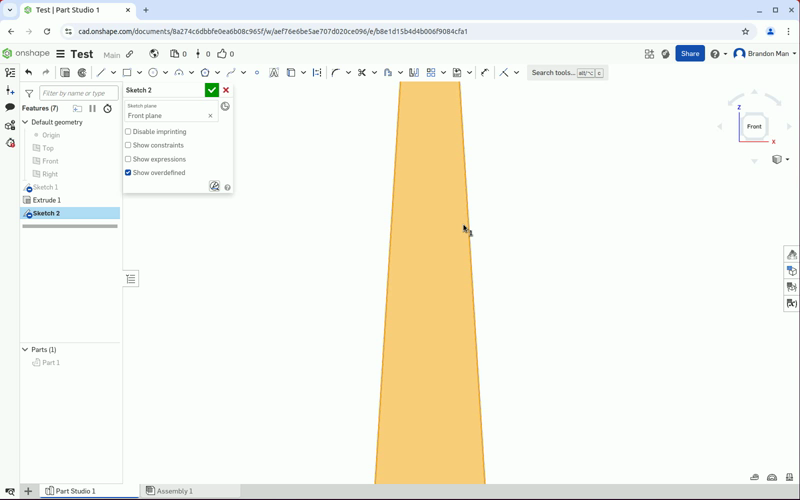
scroll(-6)
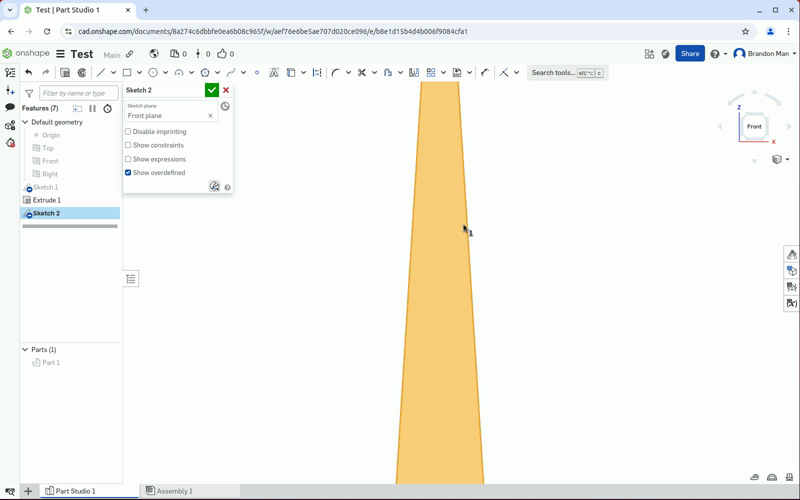
scroll(-6)
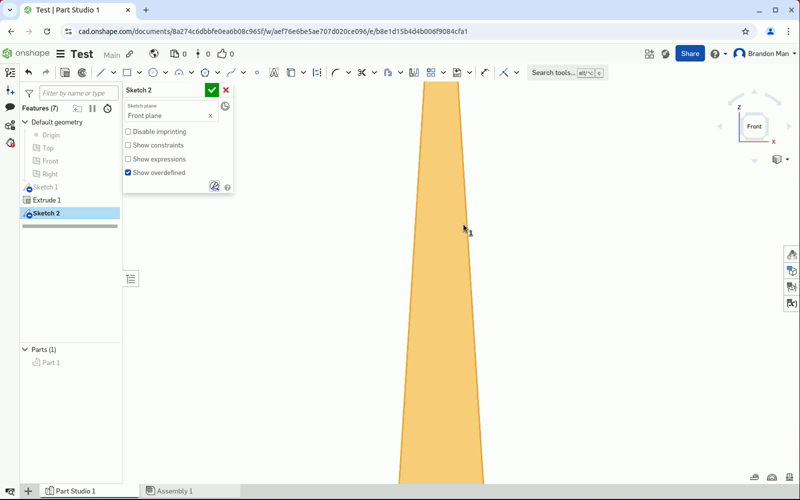
scroll(-6)
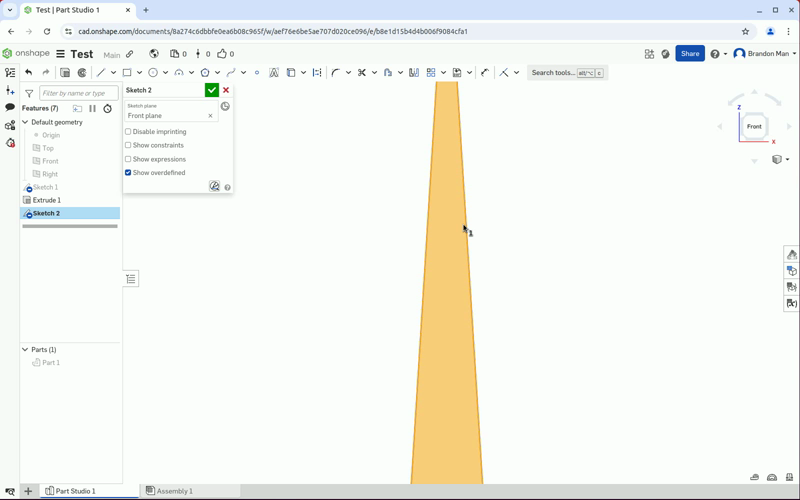
scroll(-6)
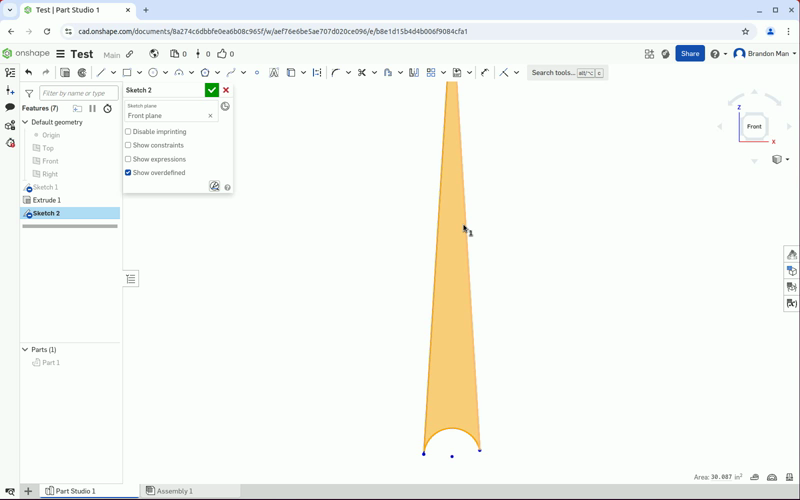
scroll(-6)
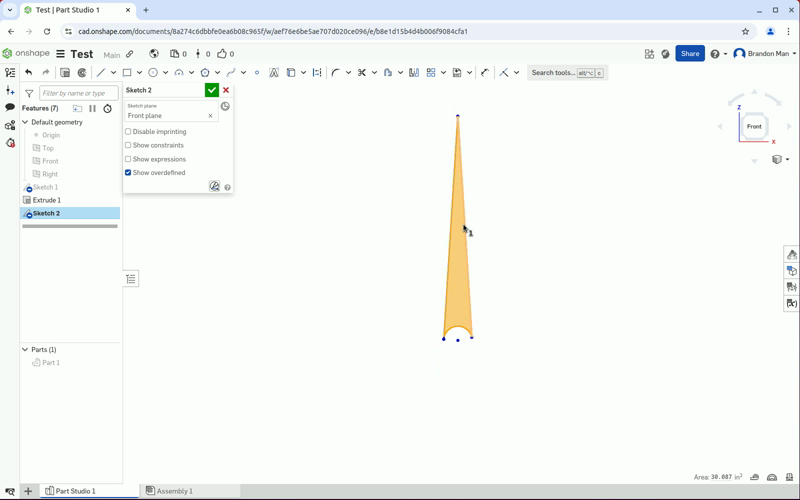
scroll(-6)
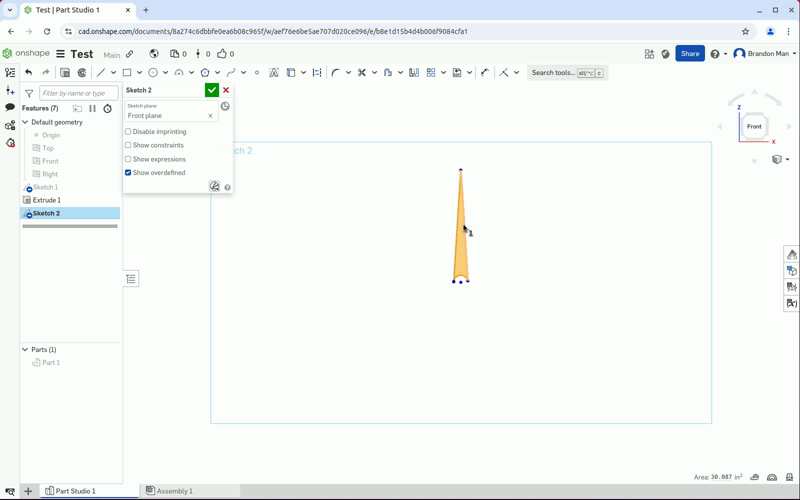
mouse_move(73, 352)
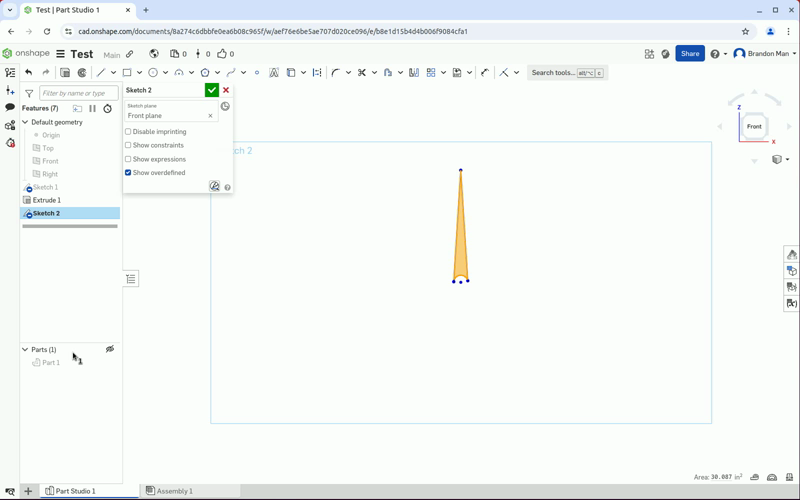
key(shift+y)
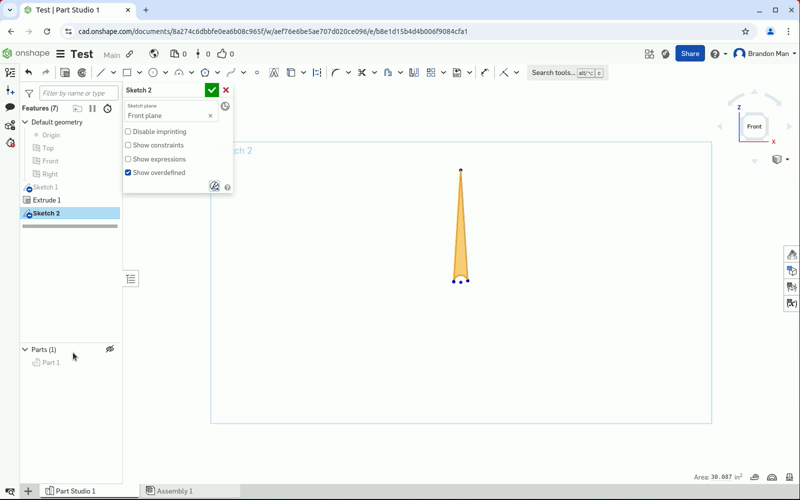
key(shift+e)
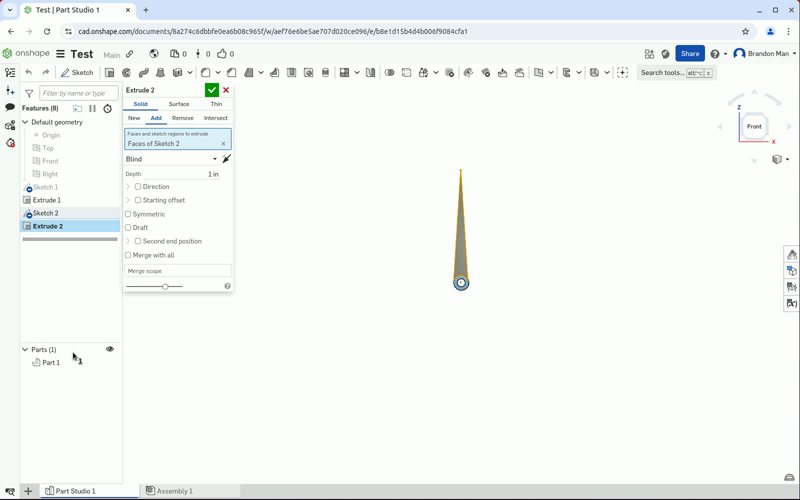
mouse_move(143, 106)
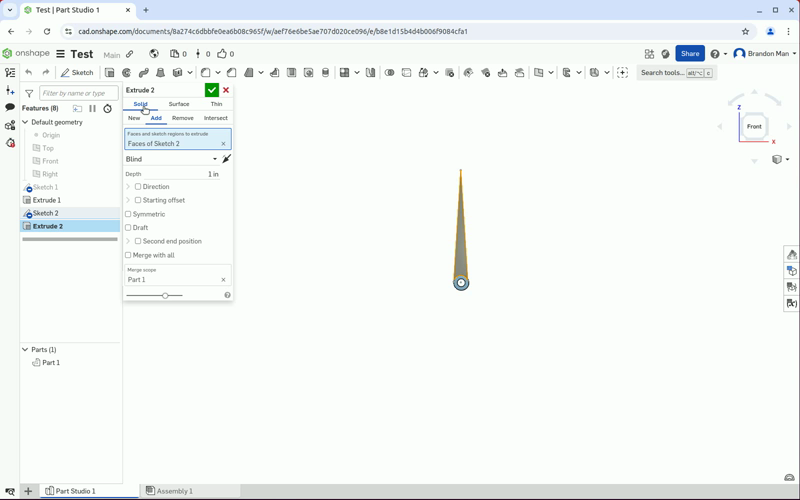
click(143, 106)
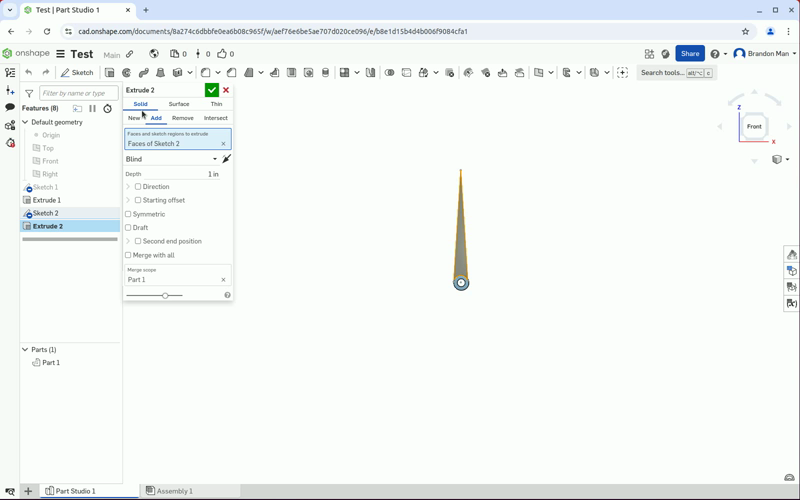
mouse_move(137, 120)
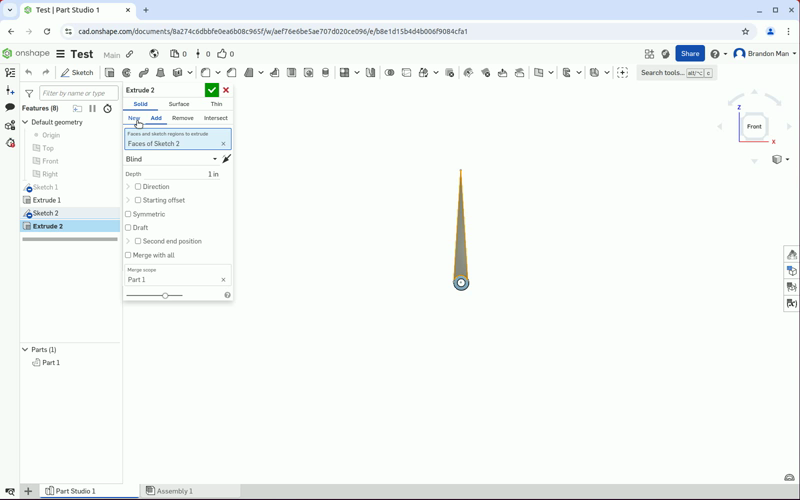
click(137, 120)
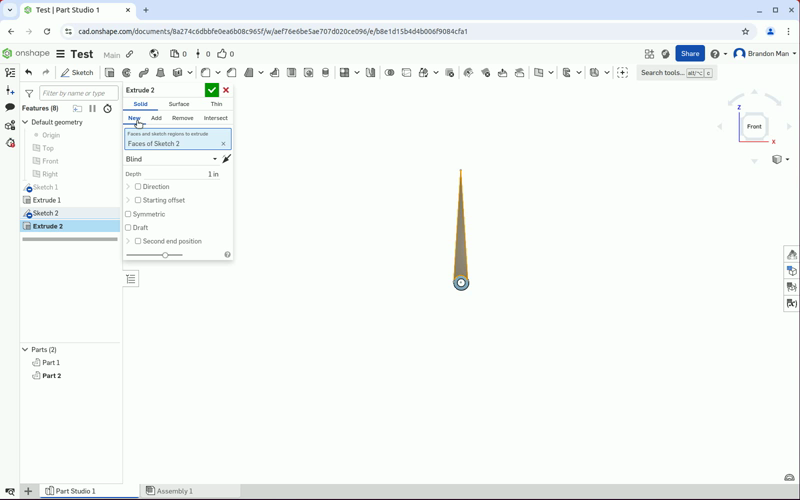
key(tab, 4)
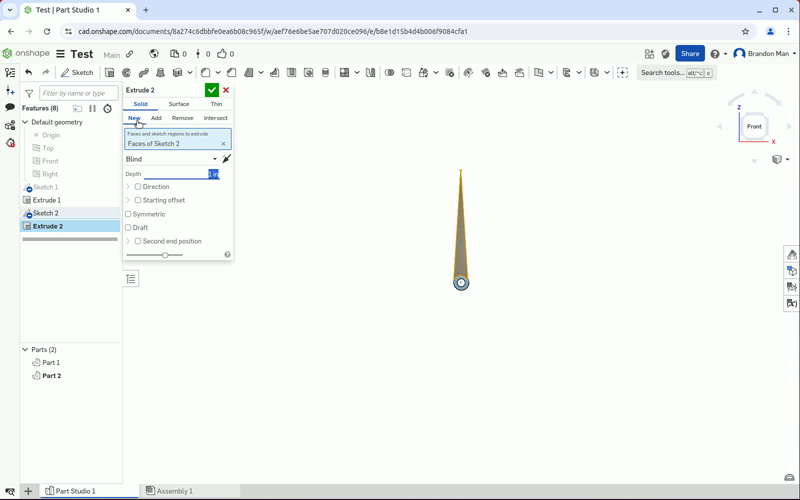
text(1.444)
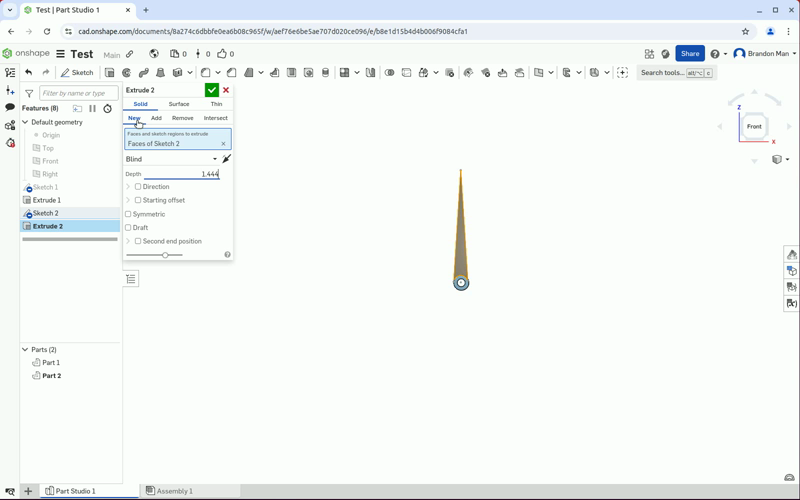
key(tab, 3)
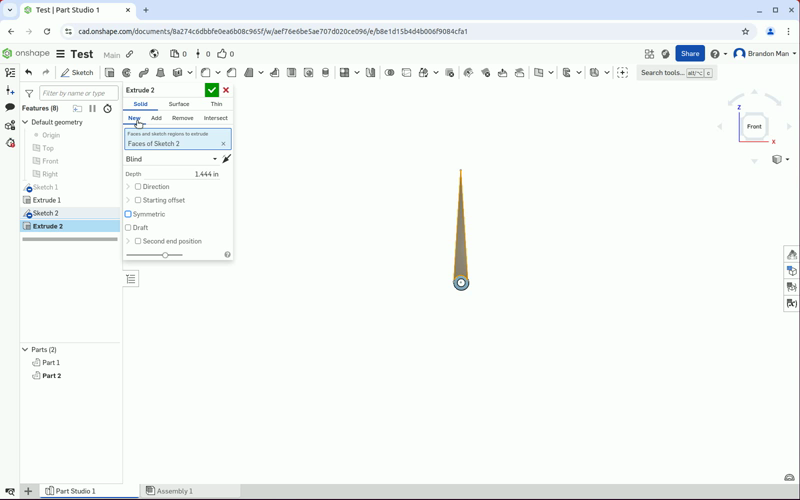
key(space)
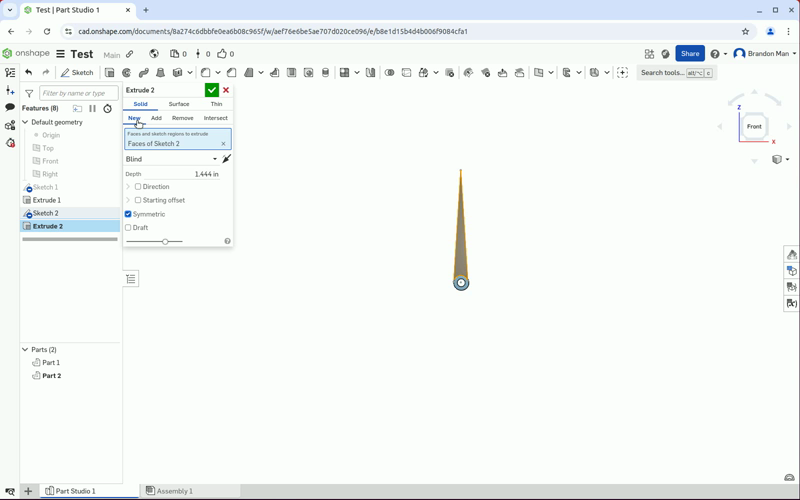
key(enter)
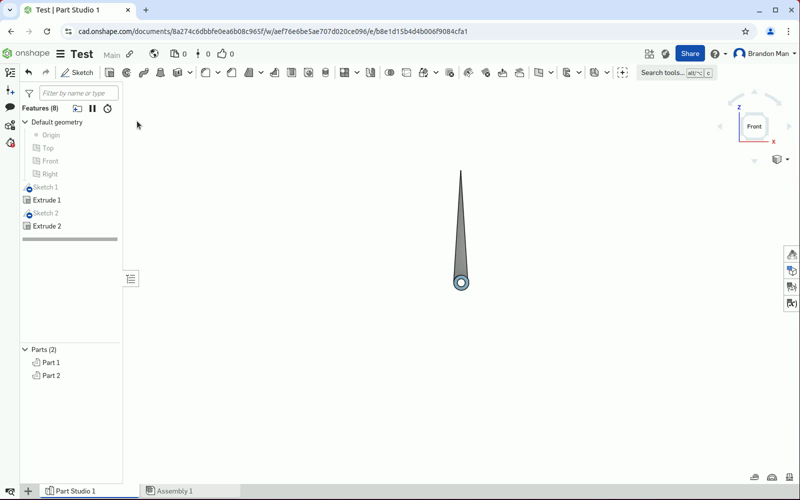
key(shift+h)
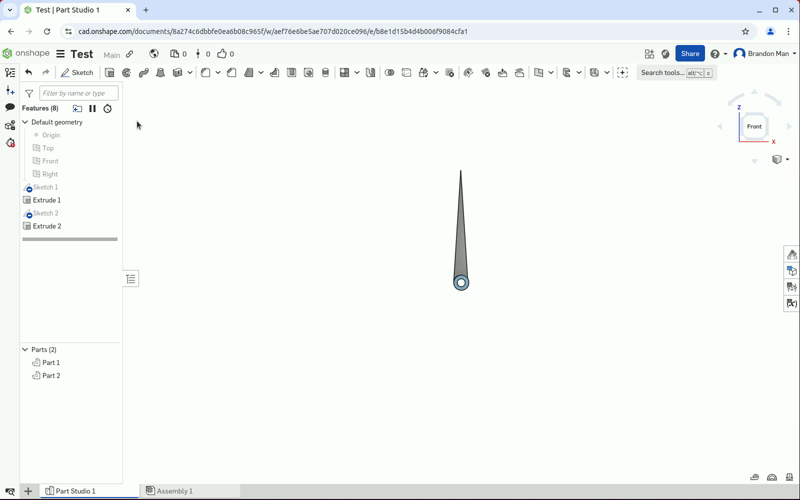
key(shift+h)
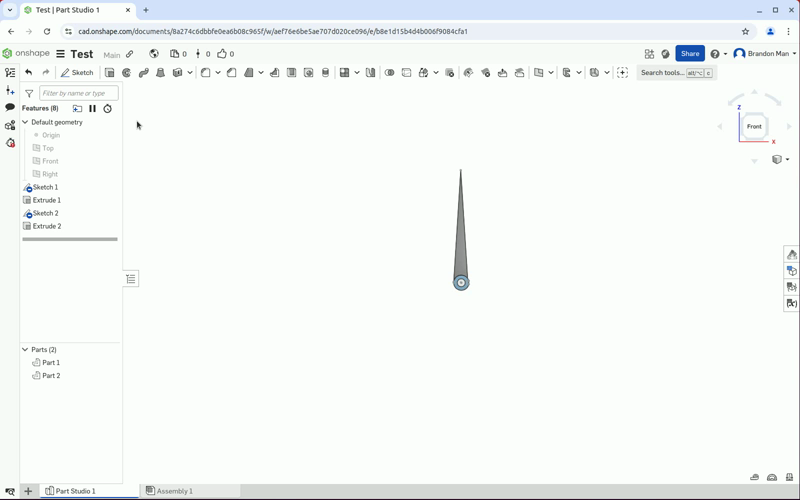
key(shift+7)
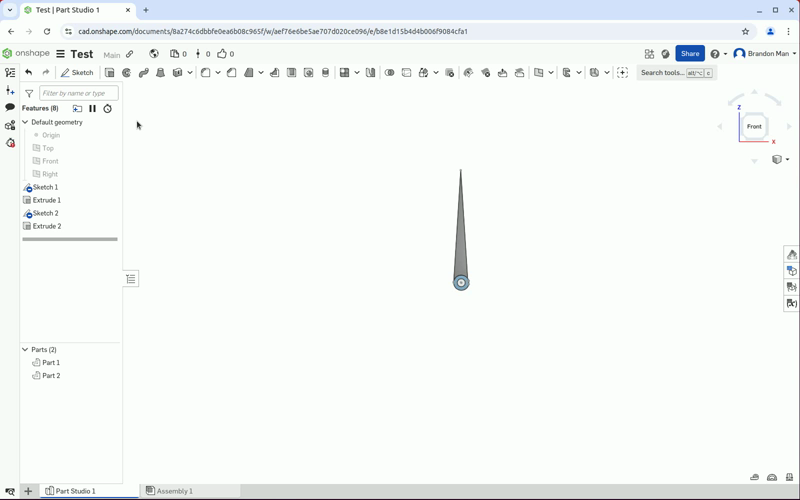
key(left, 2)
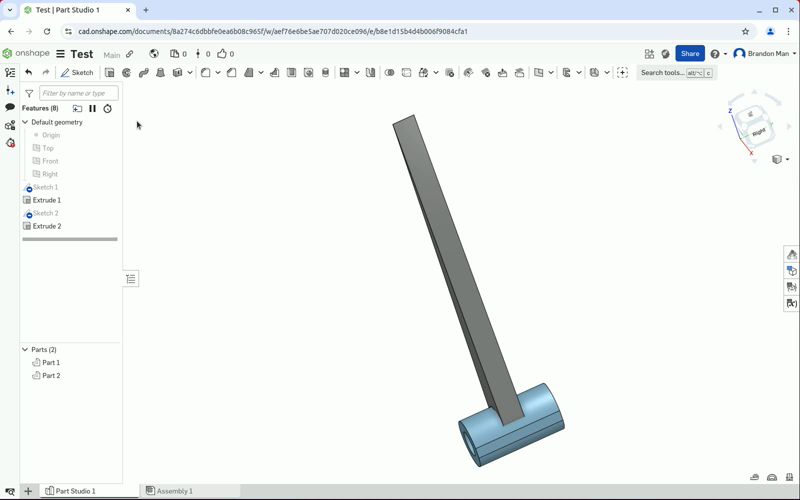
key(down, 2)
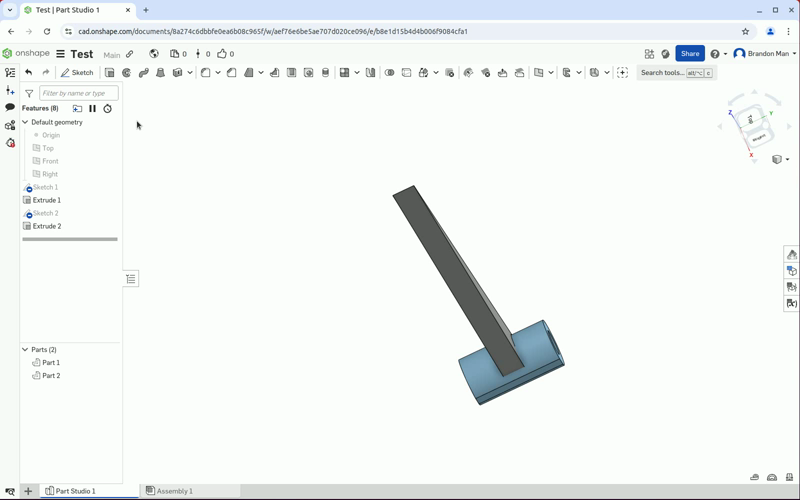
key(up, 2)
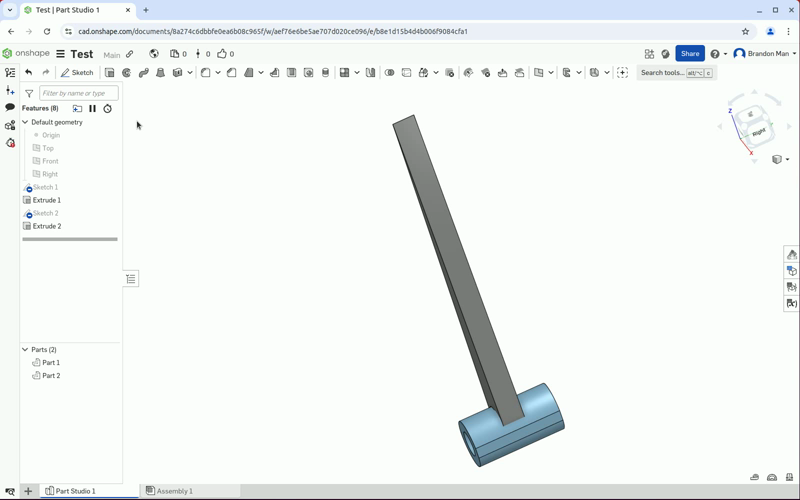
key(right, 2)
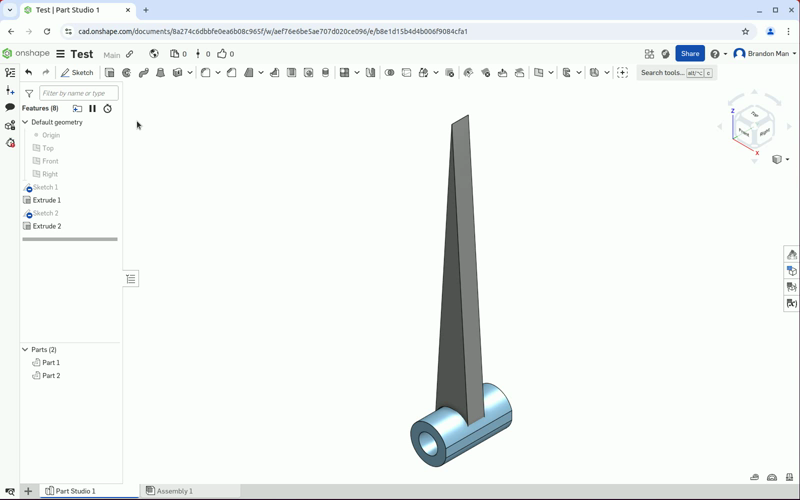
mouse_move(73, 189)
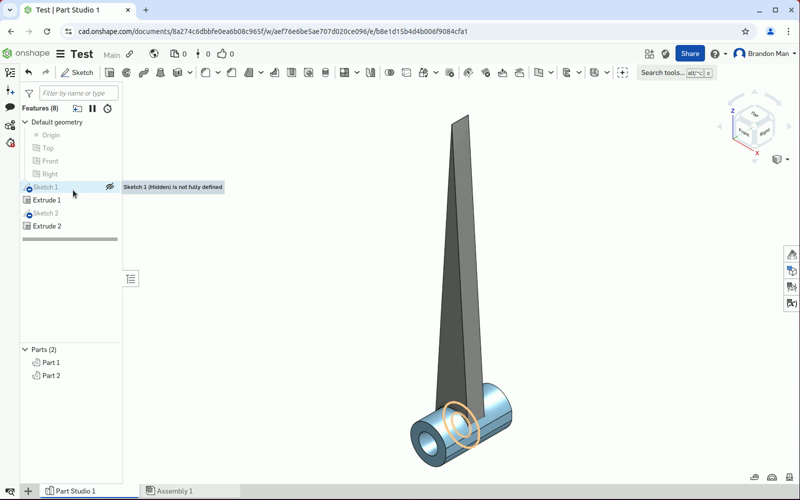
click(73, 189)